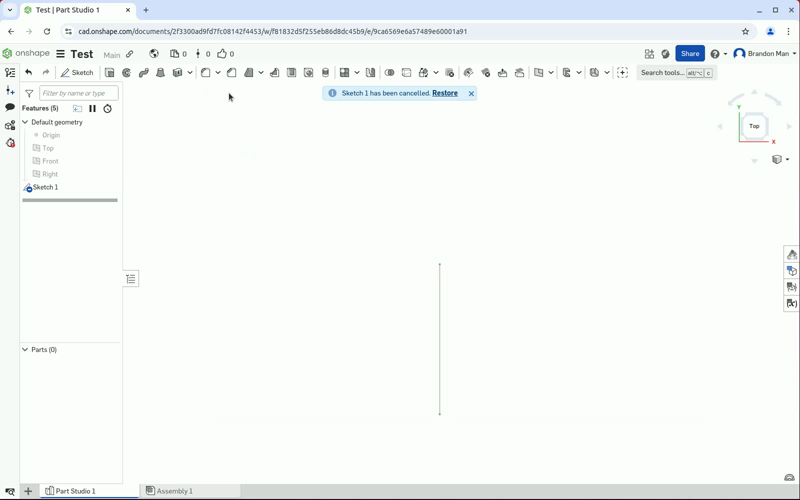
key(shift+h)
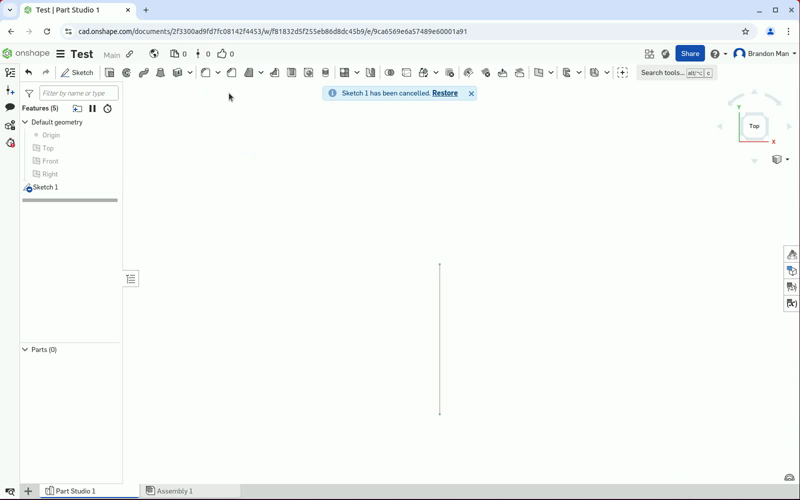
key(shift+s)
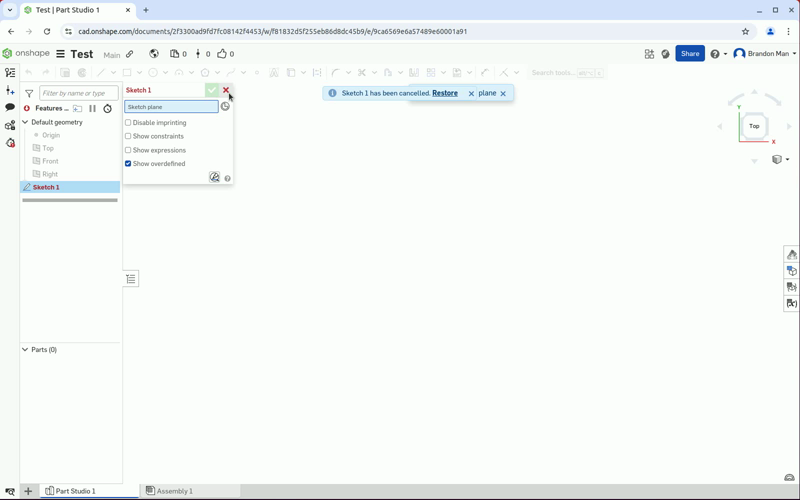
mouse_move(73, 150)
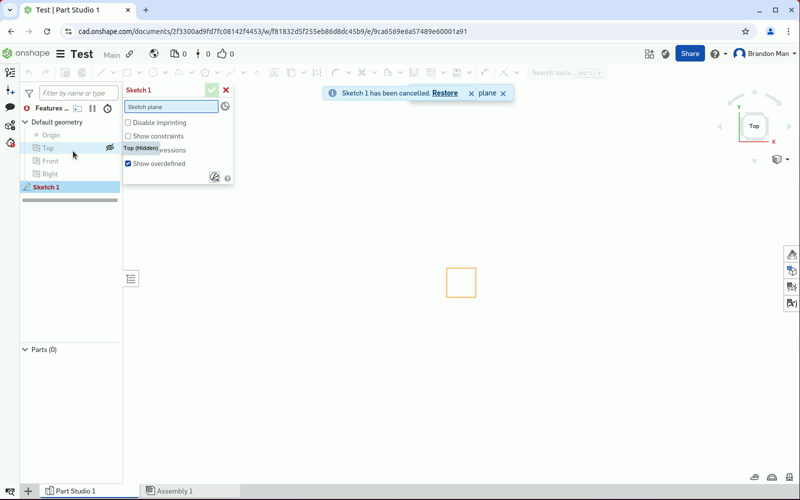
click(73, 150)
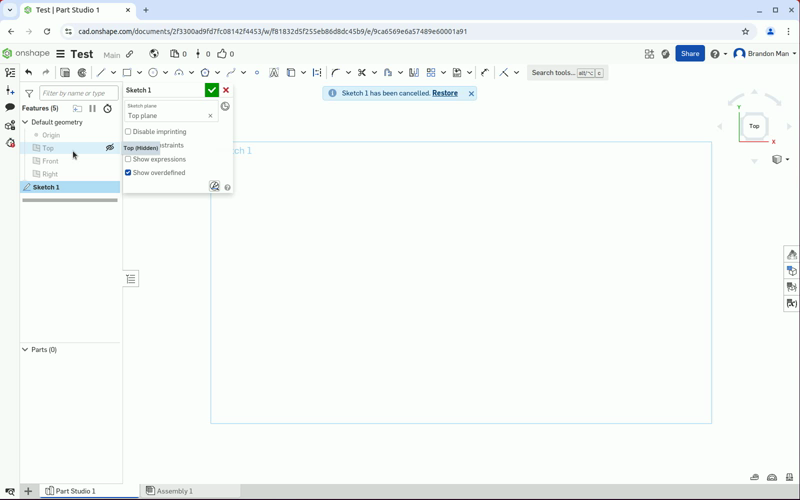
mouse_move(73, 352)
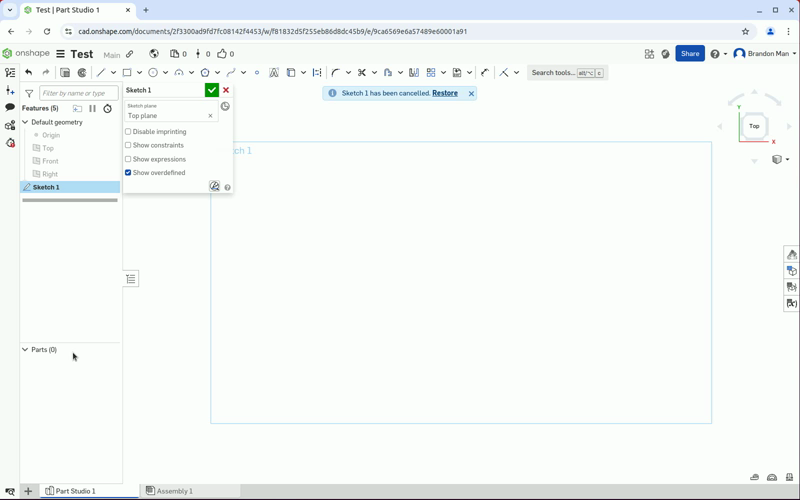
key(y)
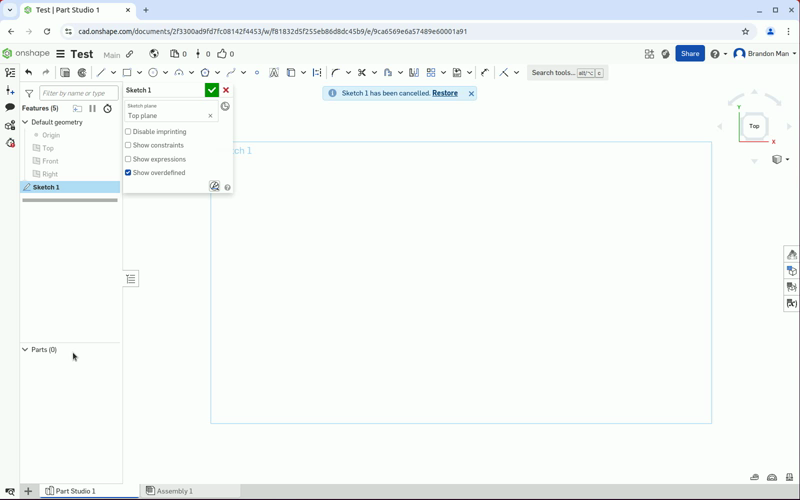
key(l)
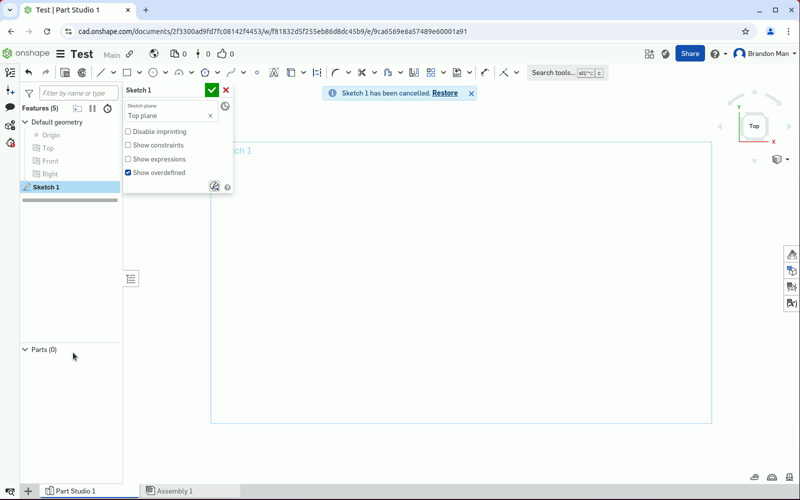
key_down(shift)
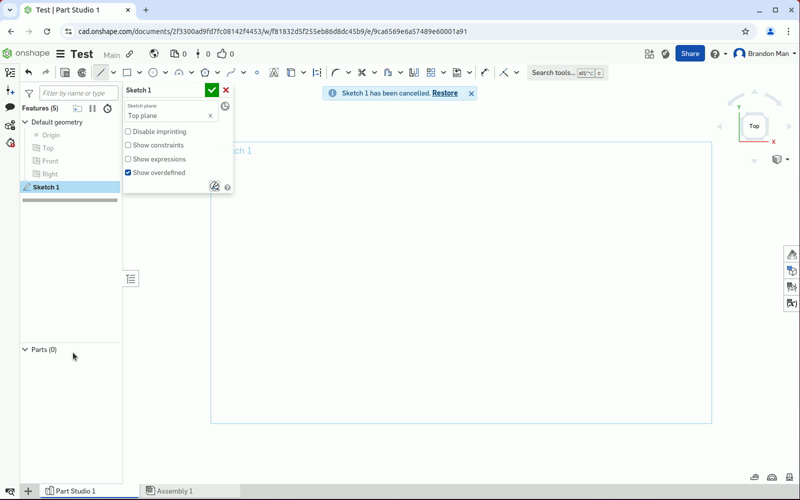
mouse_move(427, 395)
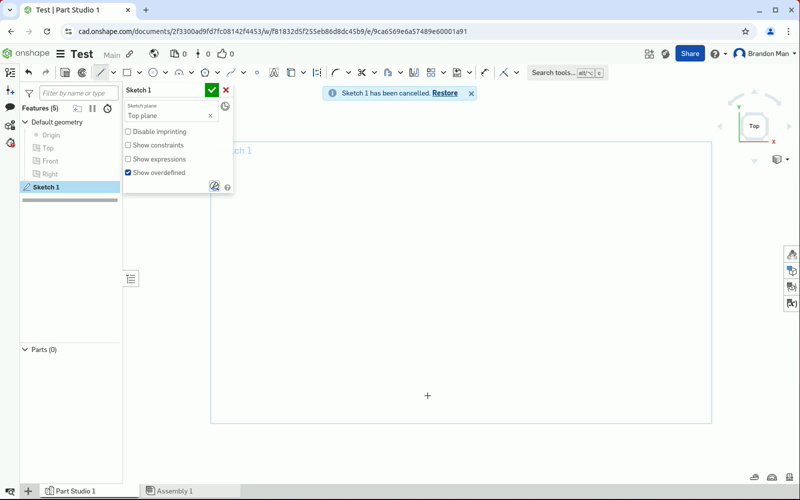
click(427, 395)
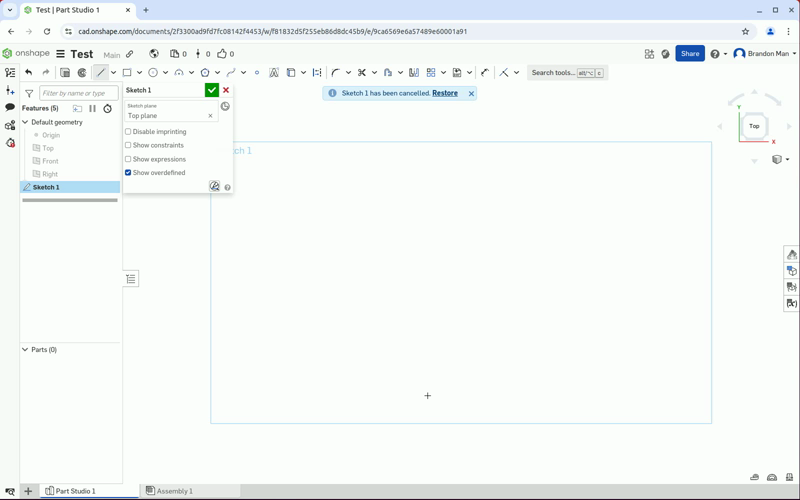
key_up(shift)
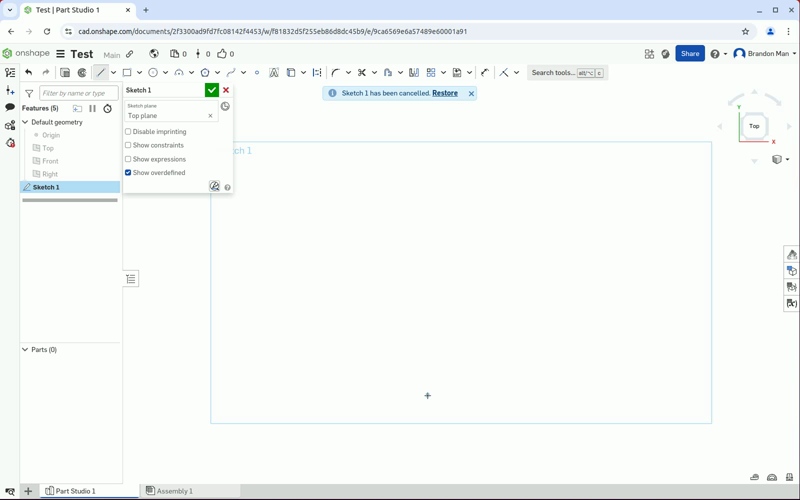
key_down(shift)
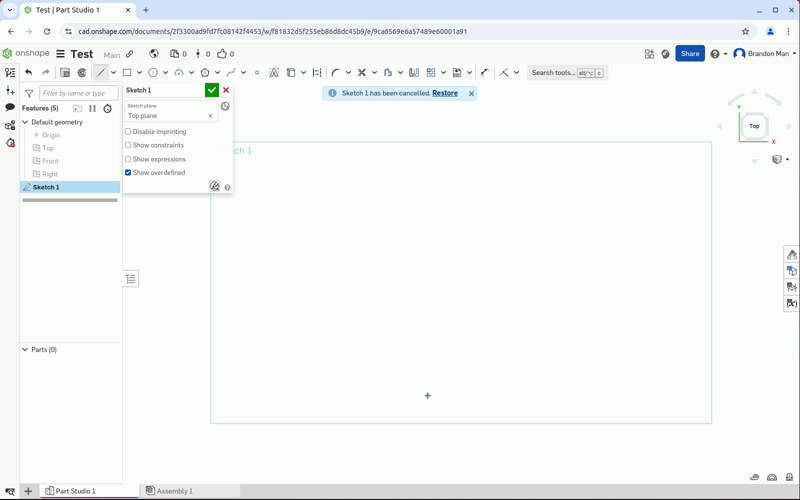
mouse_move(493, 395)
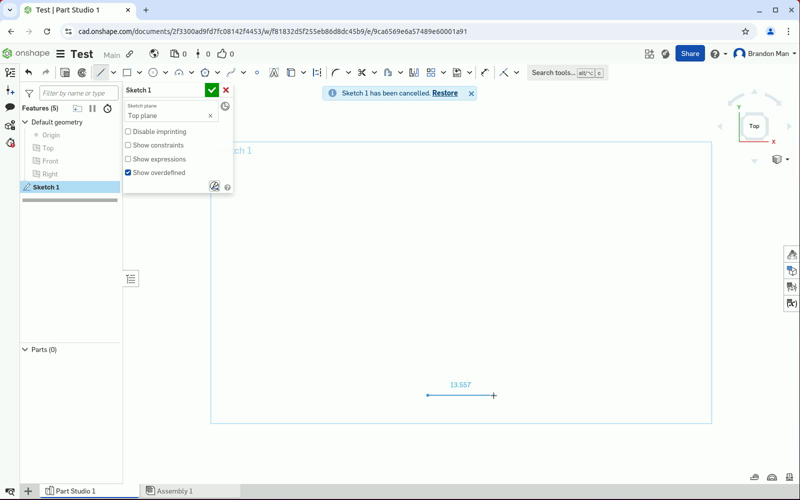
click(493, 395)
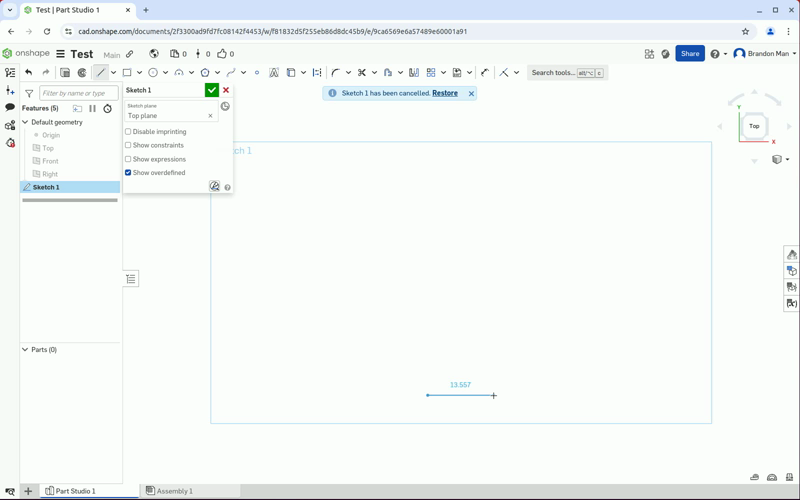
key_up(shift)
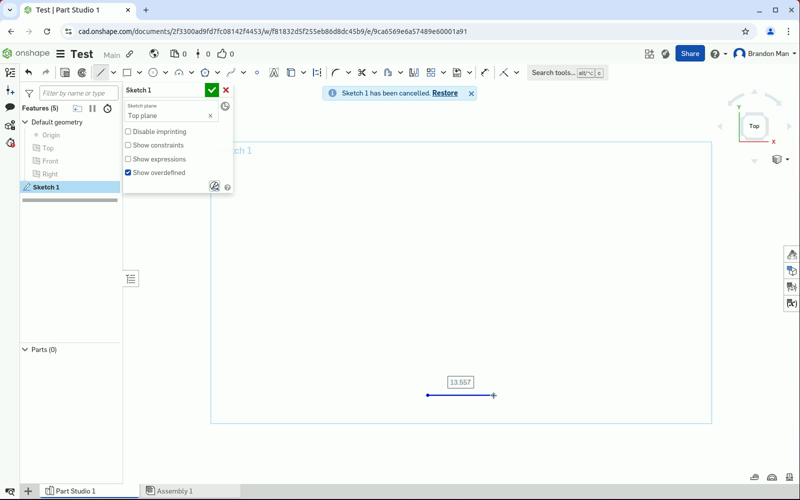
key_down(shift)
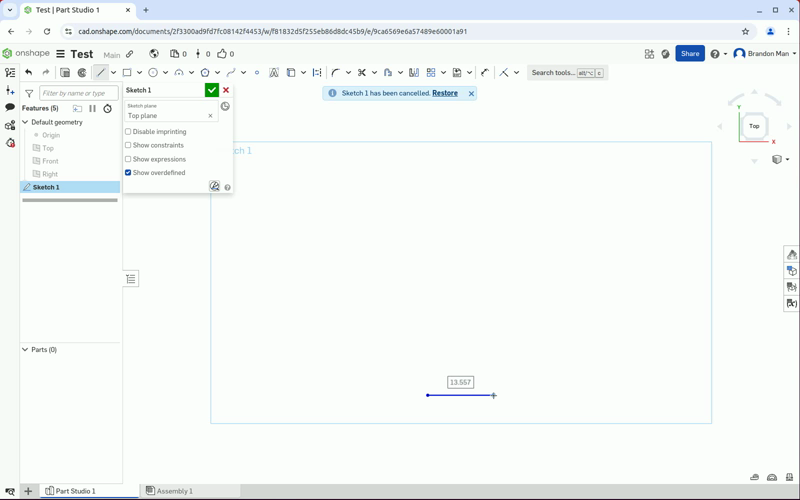
mouse_move(493, 171)
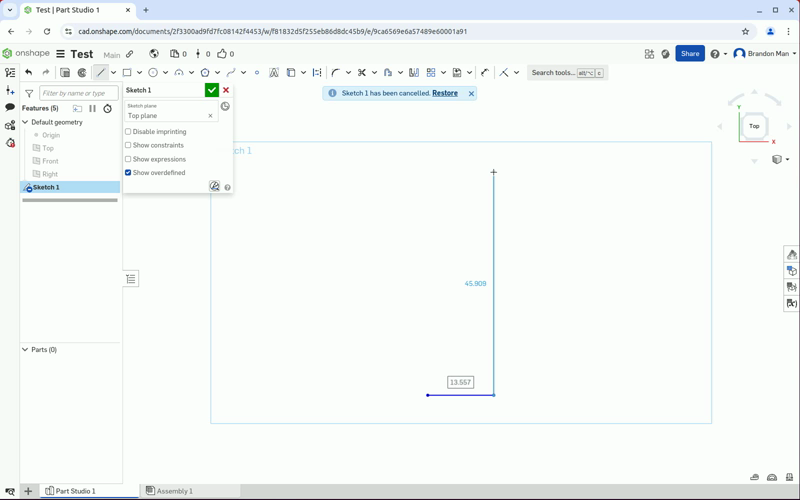
click(493, 171)
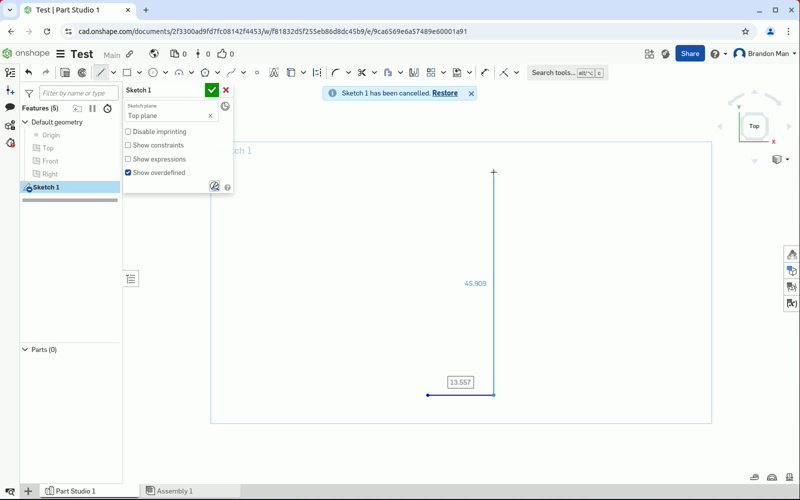
key_up(shift)
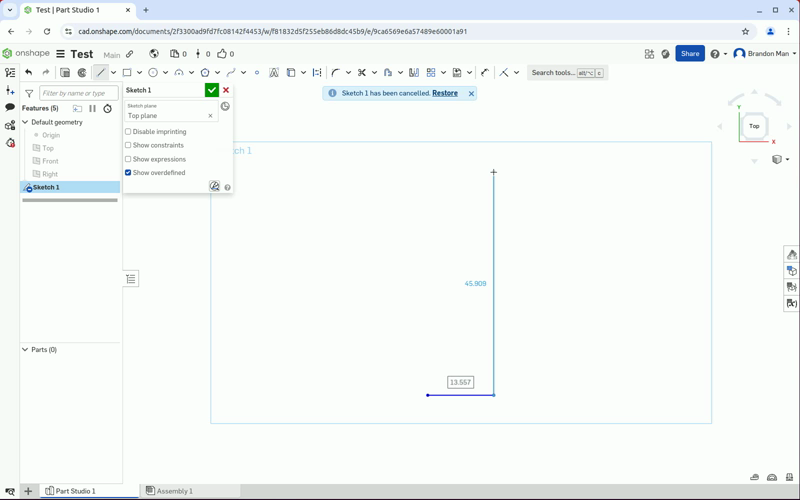
key_down(shift)
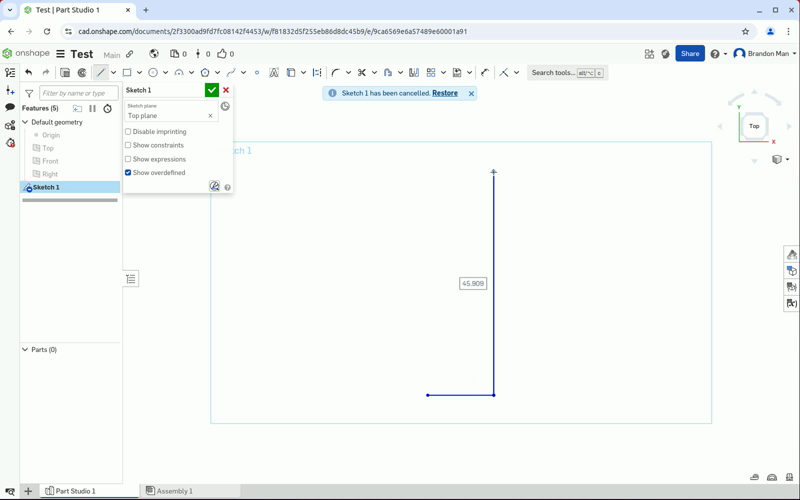
mouse_move(427, 171)
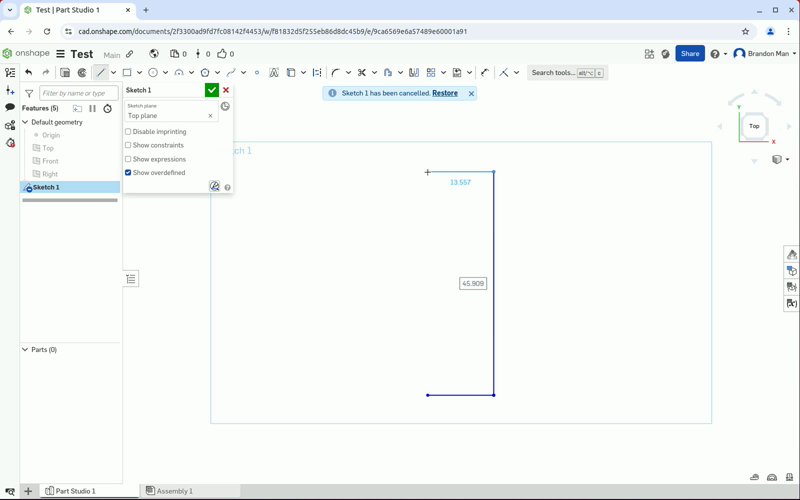
click(427, 171)
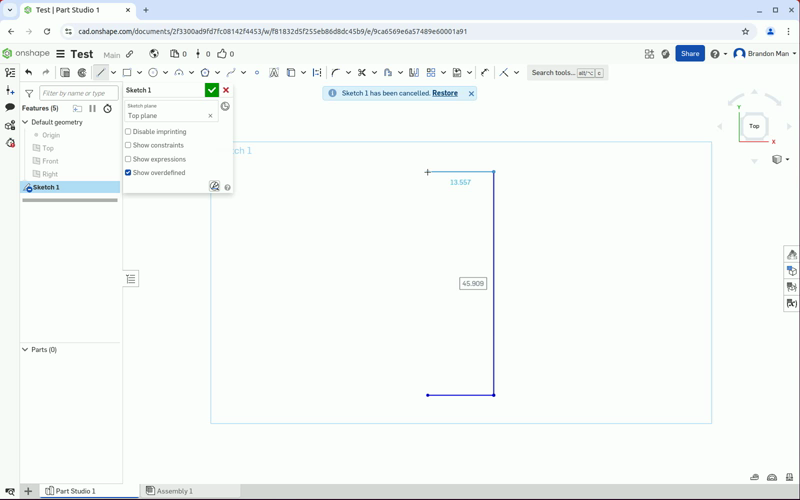
key_up(shift)
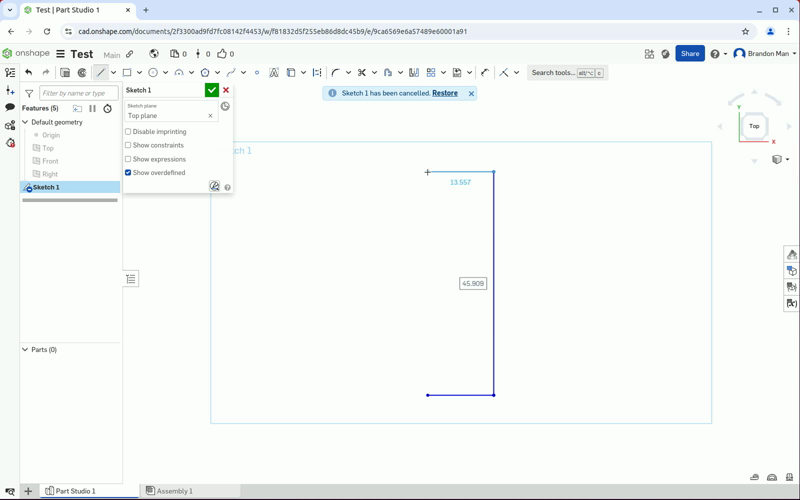
key_down(shift)
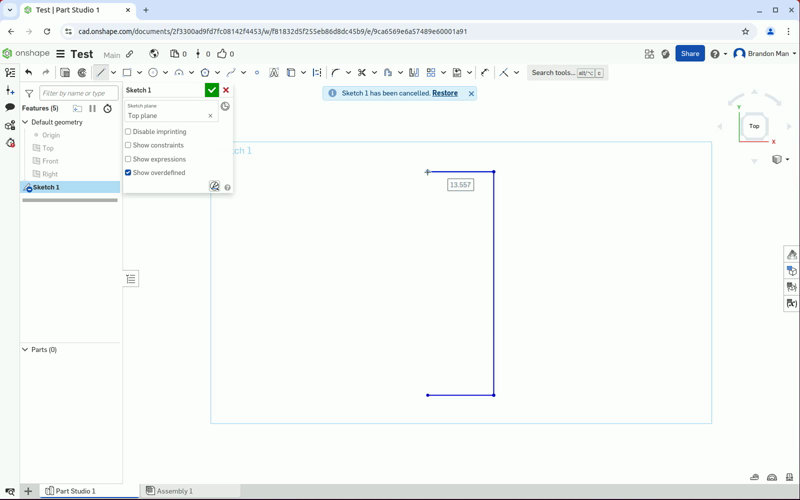
mouse_move(427, 395)
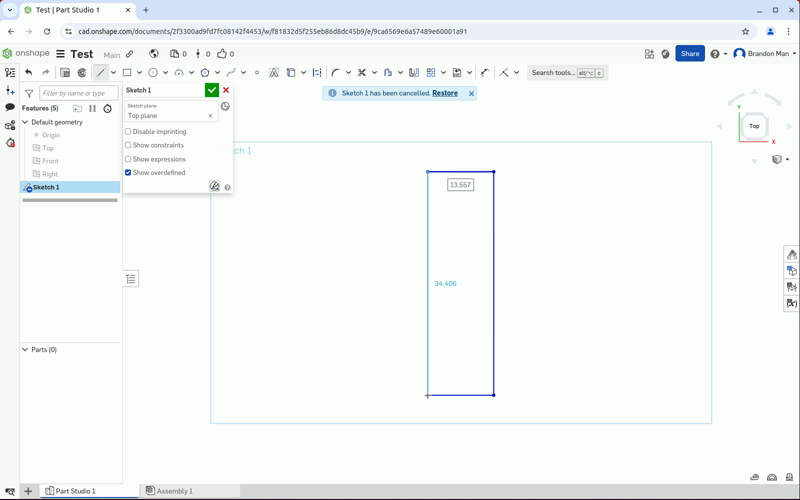
key_up(shift)
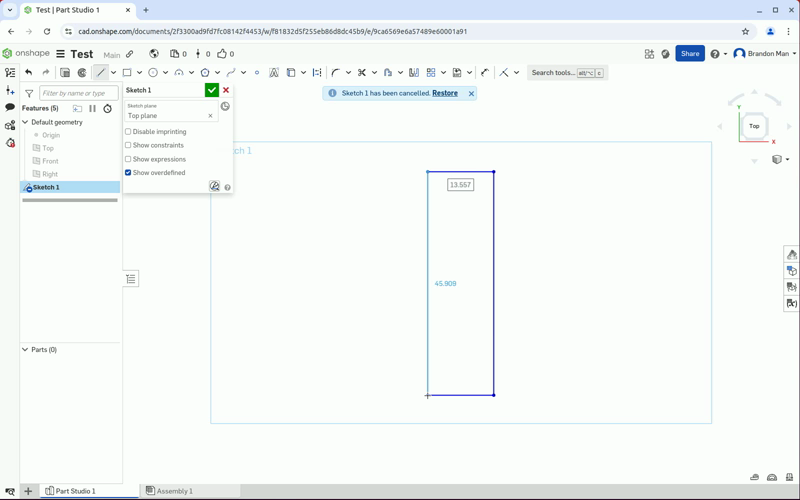
click(427, 395)
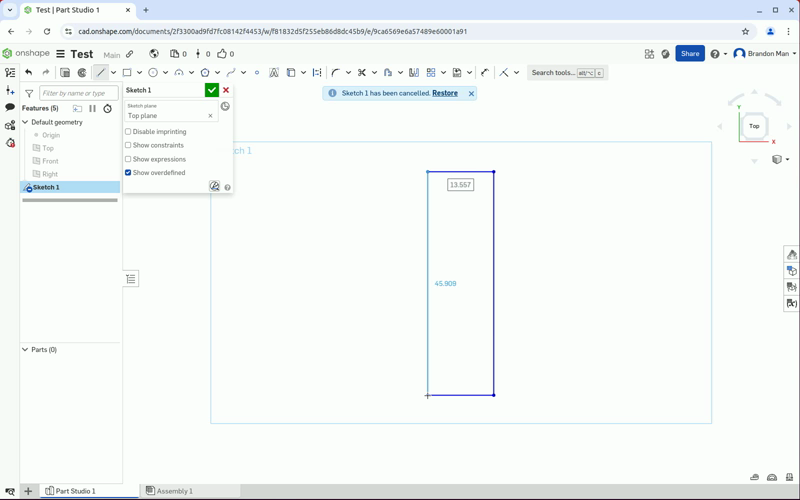
key(esc)
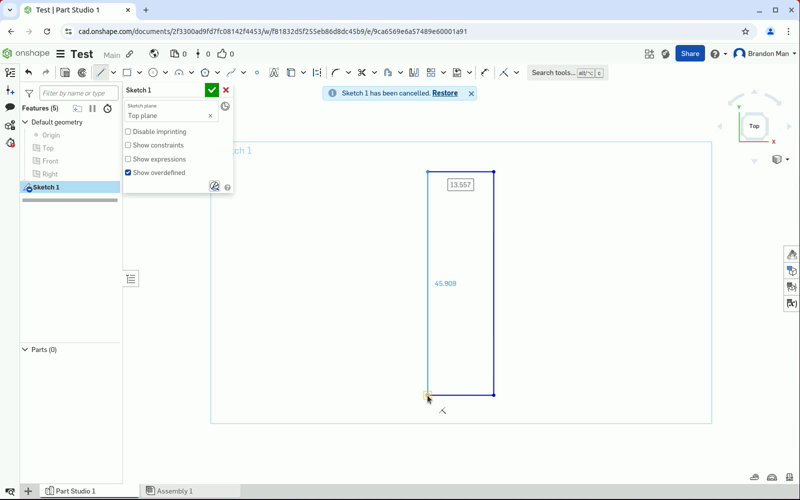
mouse_move(465, 227)
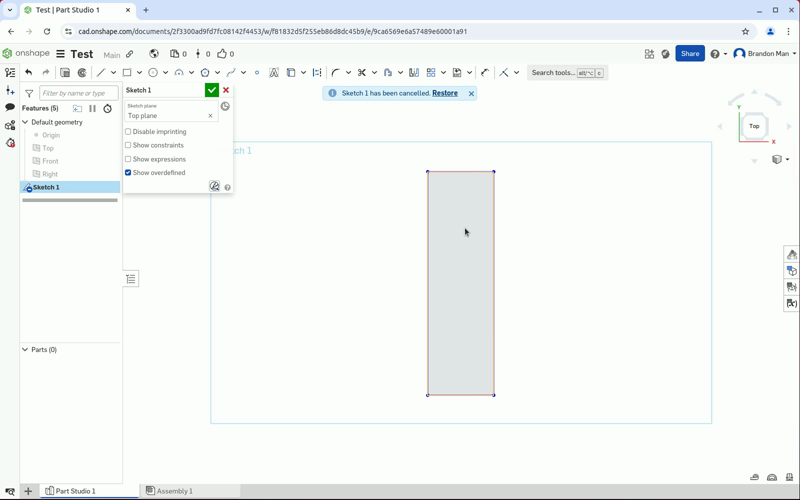
click(465, 227)
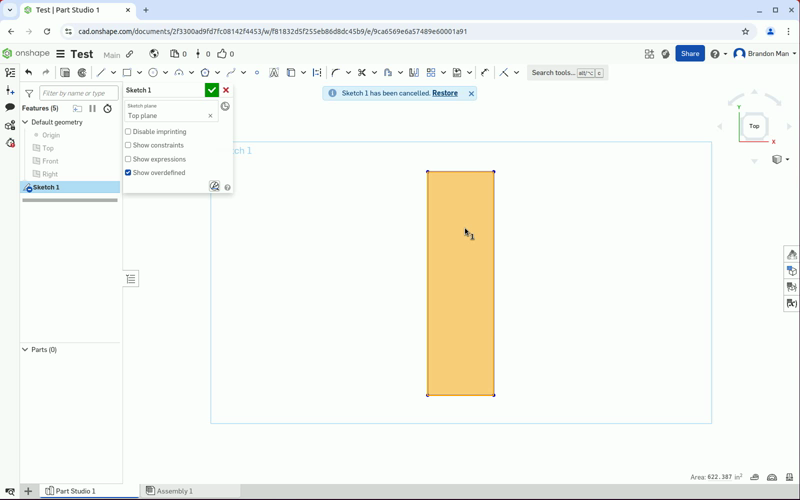
mouse_move(73, 352)
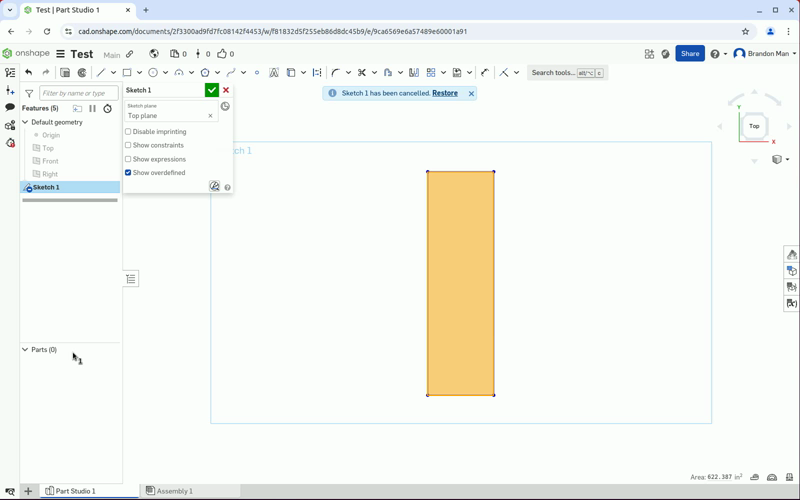
key(shift+y)
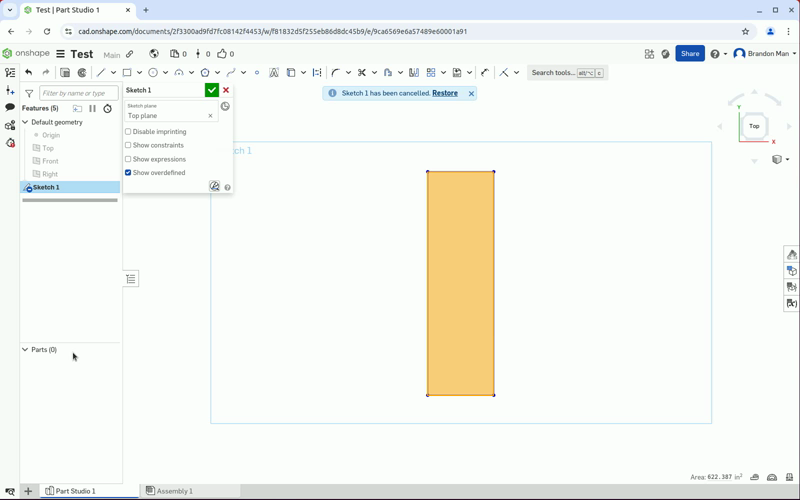
key(shift+e)
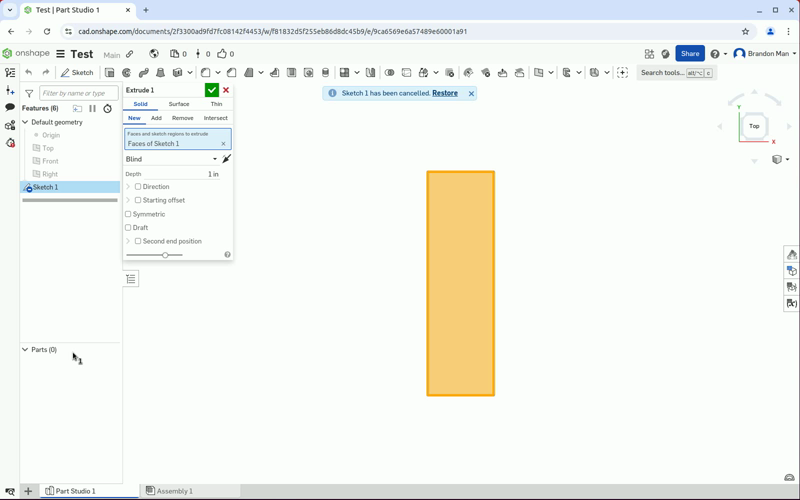
mouse_move(143, 106)
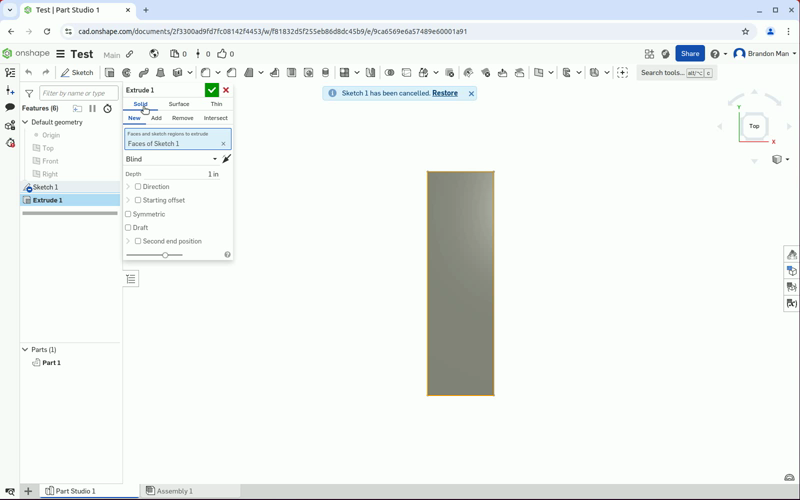
click(143, 106)
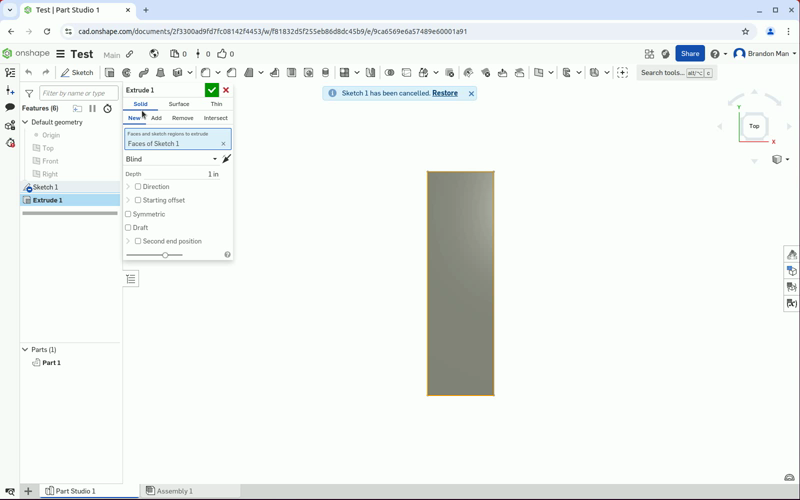
mouse_move(137, 120)
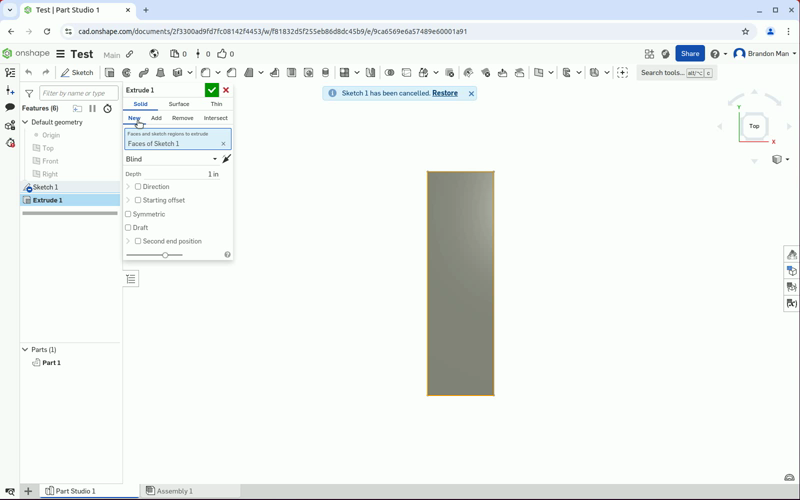
click(137, 120)
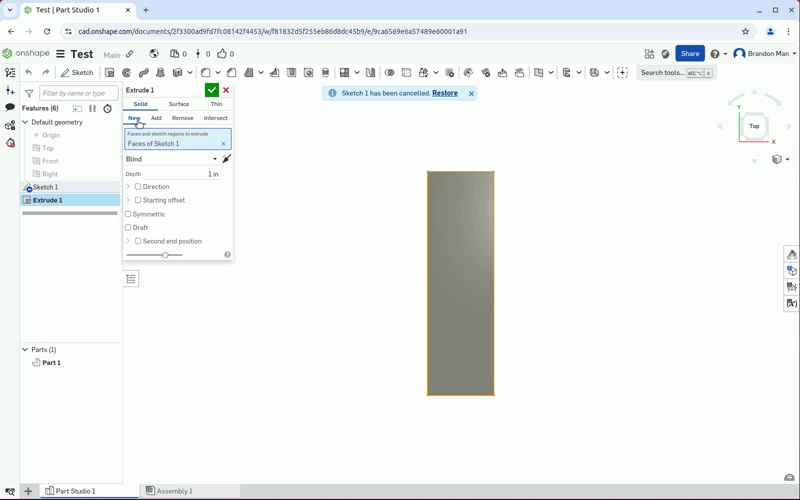
key(tab, 4)
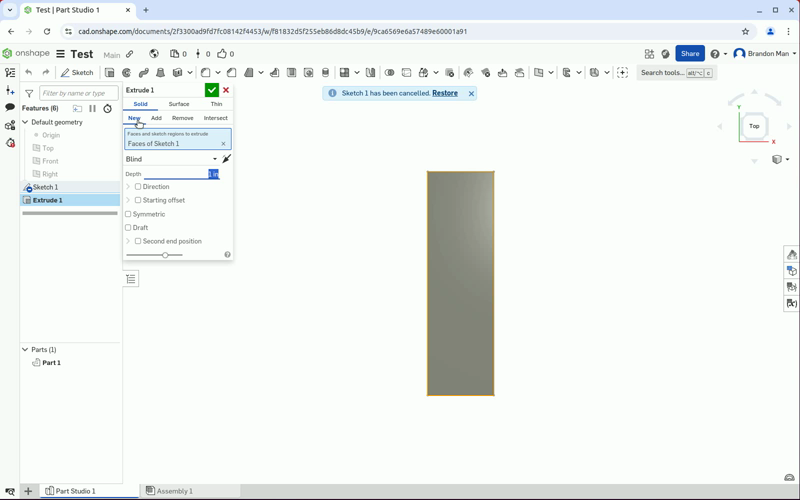
text(15.405)
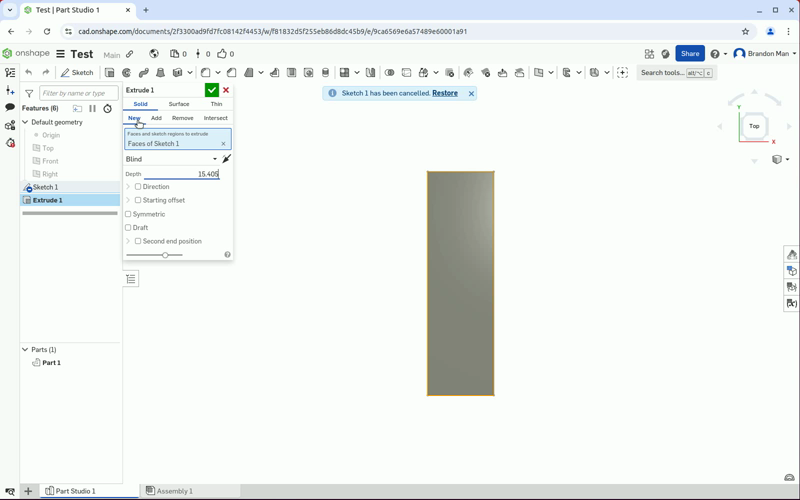
key(enter)
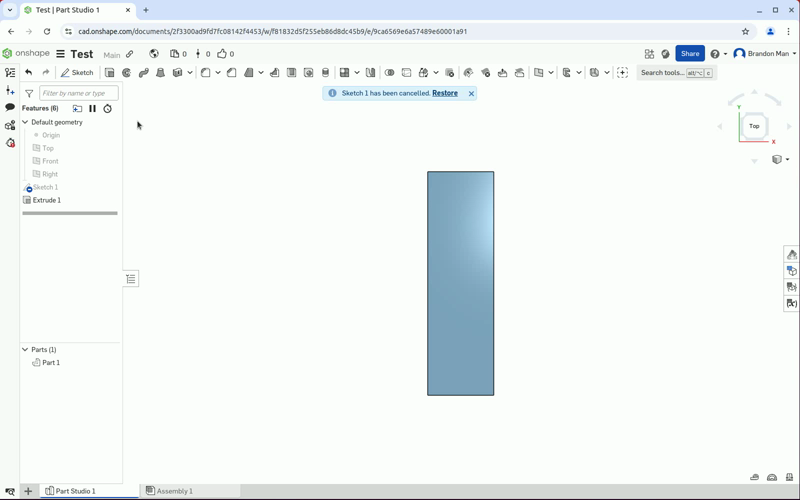
key(shift+h)
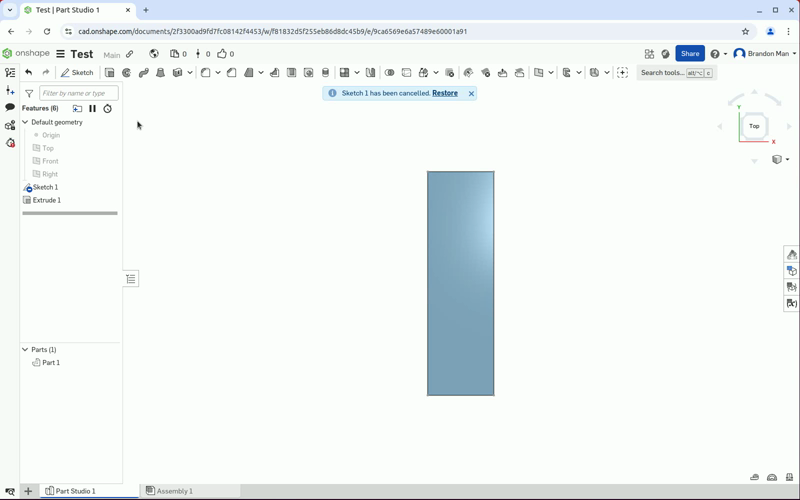
key(shift+h)
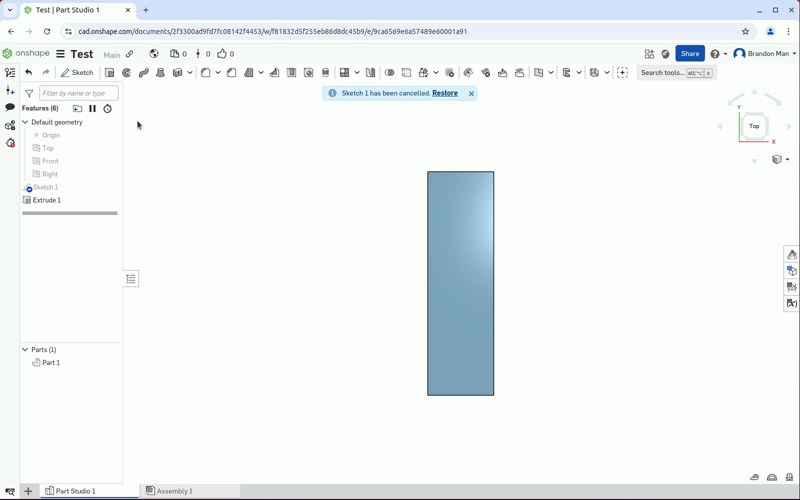
mouse_move(73, 189)
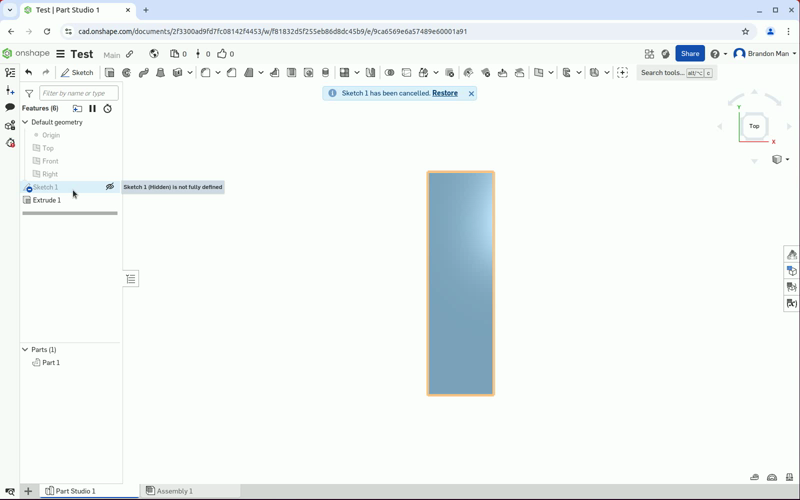
click(73, 189)
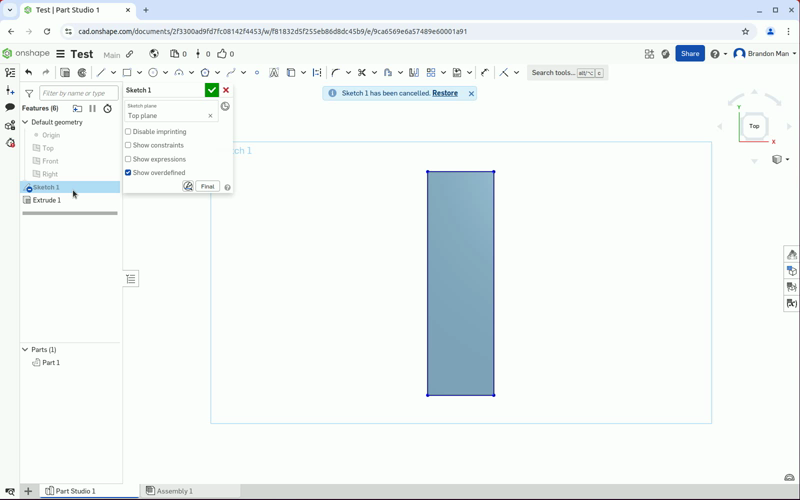
mouse_move(229, 92)
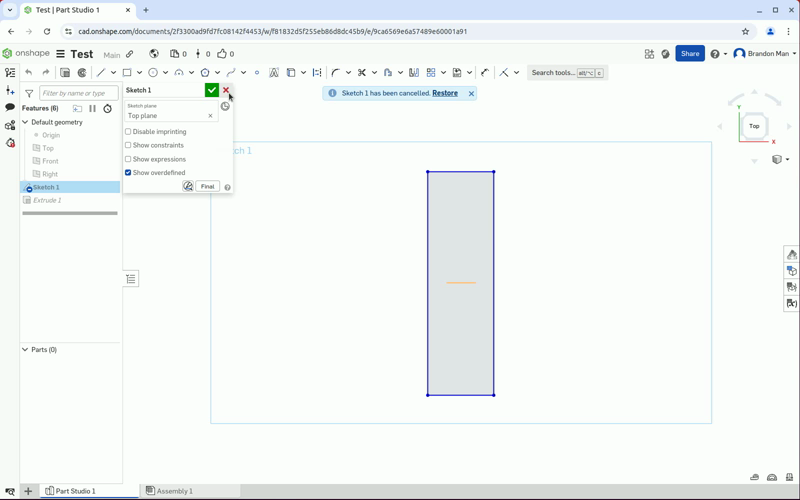
click(229, 92)
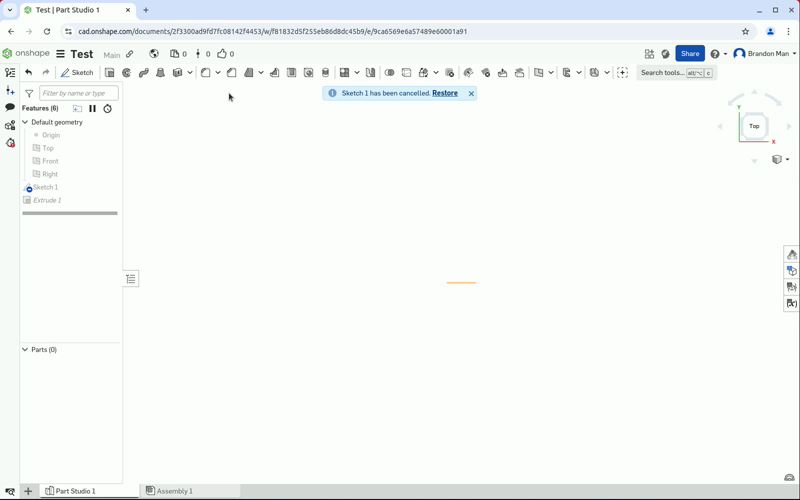
mouse_move(73, 352)
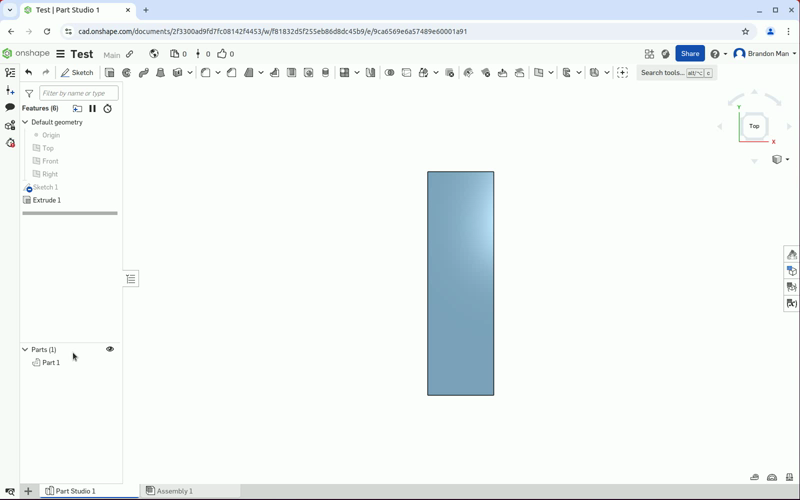
key(y)
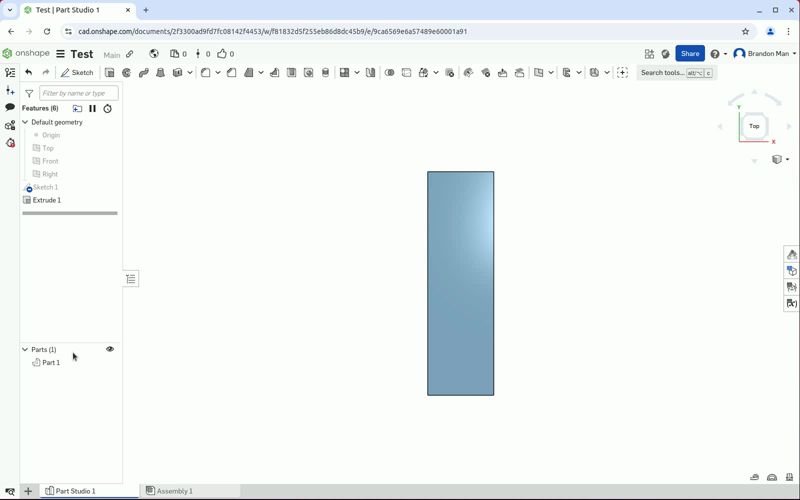
key(shift+p)
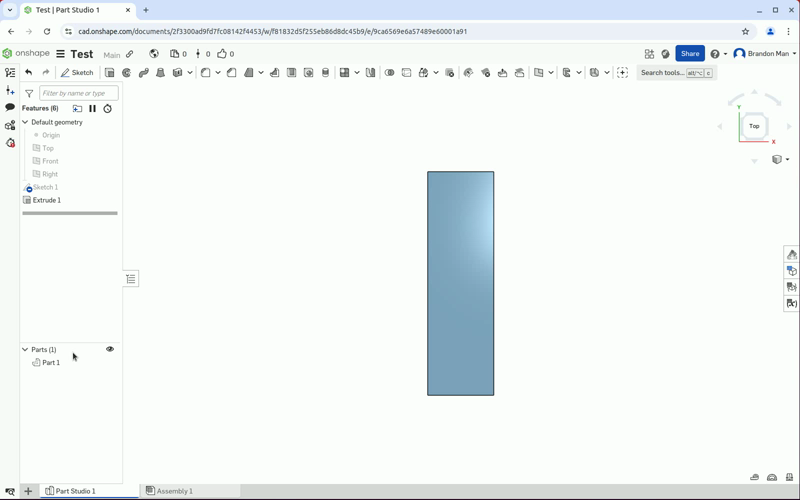
key(space)
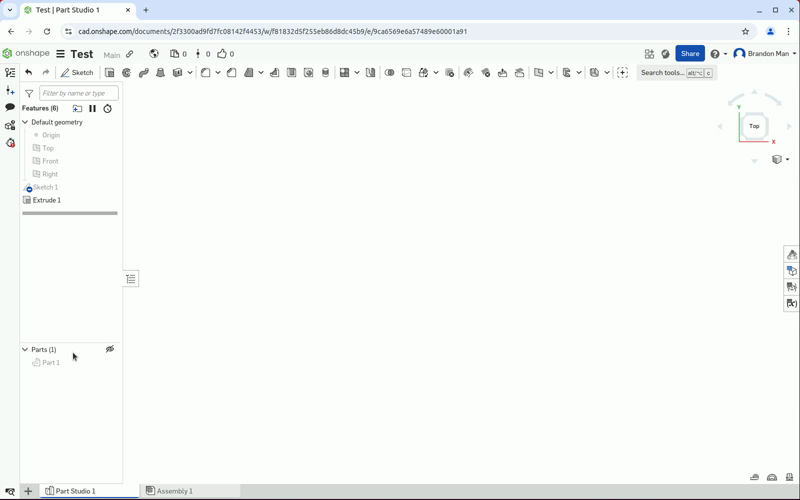
key_down(shift)
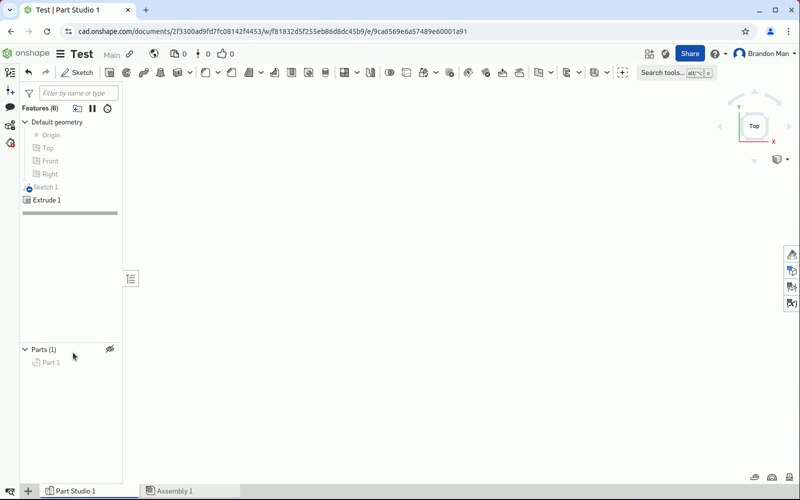
key(up)
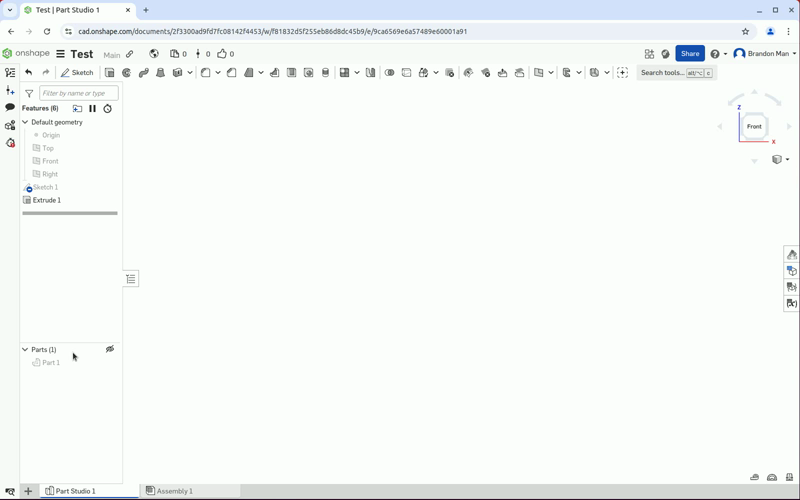
key_up(shift)
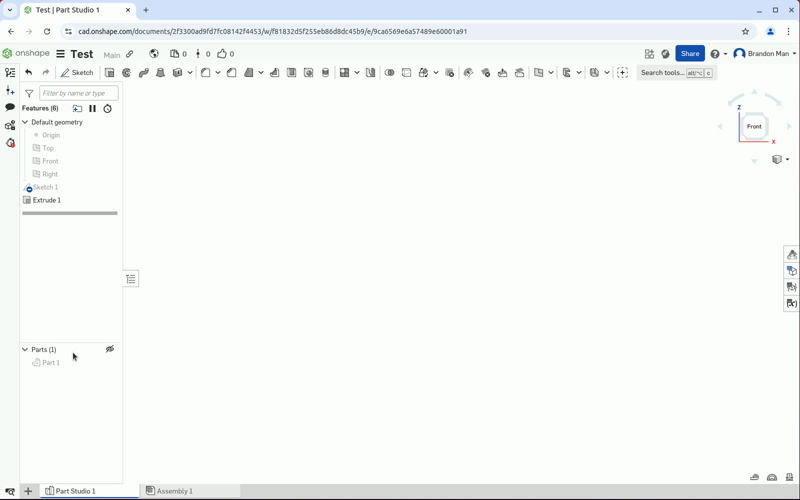
mouse_move(73, 352)
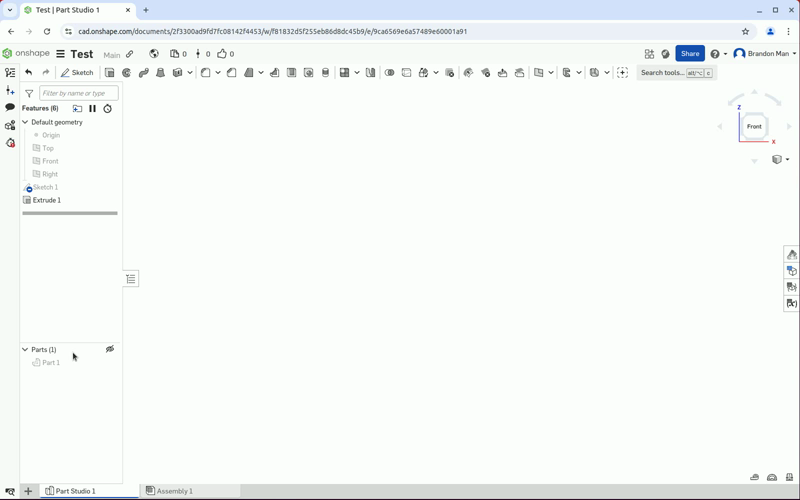
key(shift+y)
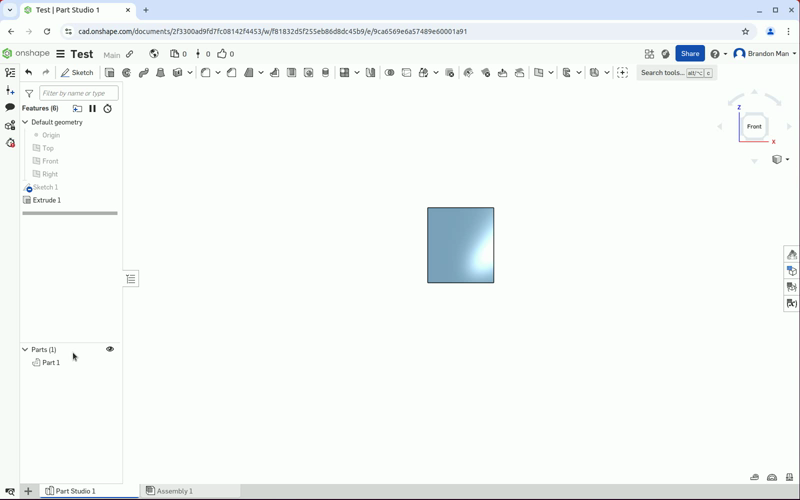
mouse_move(541, 75)
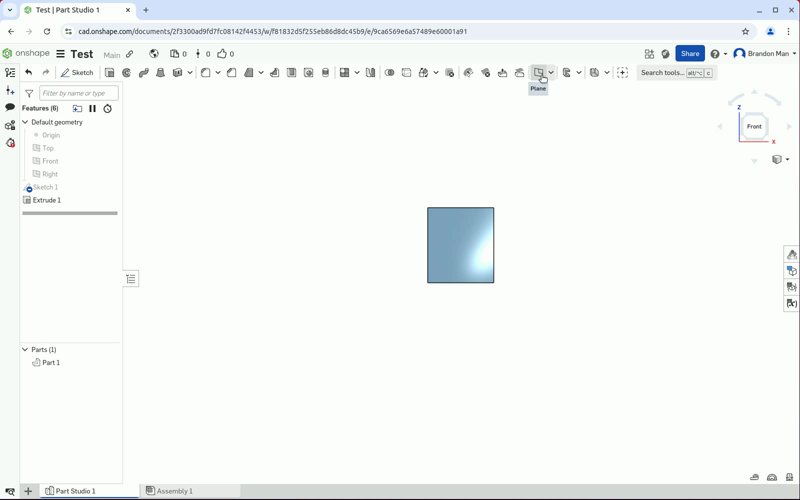
click(541, 75)
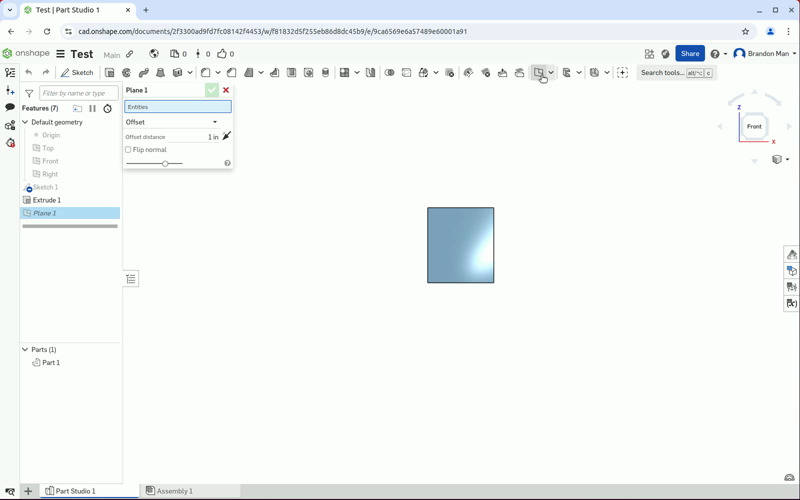
mouse_move(73, 163)
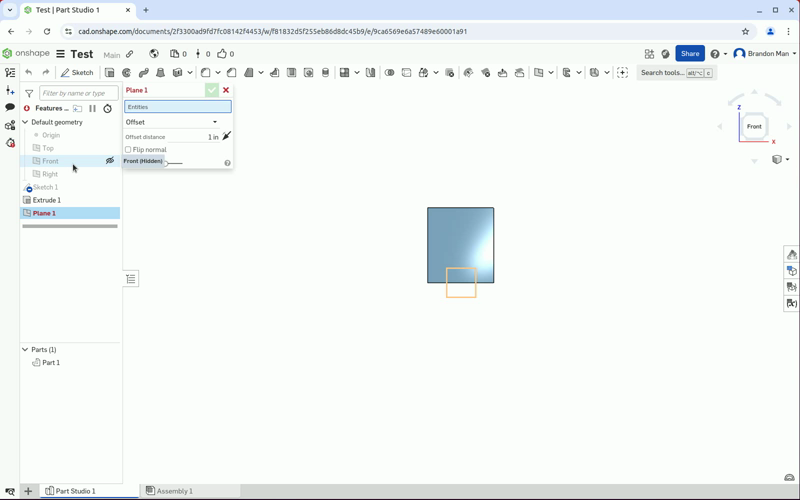
click(73, 163)
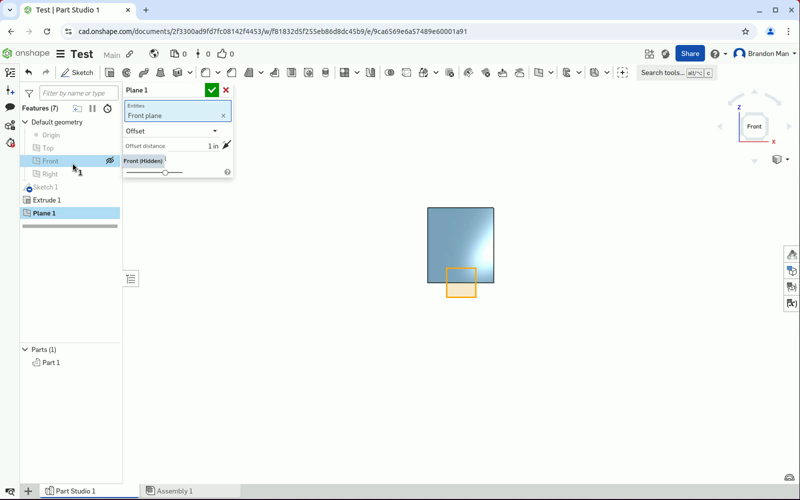
key(tab, 2)
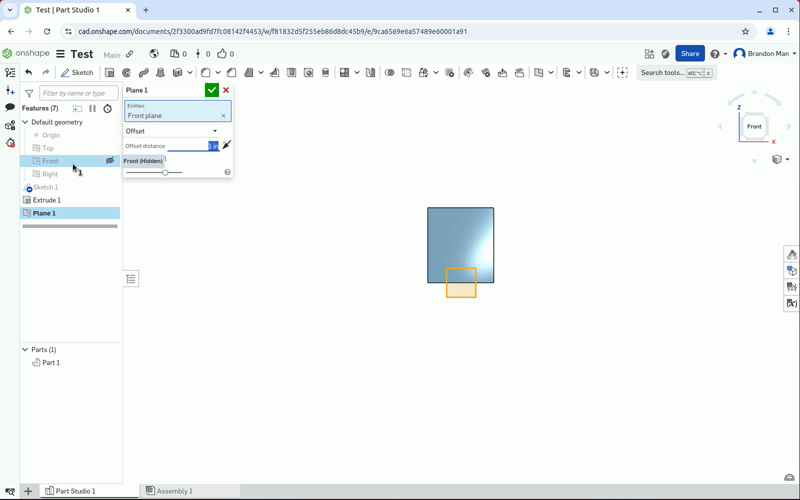
text(23.108)
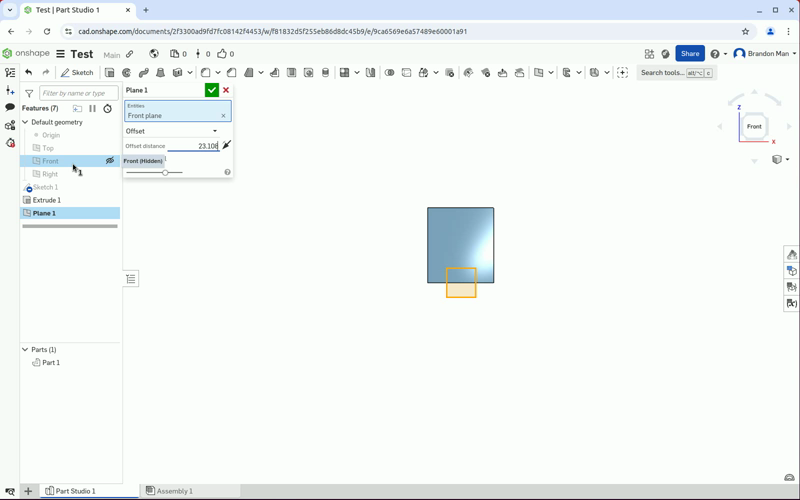
key(enter, 2)
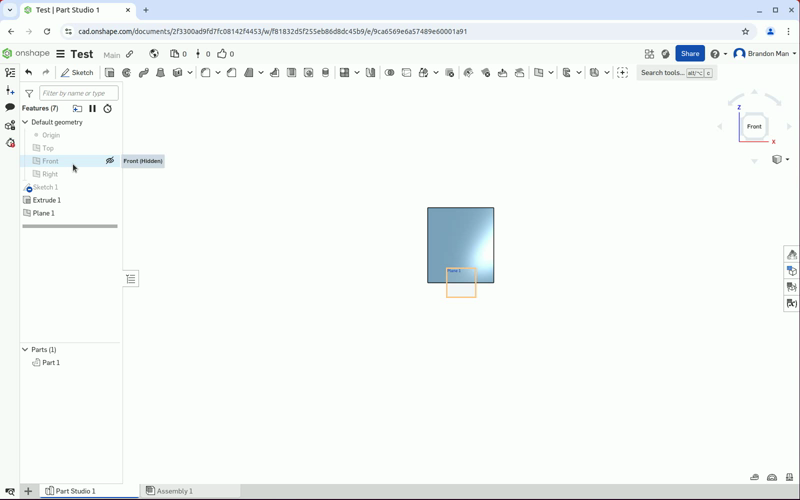
key(shift+s)
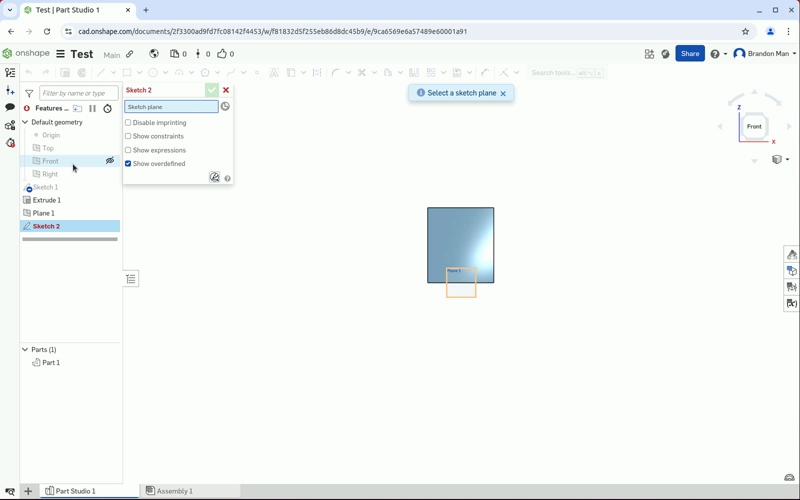
mouse_move(73, 215)
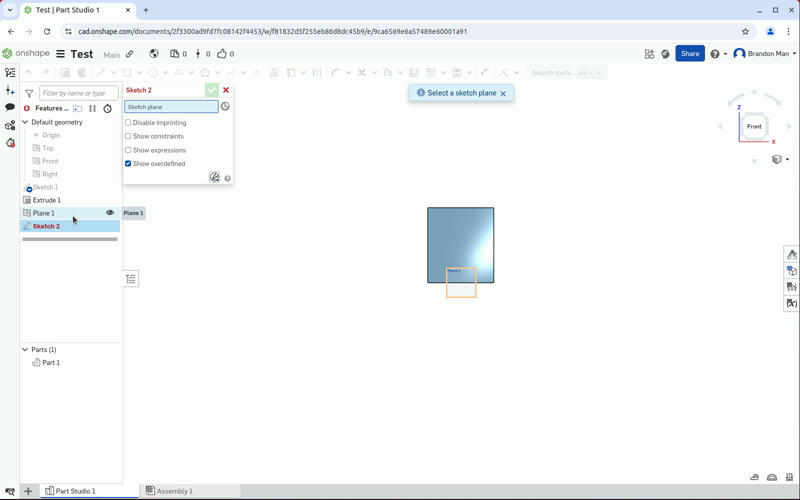
click(73, 215)
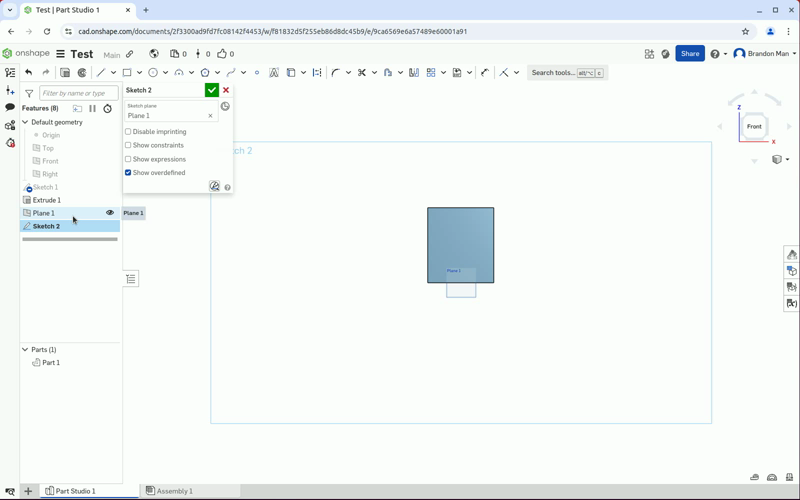
mouse_move(73, 352)
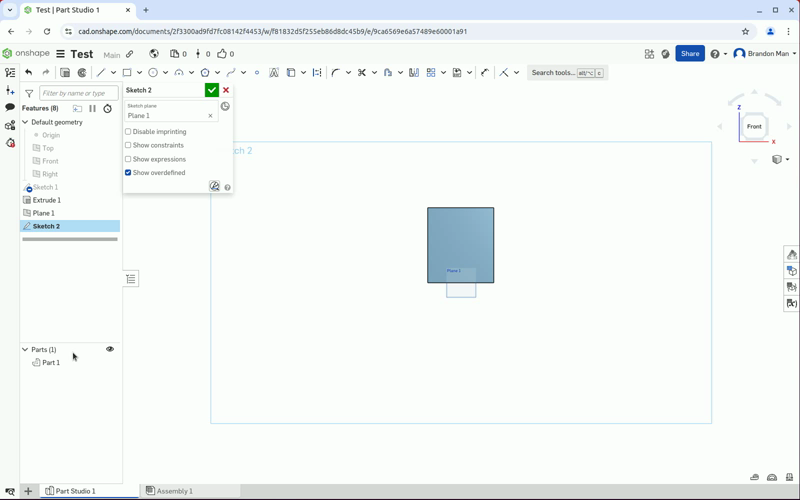
key(y)
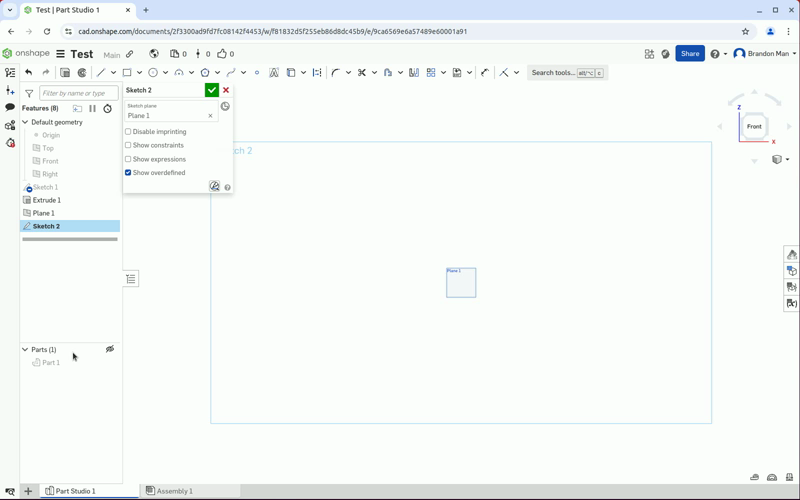
key(l)
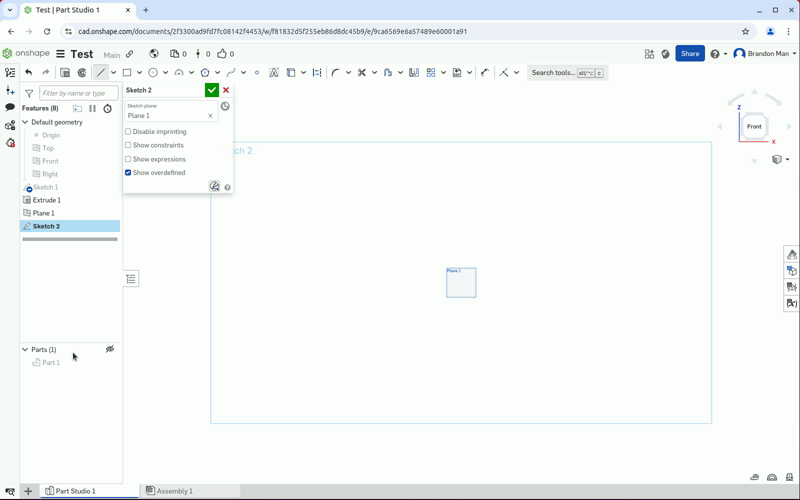
key_down(shift)
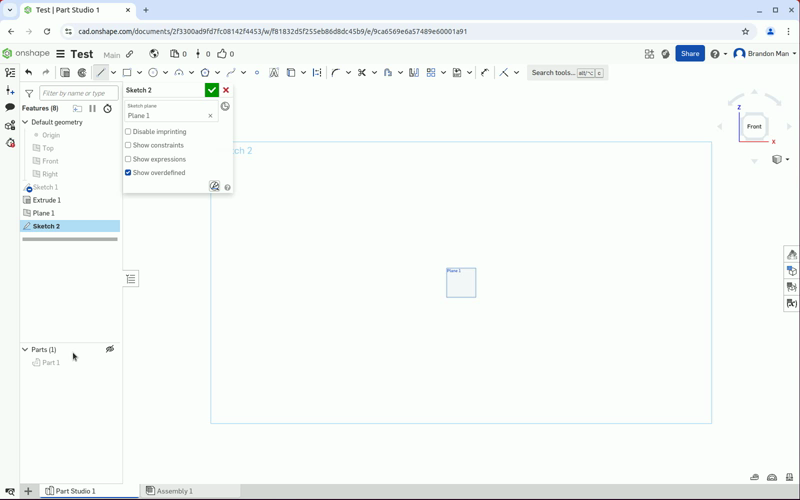
mouse_move(427, 282)
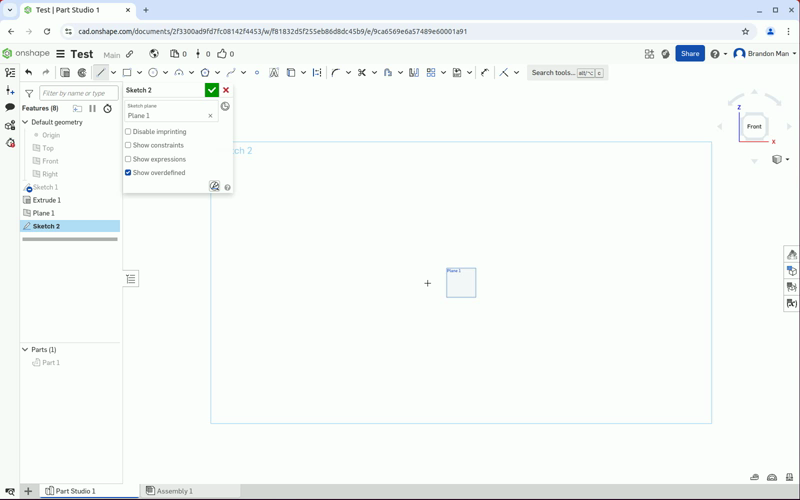
click(427, 282)
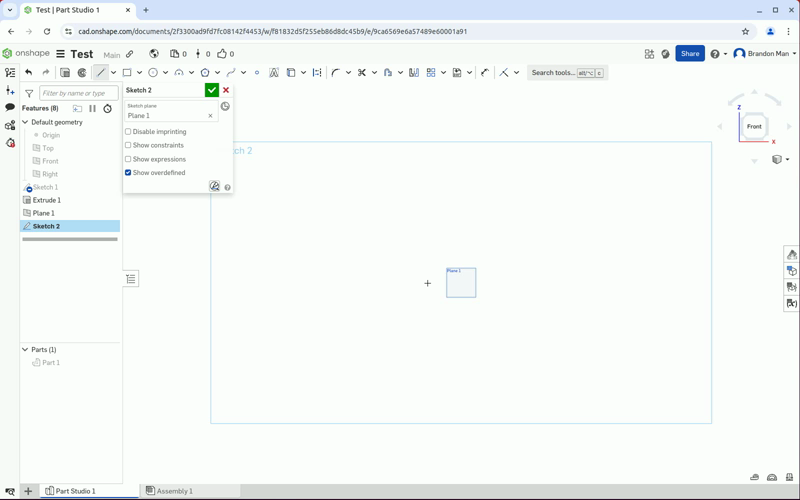
key_up(shift)
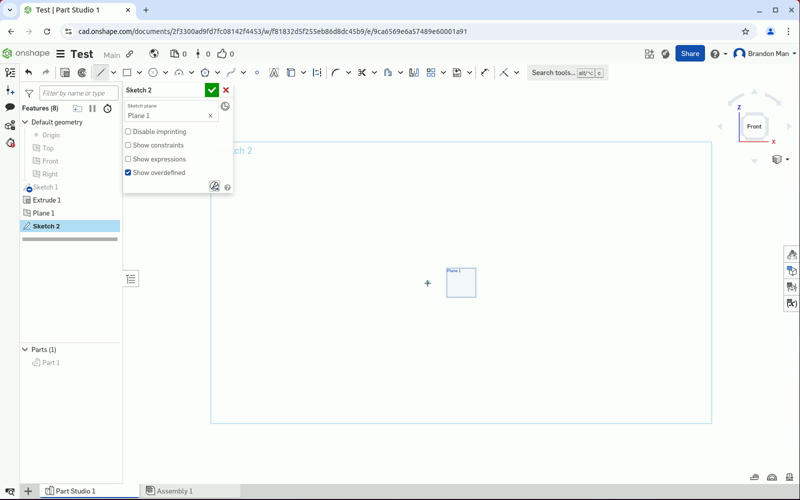
key_down(shift)
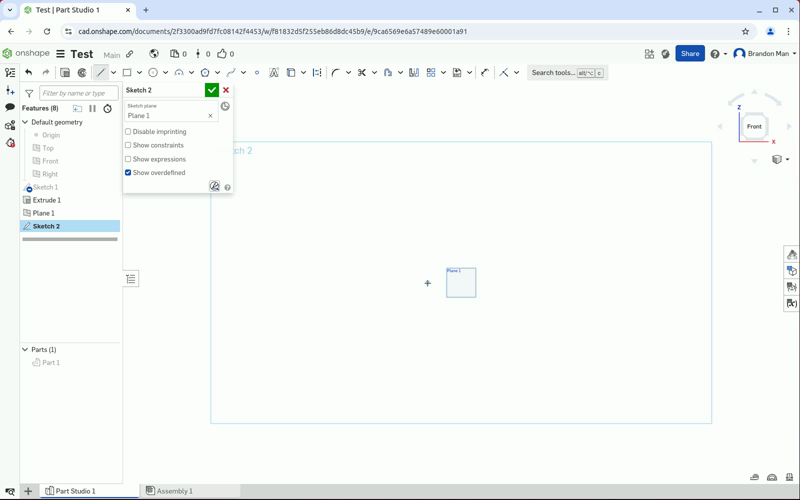
mouse_move(492, 282)
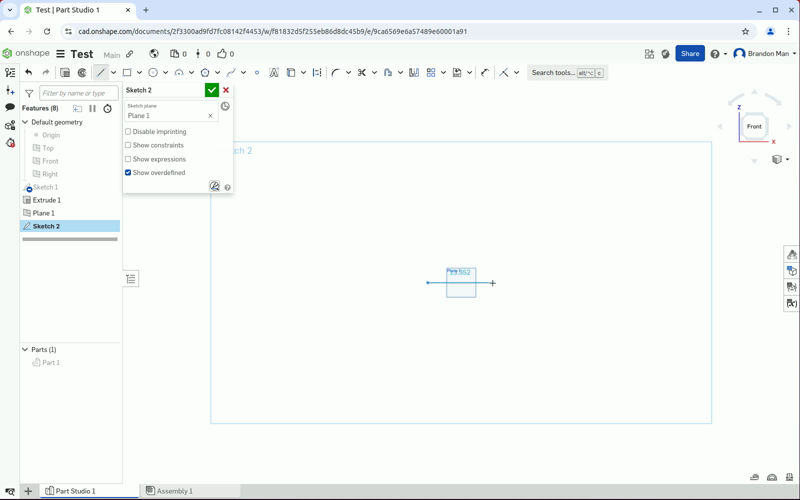
click(492, 282)
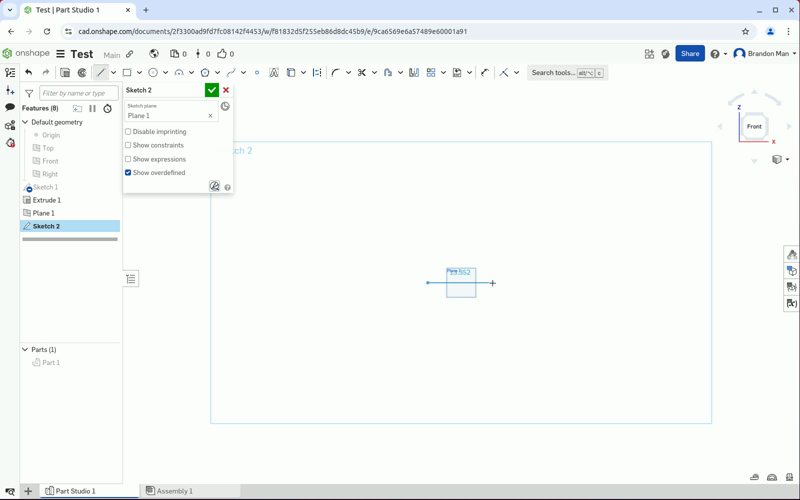
key_up(shift)
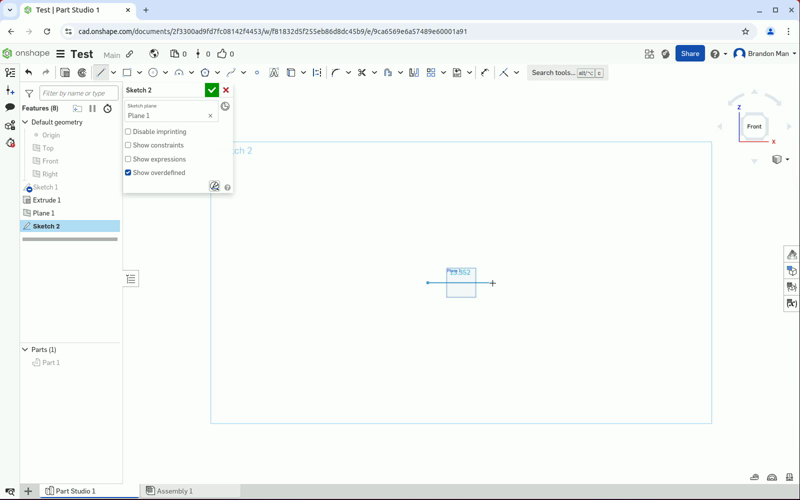
key_down(shift)
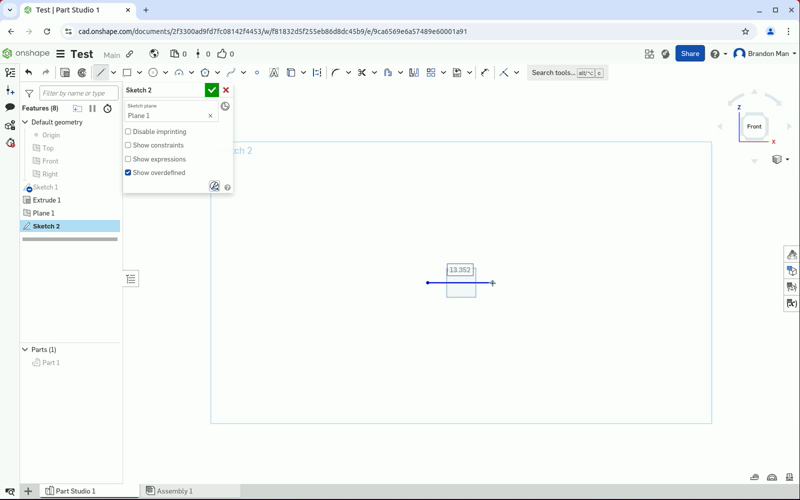
mouse_move(492, 208)
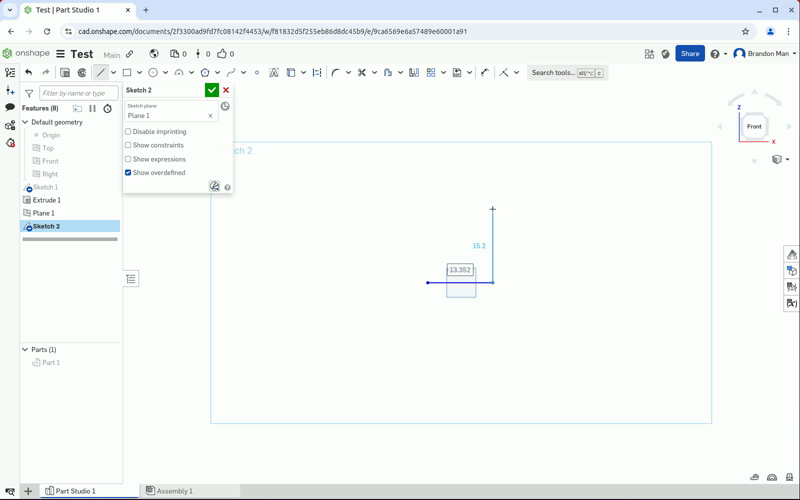
click(492, 208)
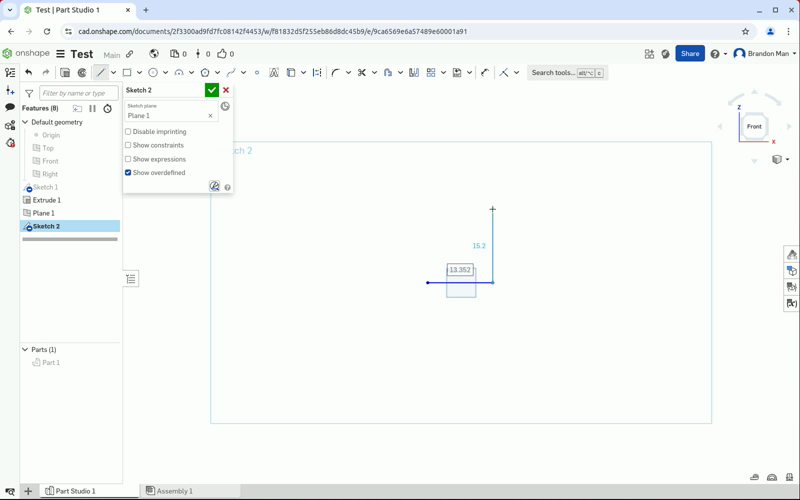
key_up(shift)
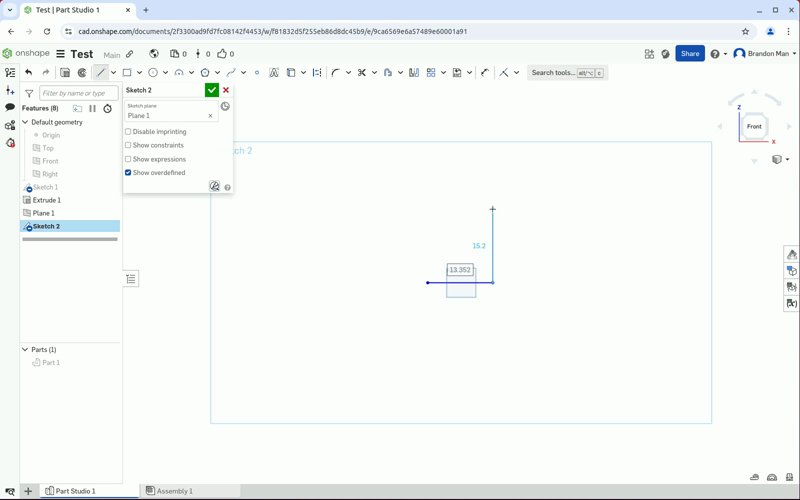
key_down(shift)
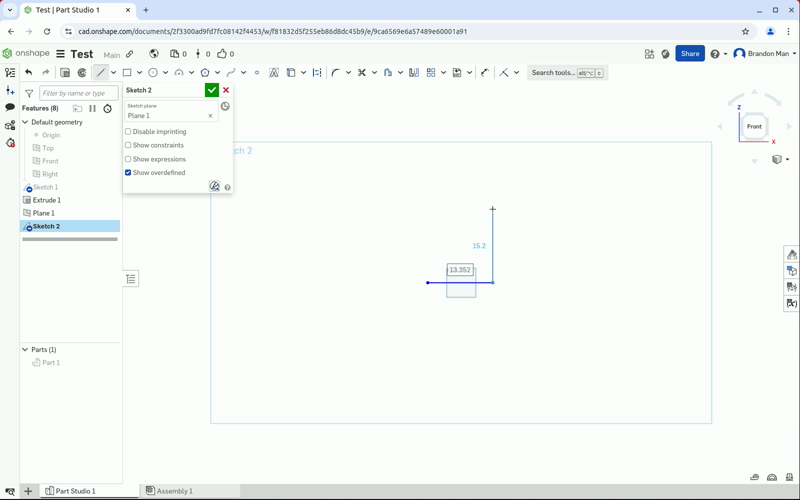
mouse_move(427, 208)
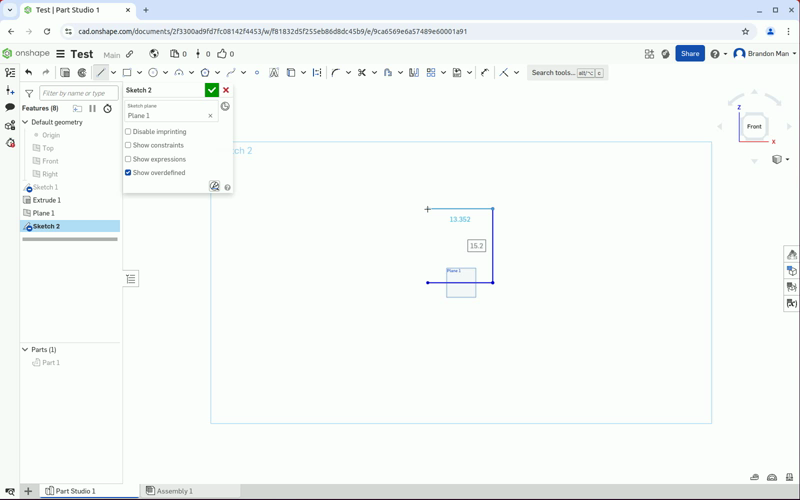
click(427, 208)
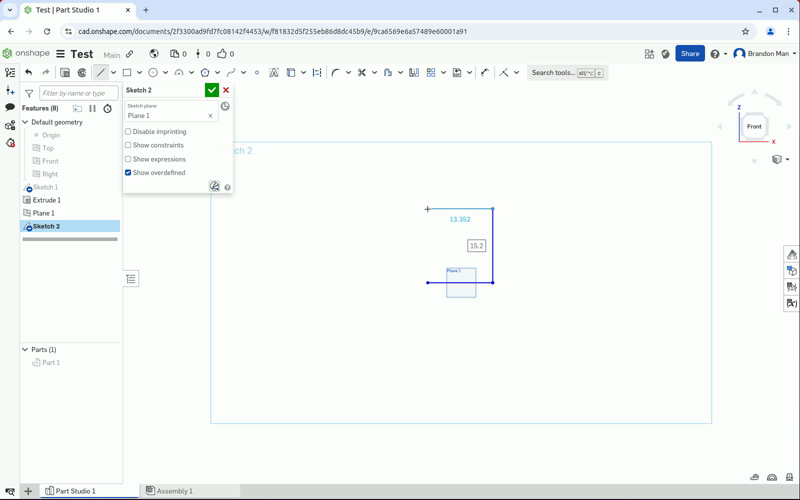
key_up(shift)
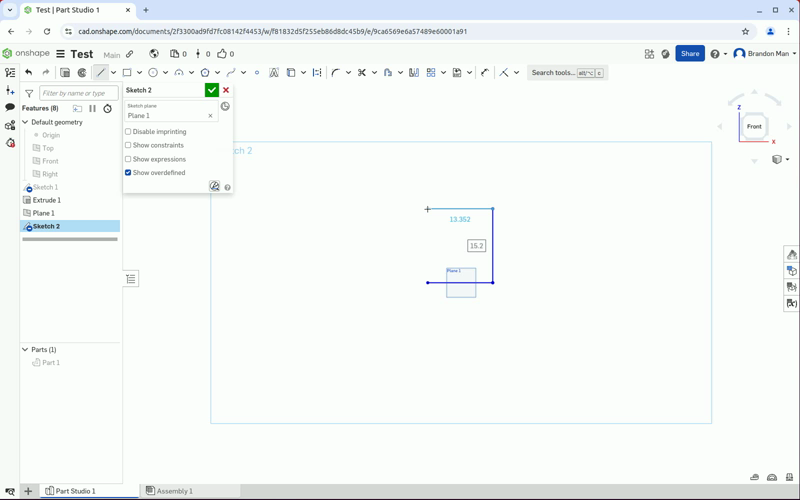
key_down(shift)
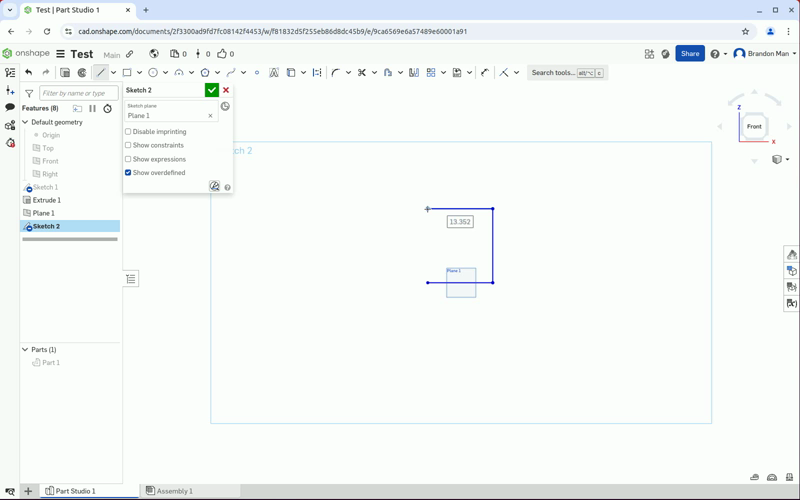
mouse_move(427, 282)
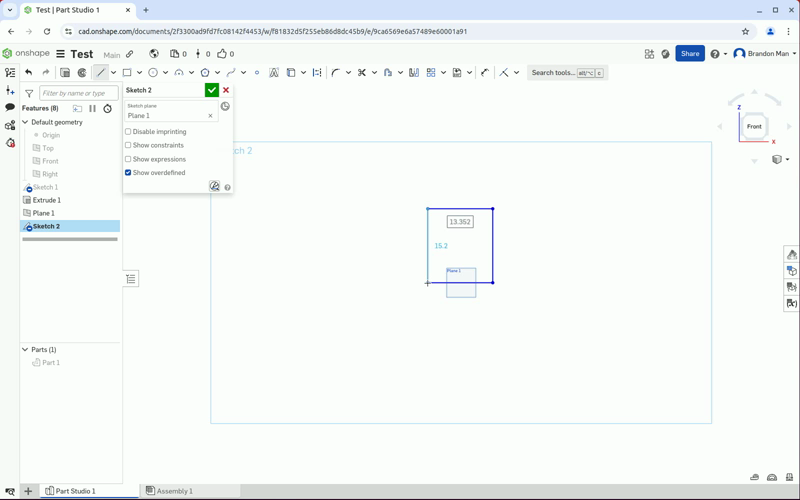
key_up(shift)
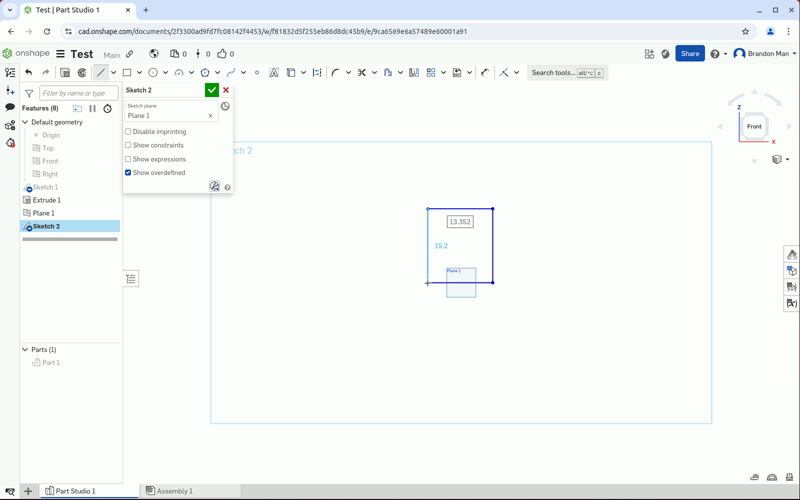
click(427, 282)
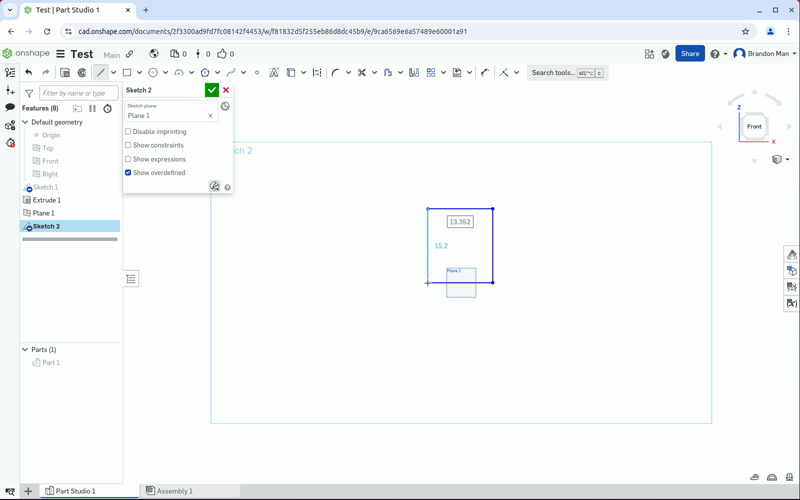
key(esc)
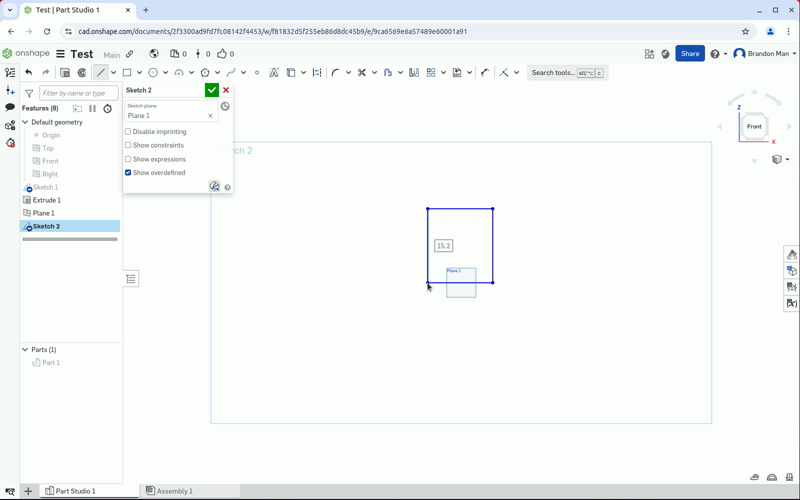
mouse_move(431, 270)
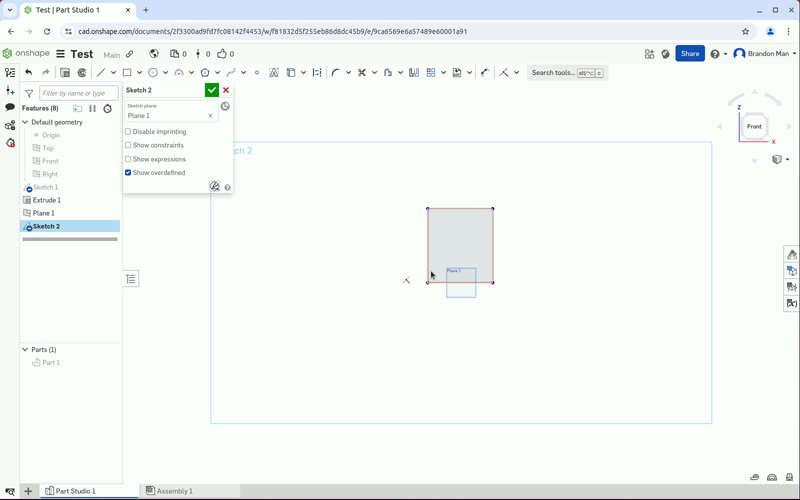
click(431, 270)
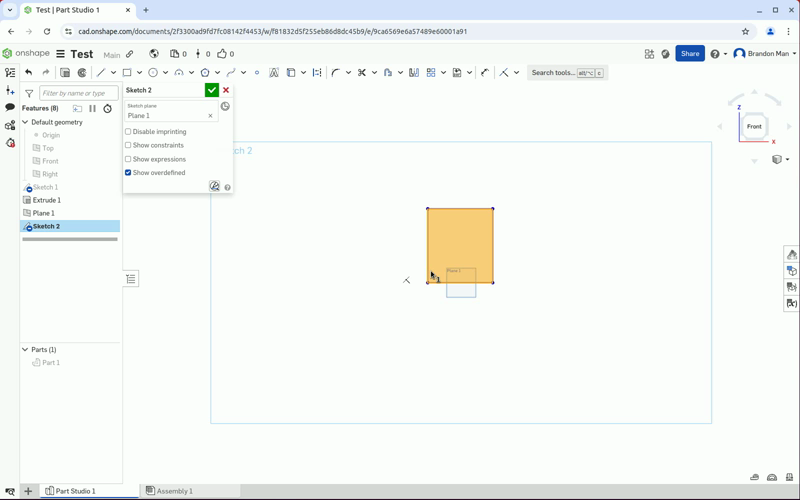
mouse_move(73, 352)
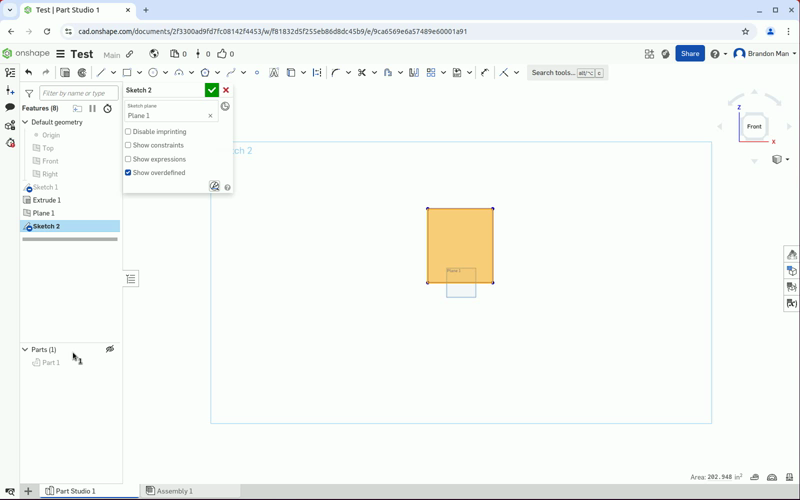
key(shift+y)
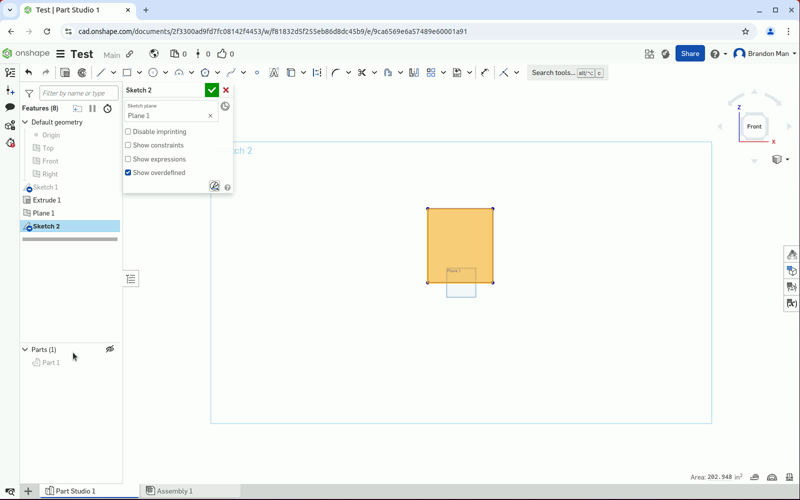
key(shift+e)
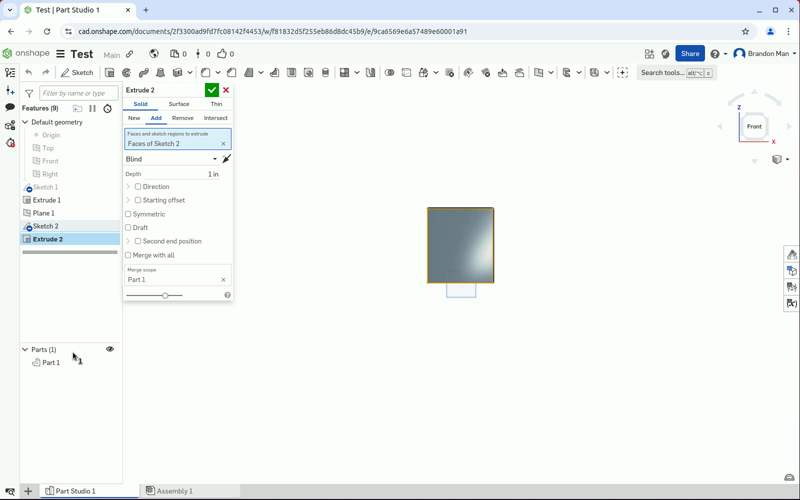
mouse_move(143, 106)
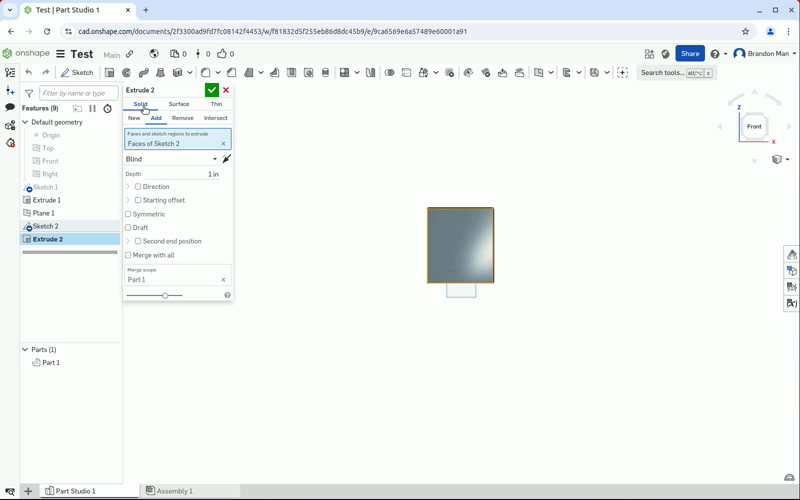
click(143, 106)
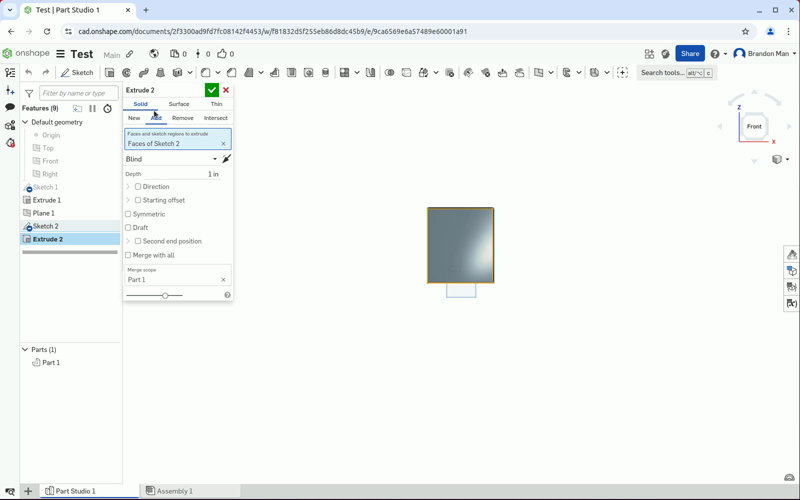
mouse_move(186, 120)
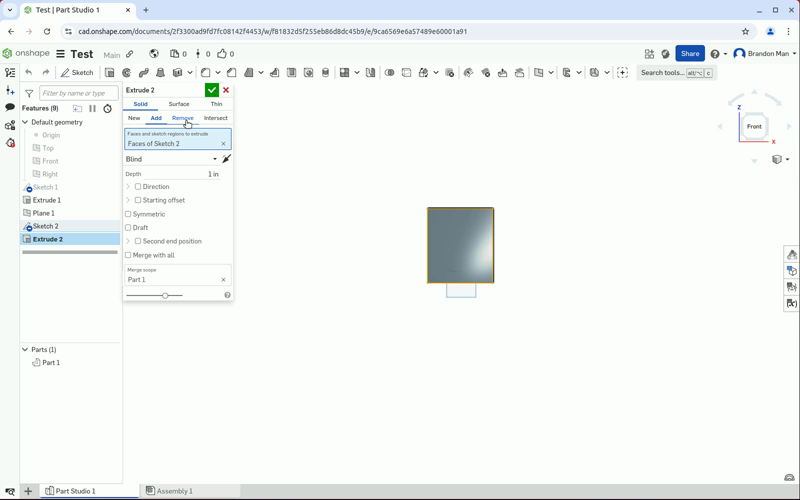
click(186, 120)
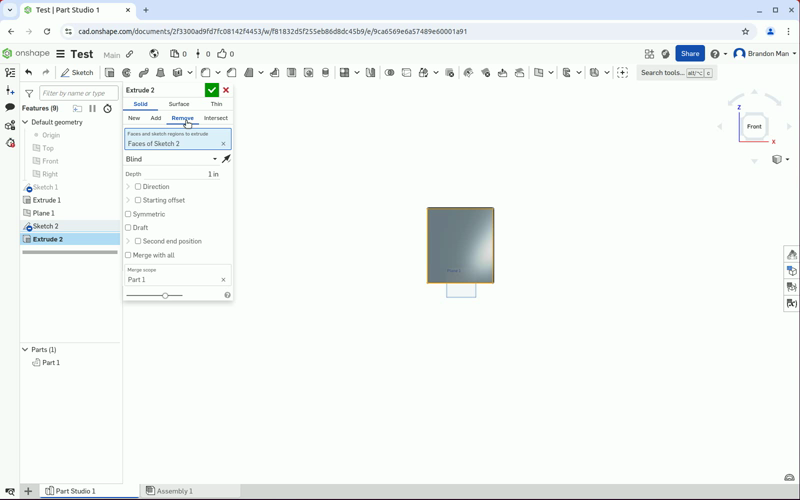
key(tab, 4)
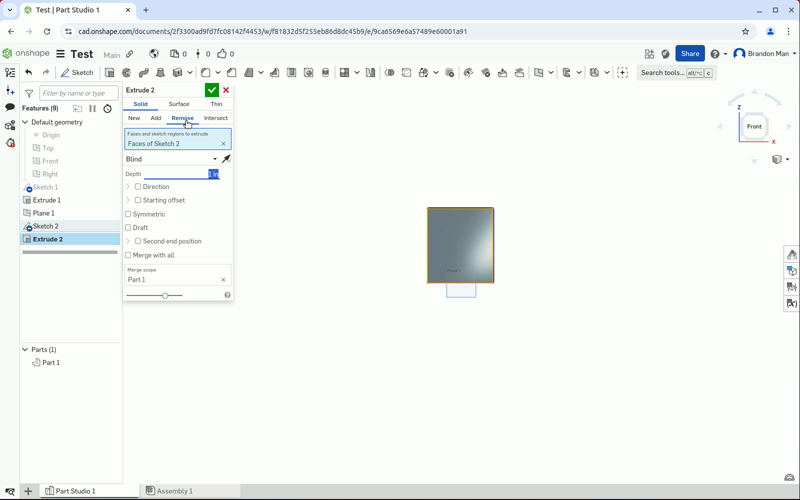
text(30.811)
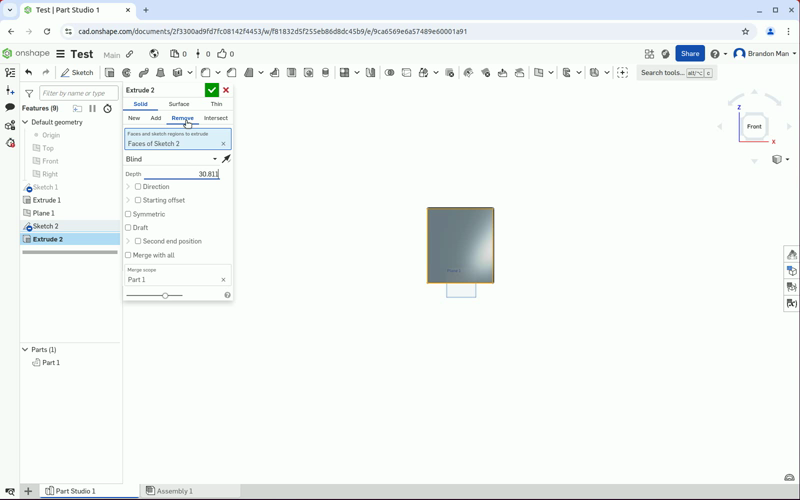
key(tab, 6)
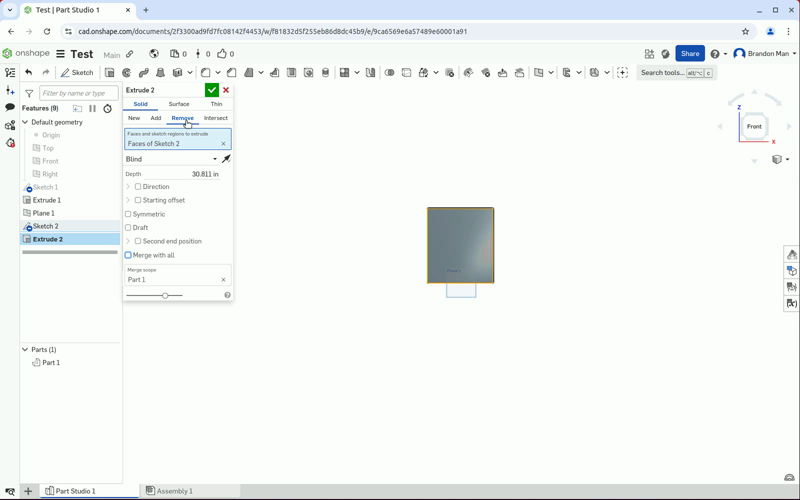
key(space)
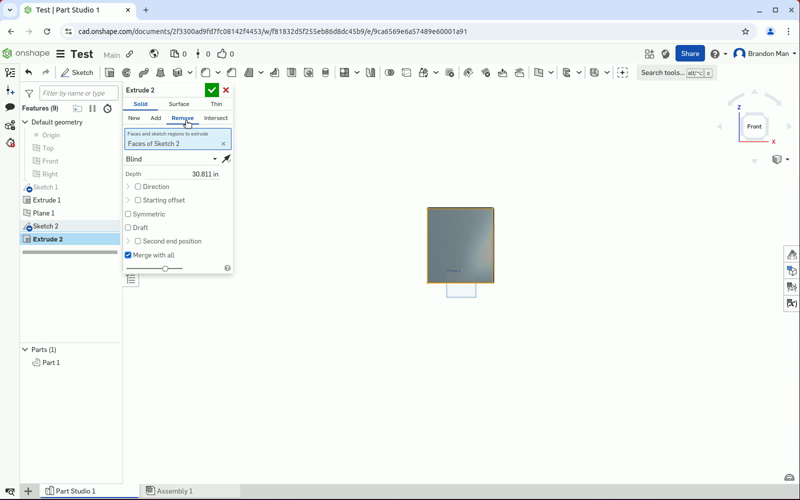
key(enter)
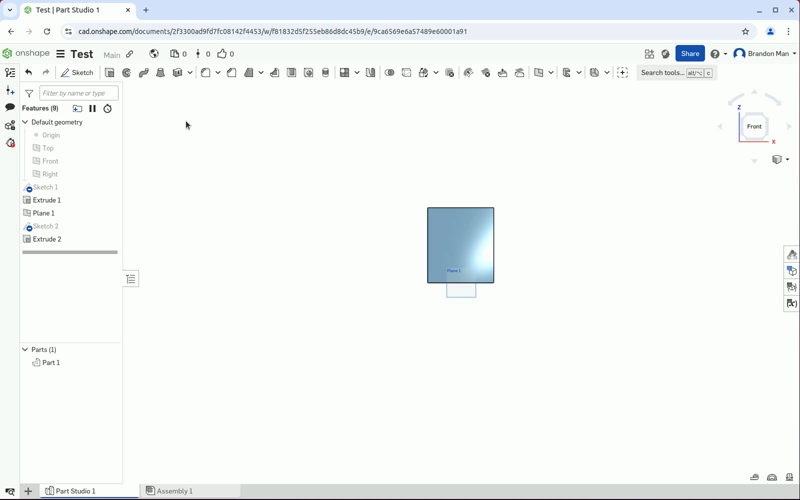
key(shift+h)
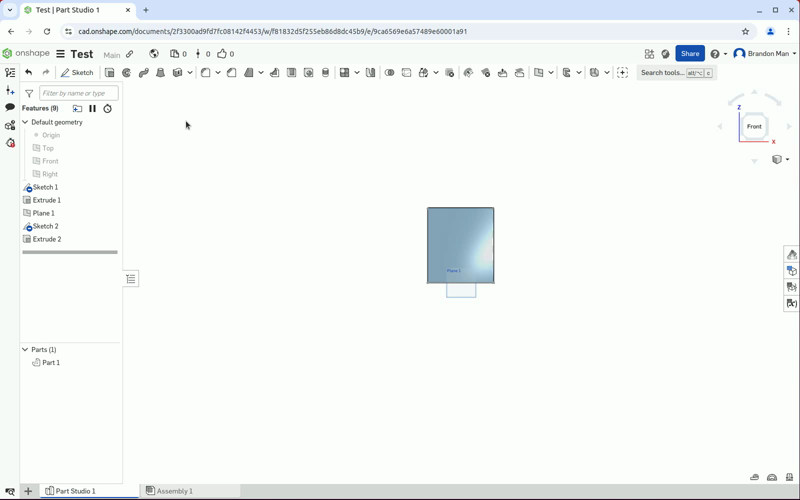
key(shift+h)
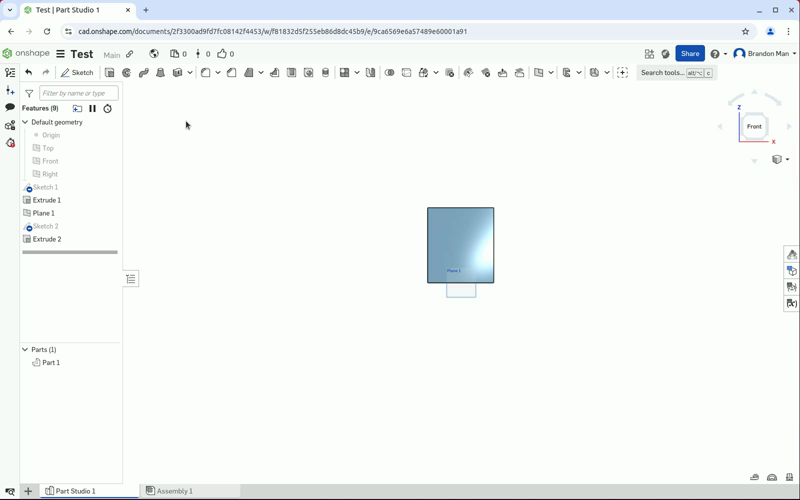
mouse_move(73, 189)
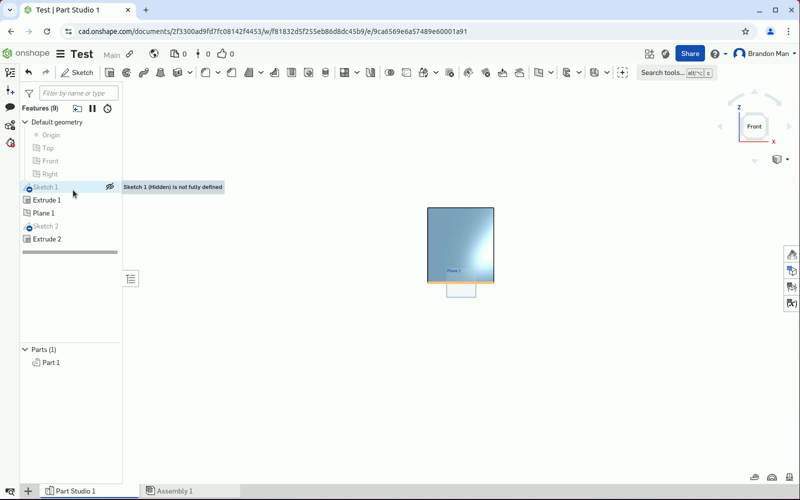
click(73, 189)
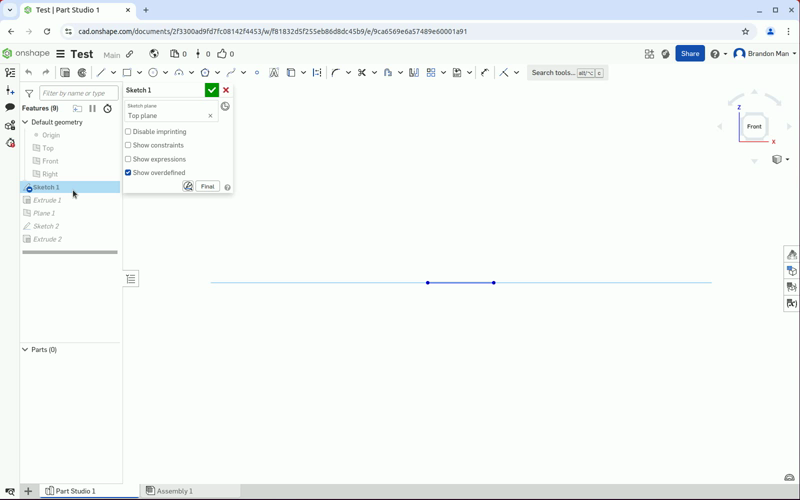
mouse_move(229, 92)
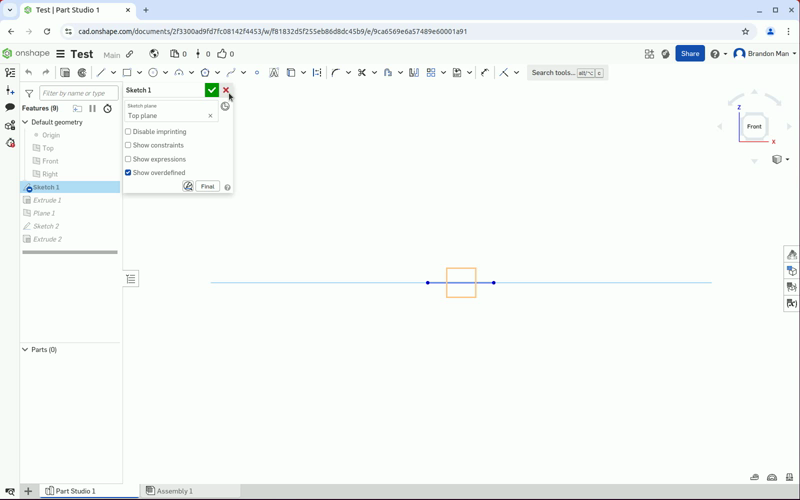
click(229, 92)
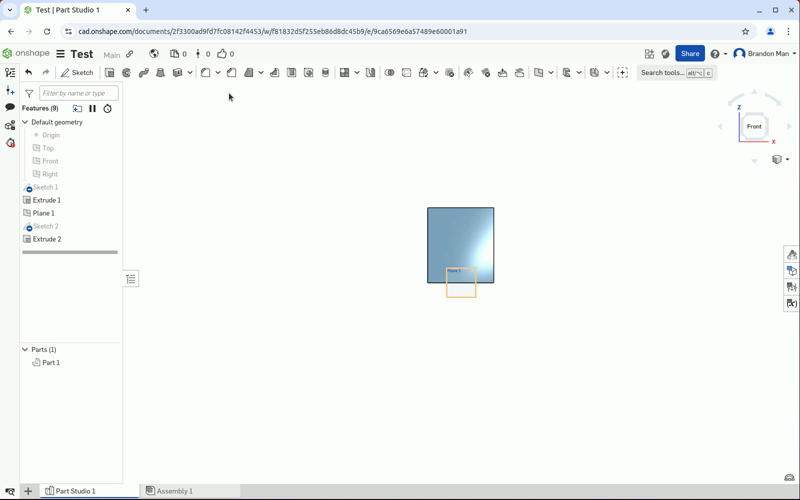
mouse_move(541, 75)
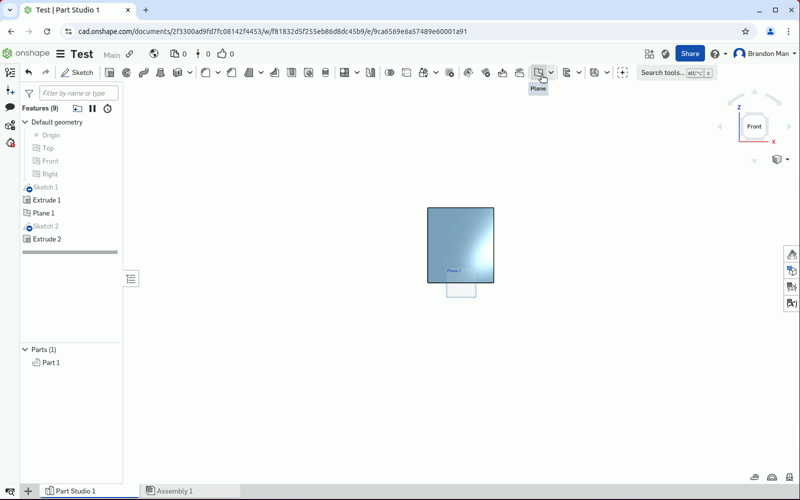
click(541, 75)
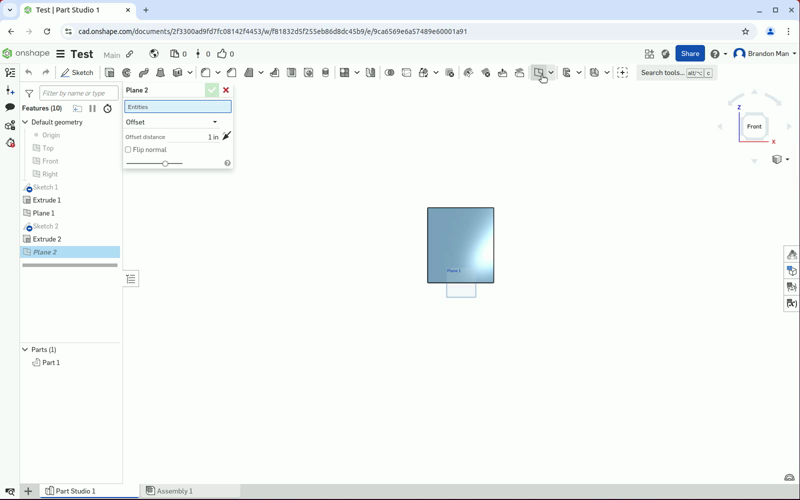
mouse_move(73, 163)
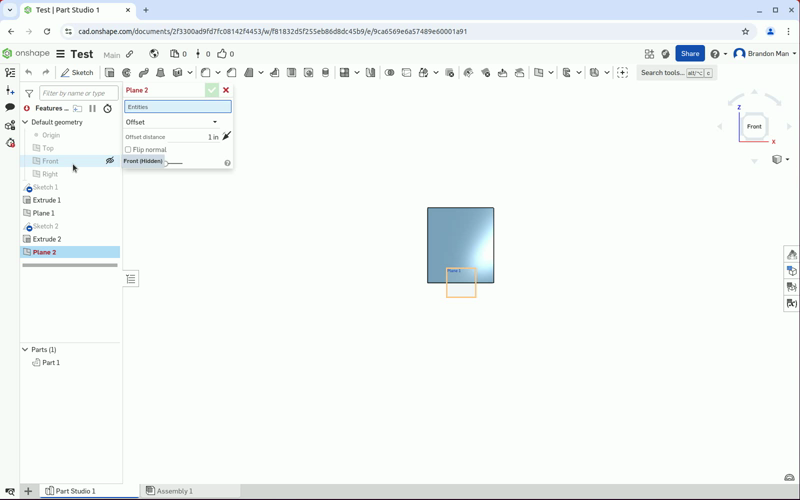
click(73, 163)
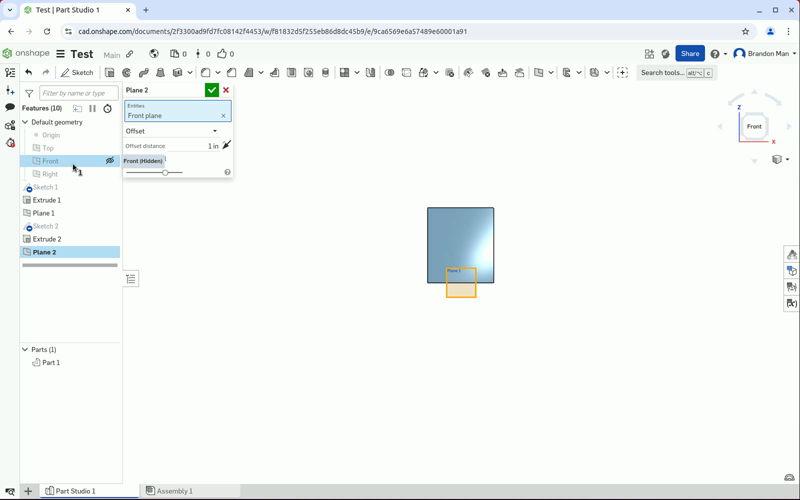
key(tab, 2)
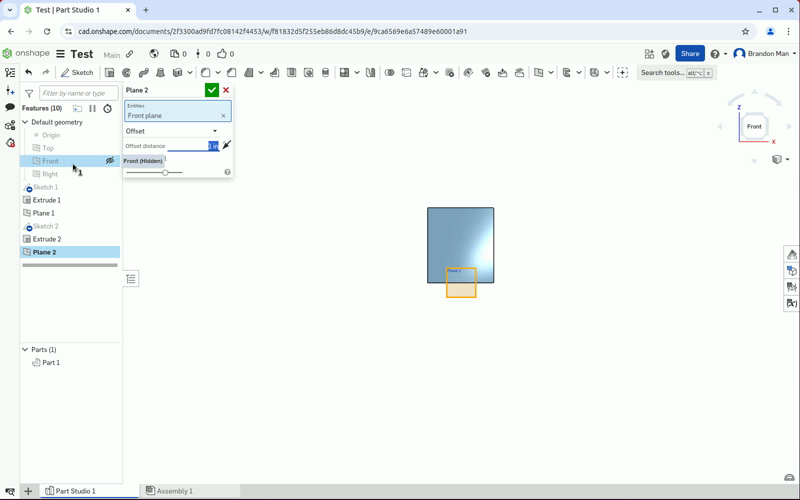
text(11.308)
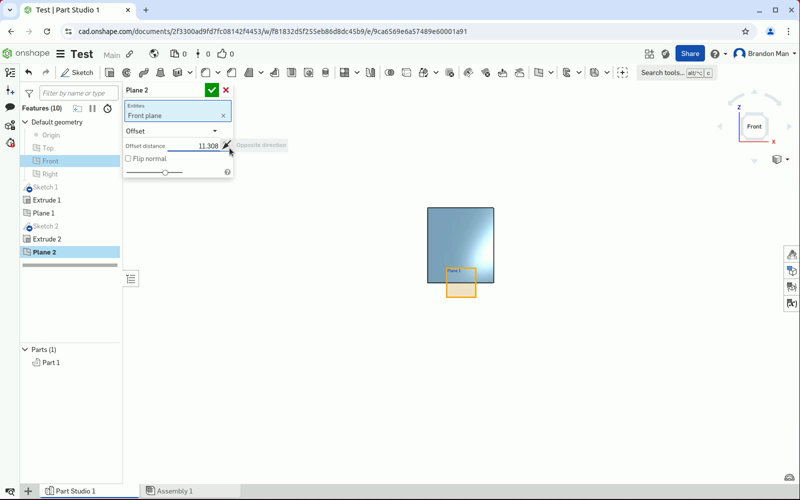
mouse_move(229, 147)
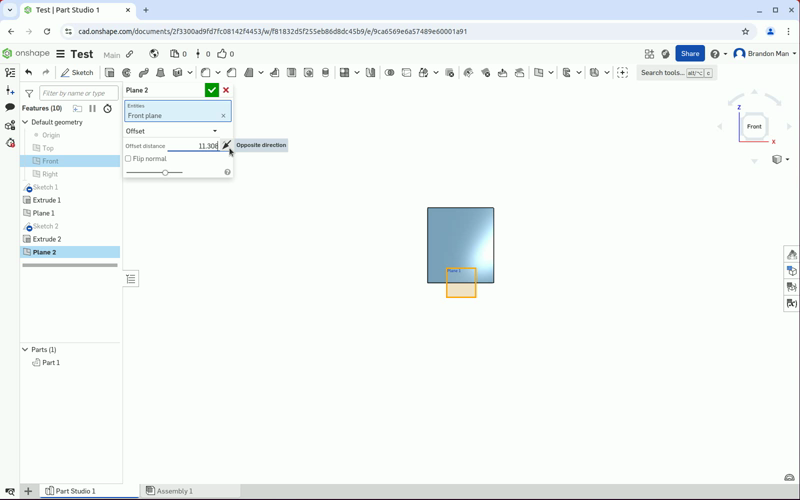
click(229, 147)
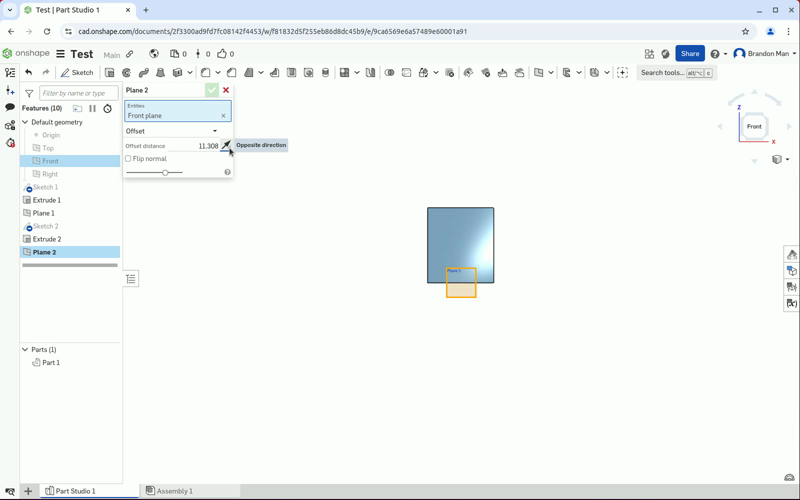
key(enter, 2)
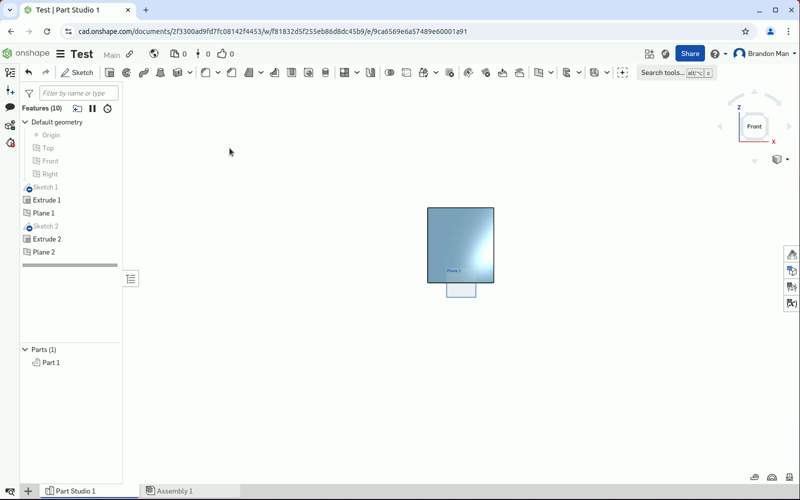
key(shift+s)
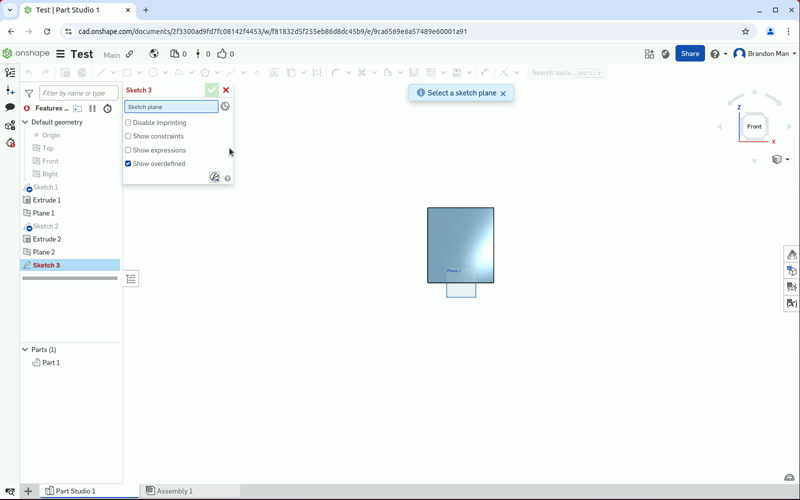
mouse_move(73, 254)
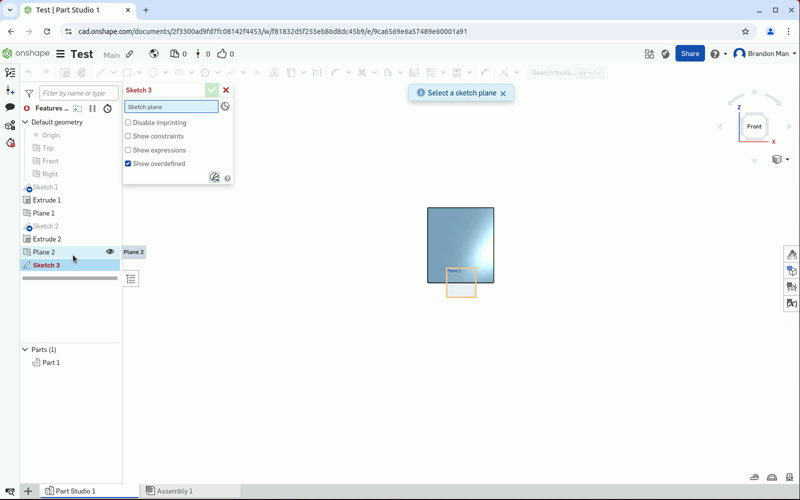
click(73, 254)
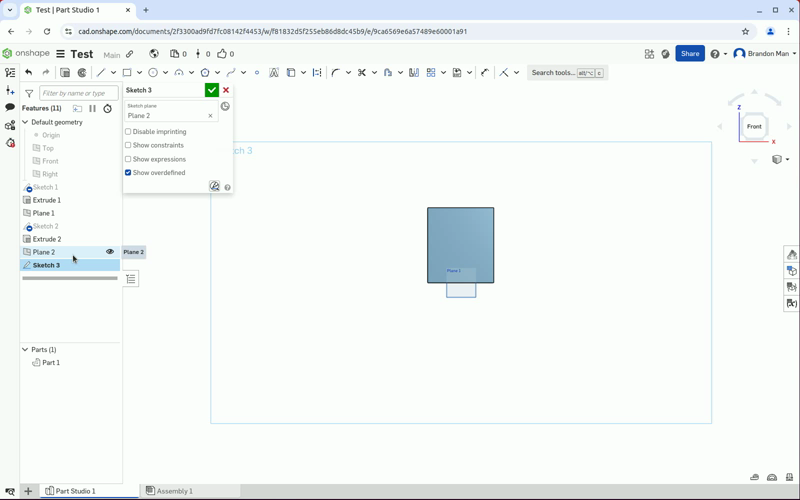
mouse_move(73, 352)
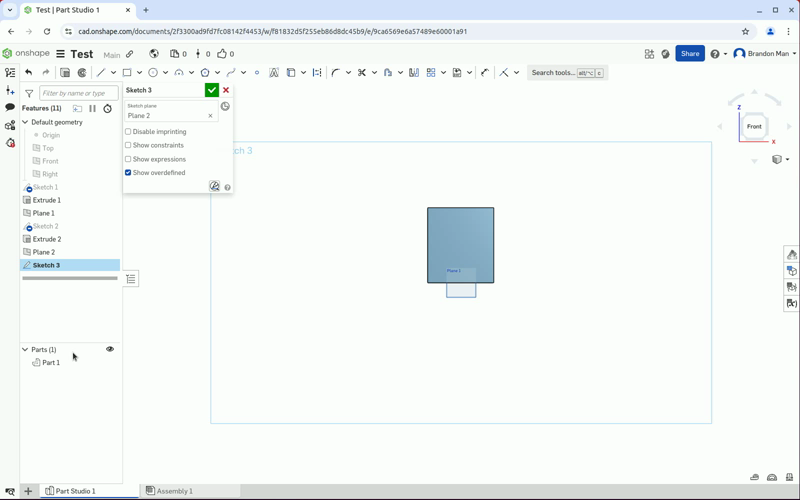
key(y)
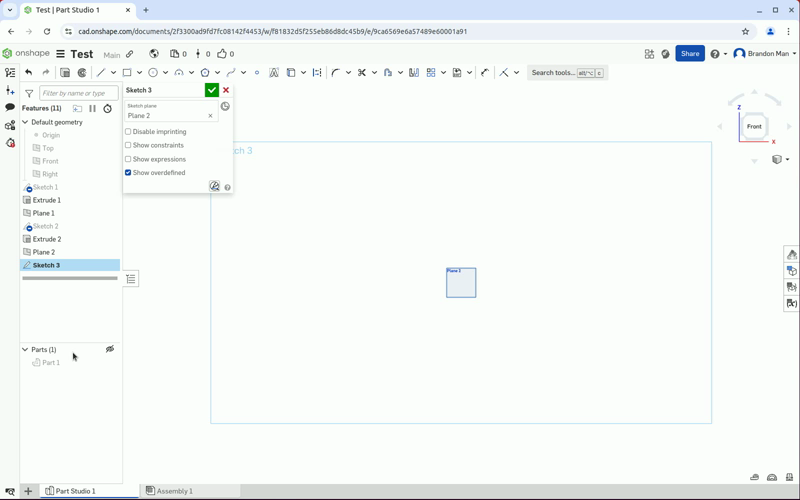
key(l)
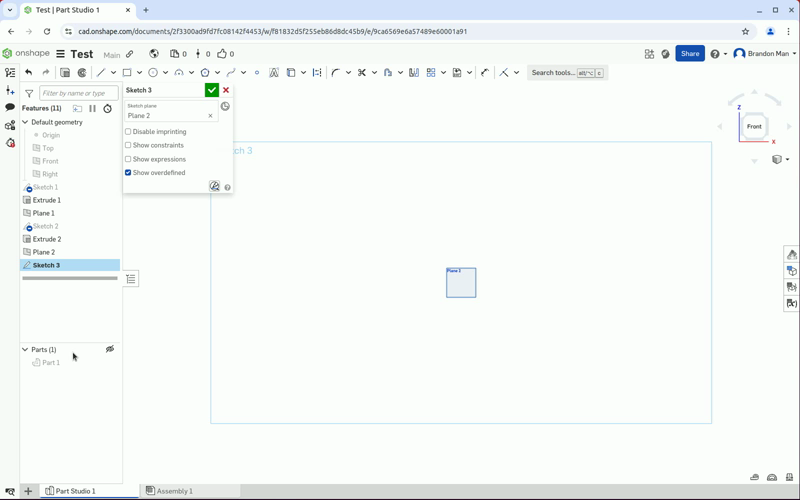
key_down(shift)
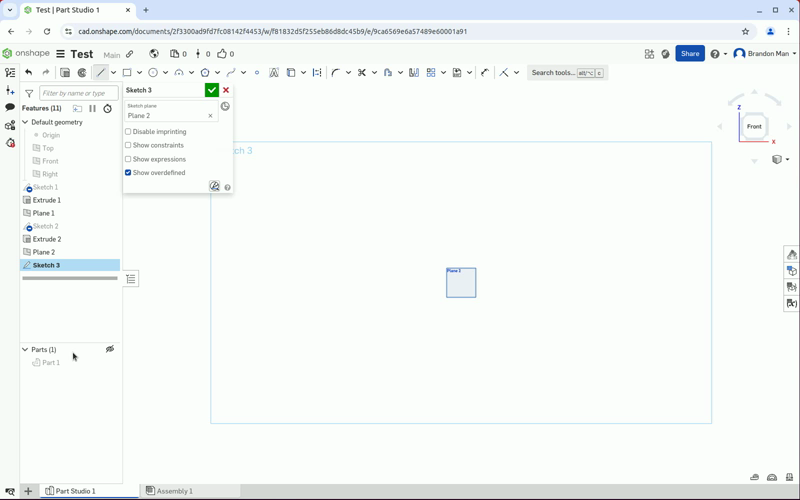
mouse_move(429, 281)
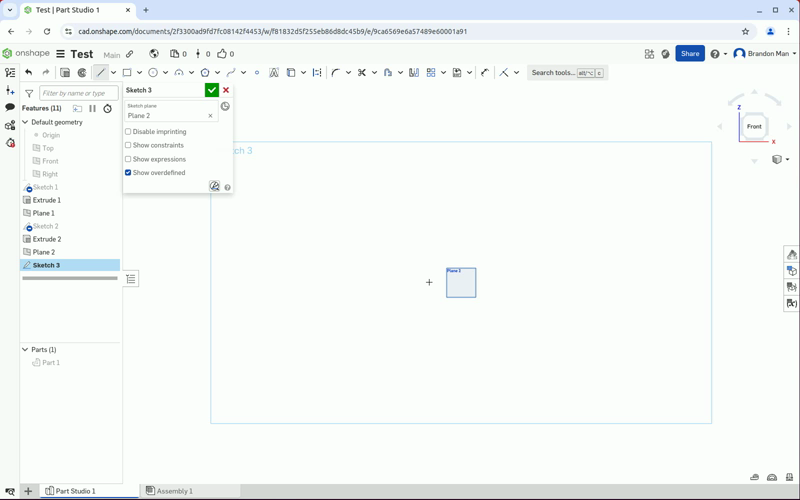
click(429, 281)
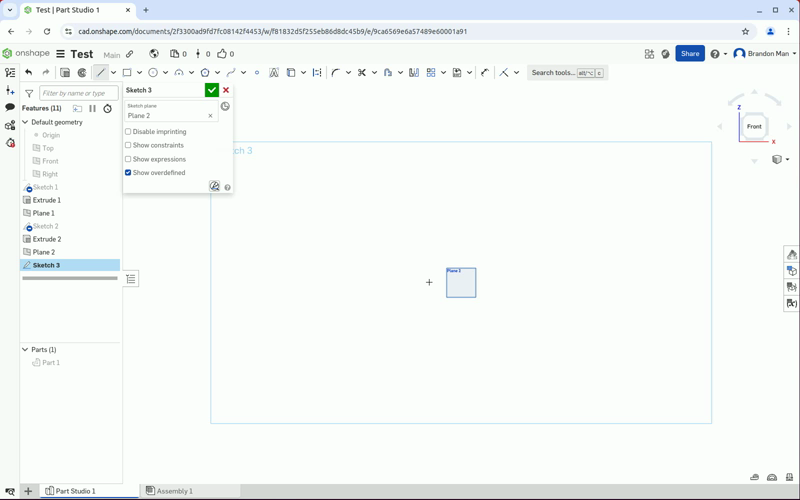
key_up(shift)
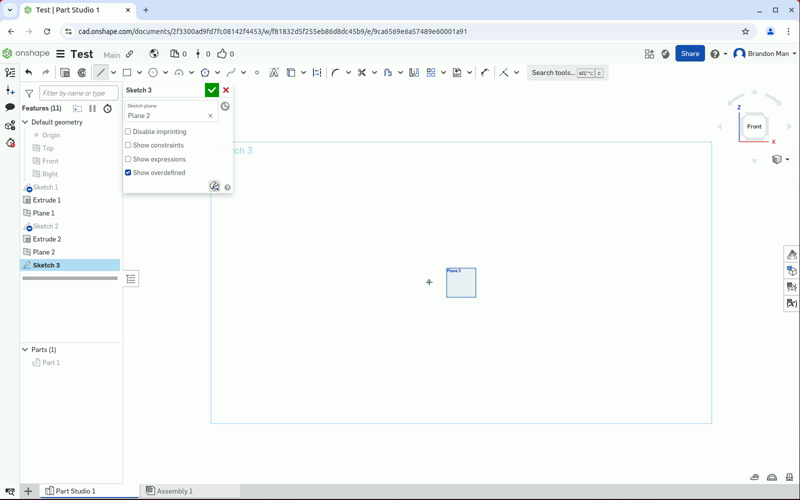
key_down(shift)
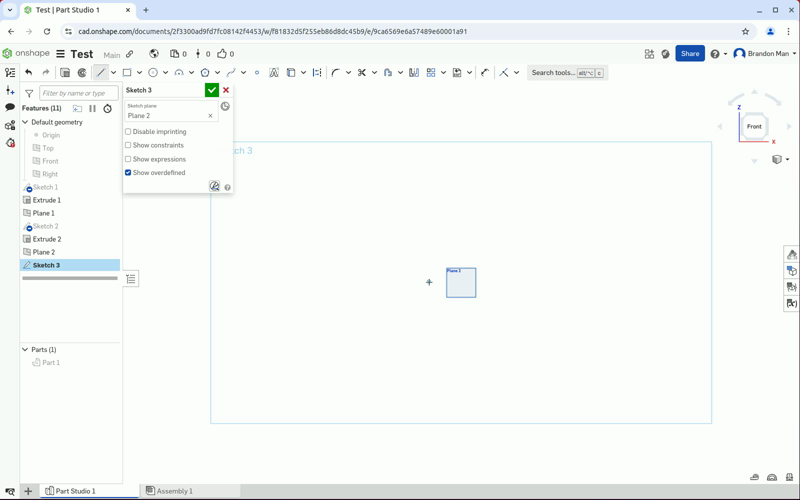
mouse_move(492, 281)
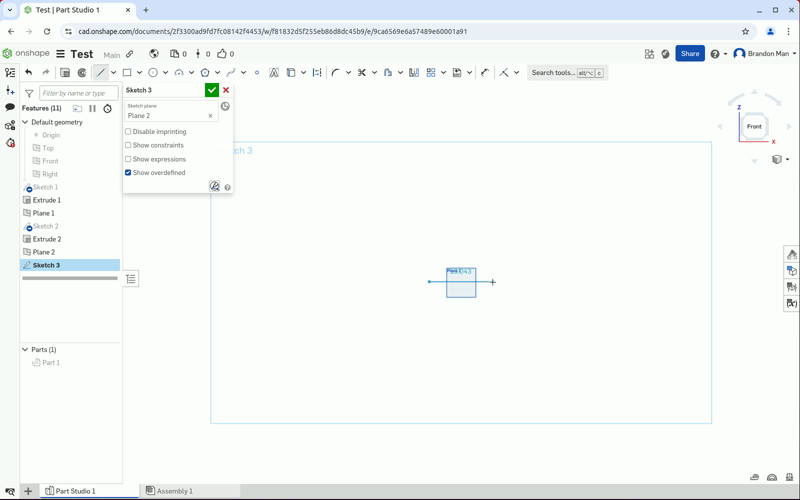
click(492, 281)
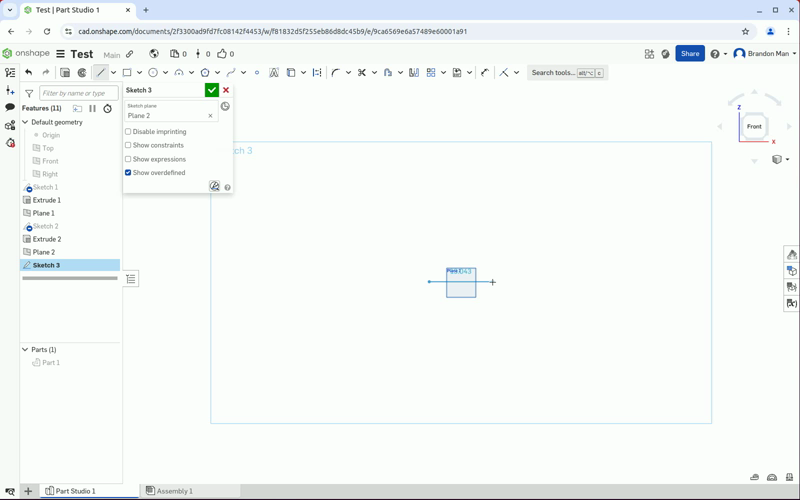
key_up(shift)
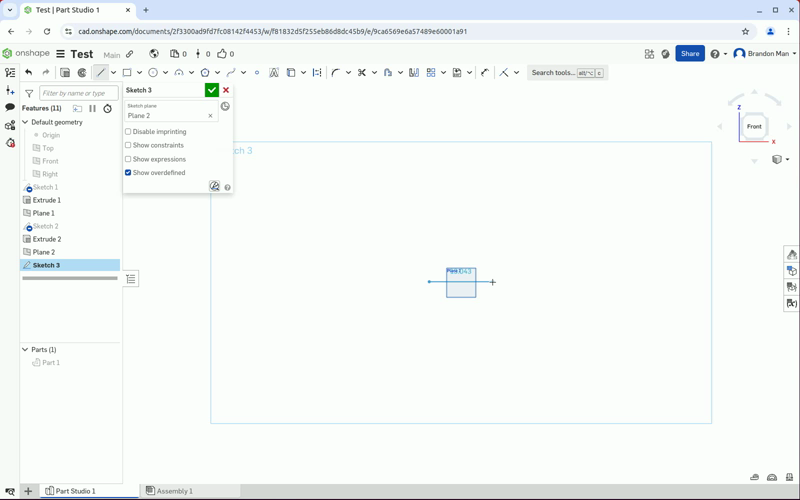
key_down(shift)
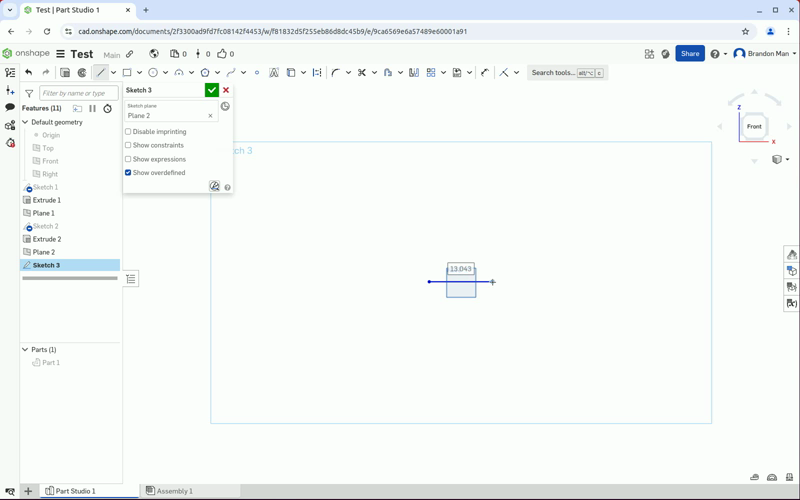
mouse_move(492, 208)
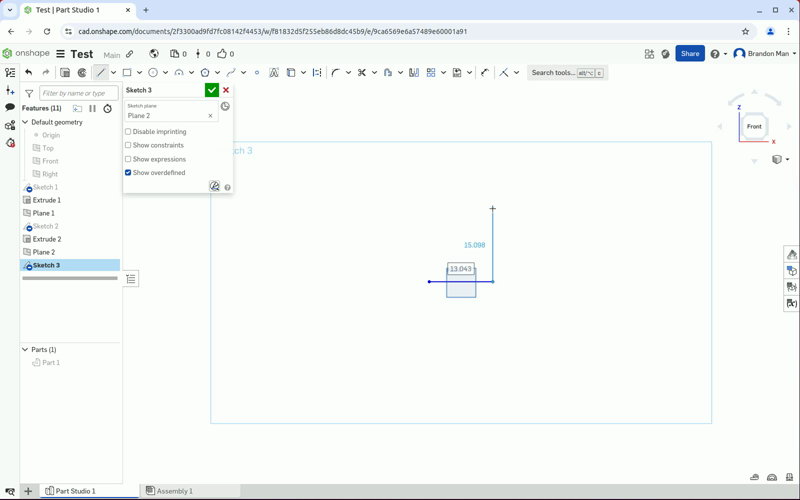
click(492, 208)
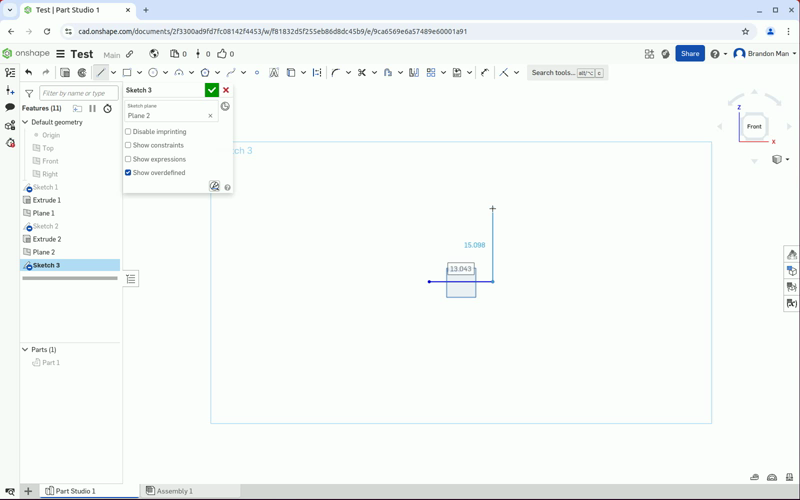
key_up(shift)
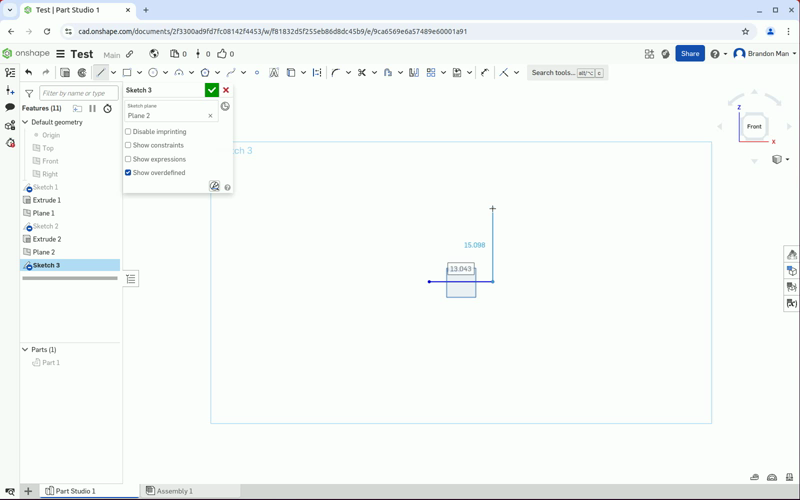
key_down(shift)
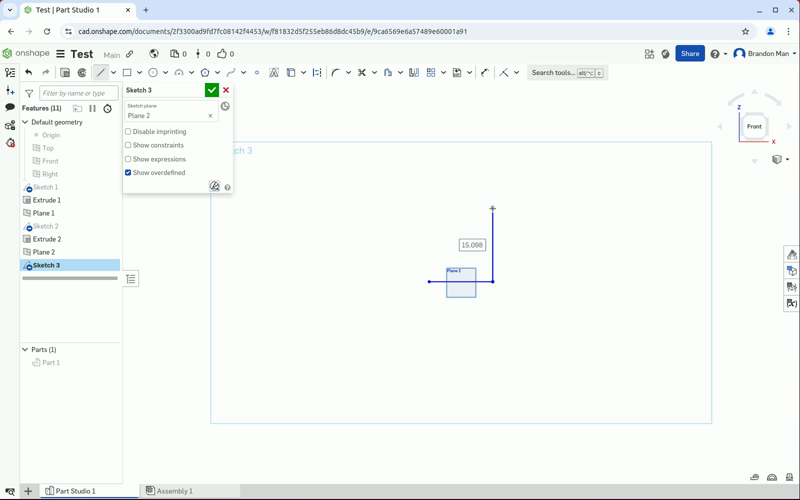
mouse_move(429, 208)
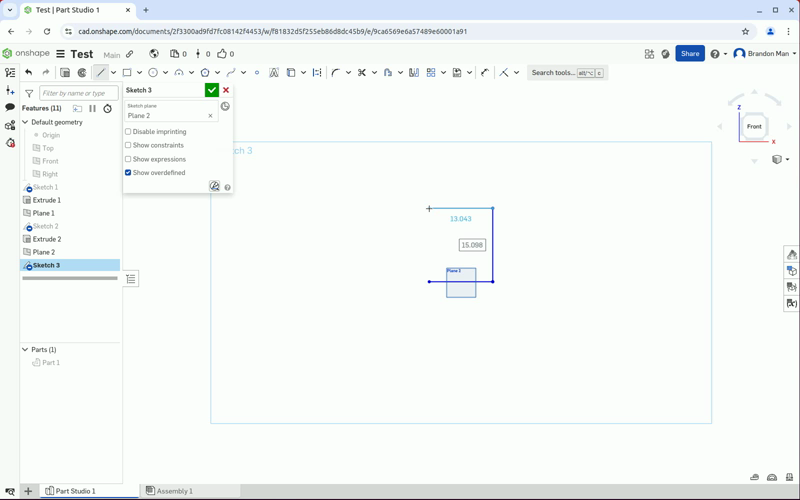
click(429, 208)
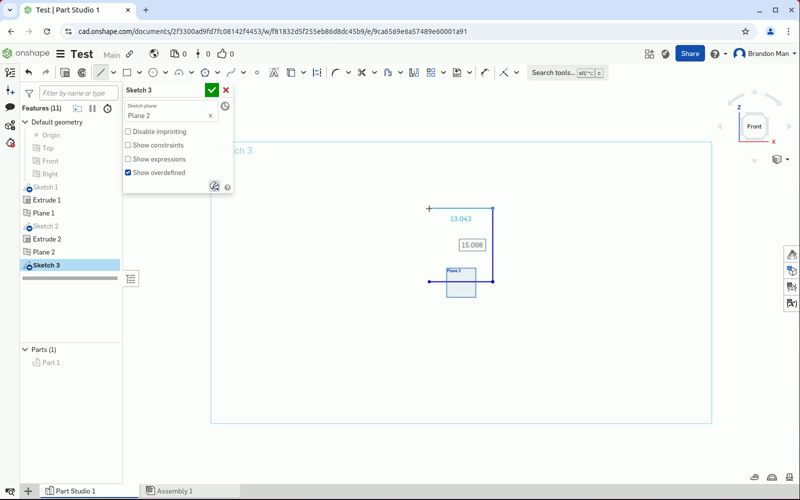
key_up(shift)
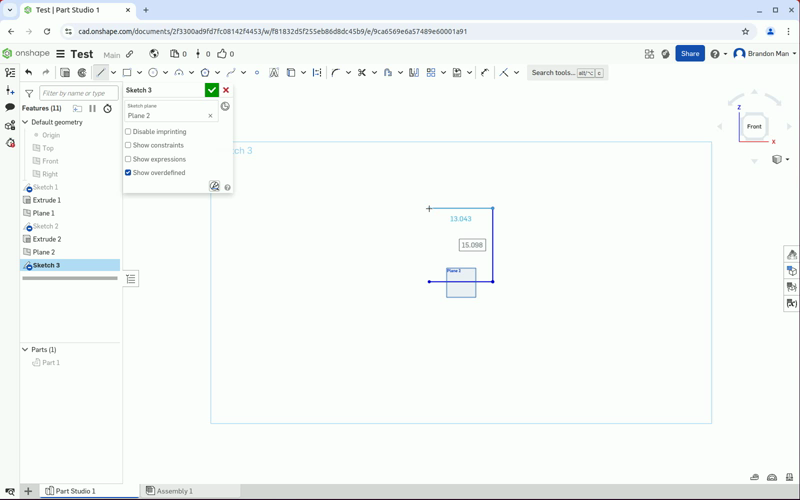
key_down(shift)
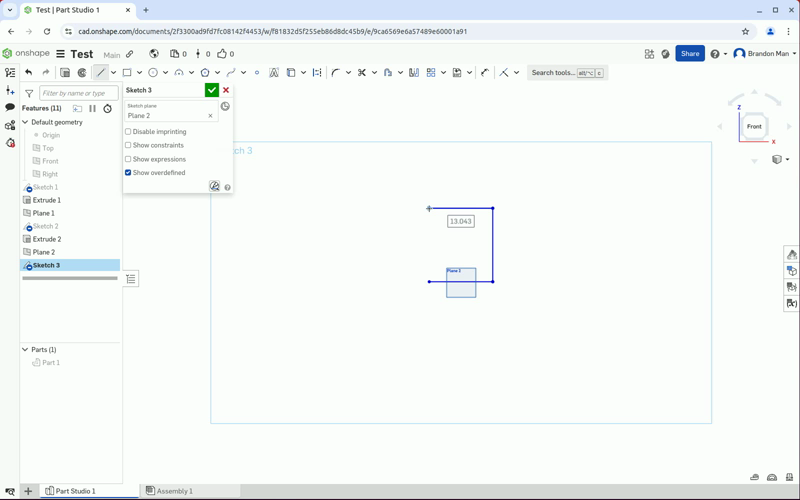
mouse_move(429, 281)
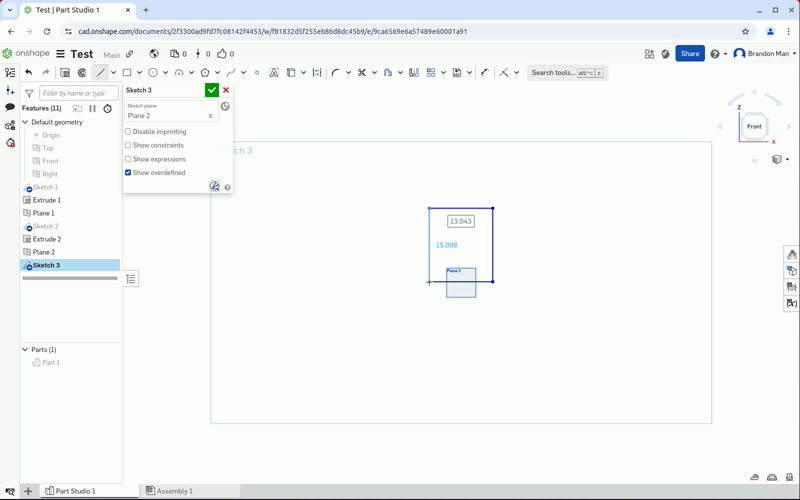
key_up(shift)
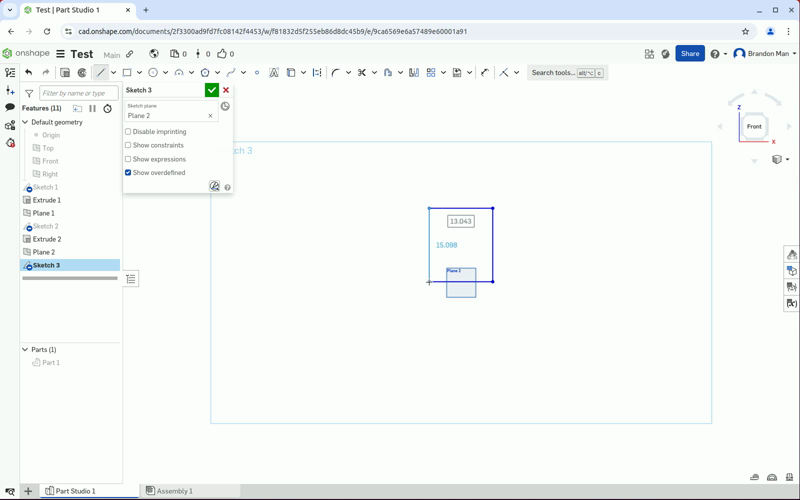
click(429, 281)
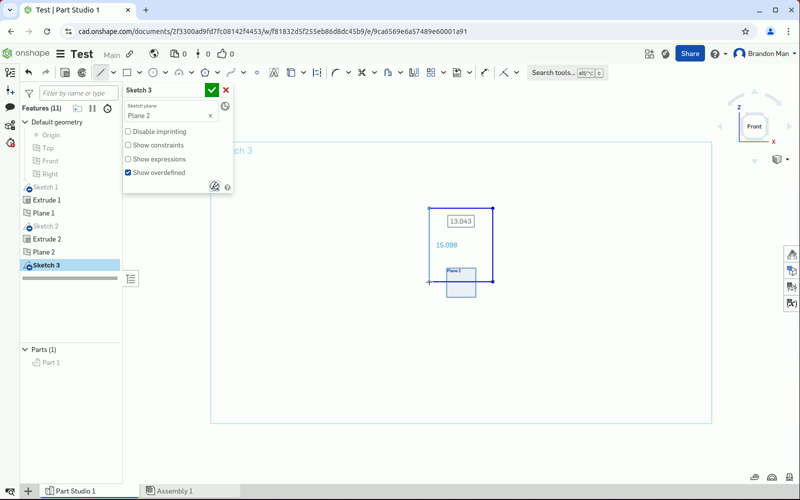
key(esc)
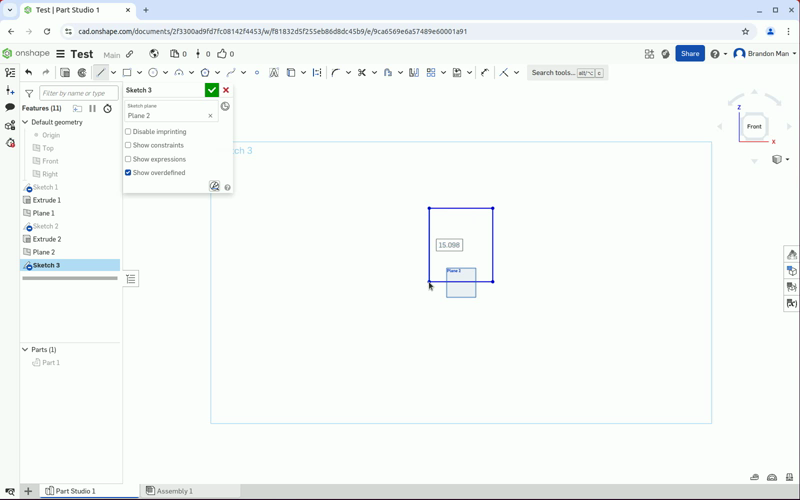
mouse_move(473, 246)
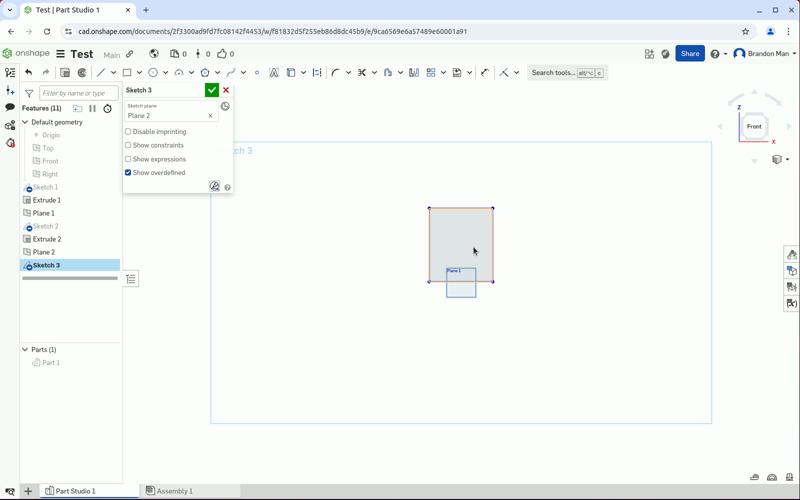
click(473, 246)
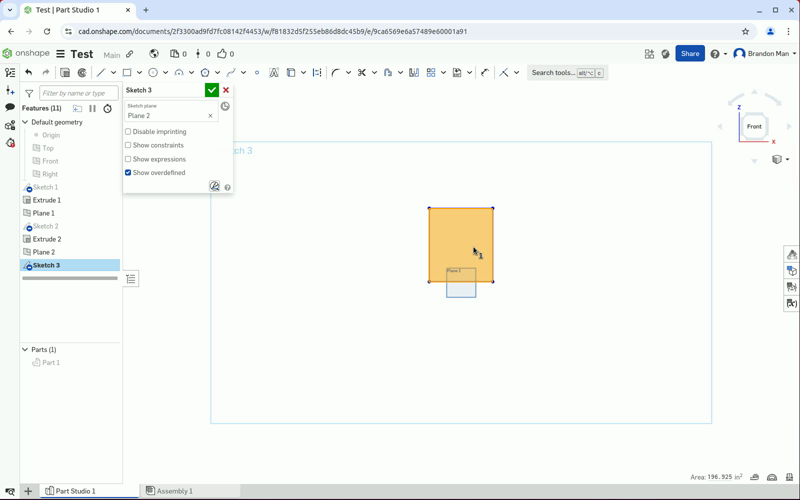
mouse_move(73, 352)
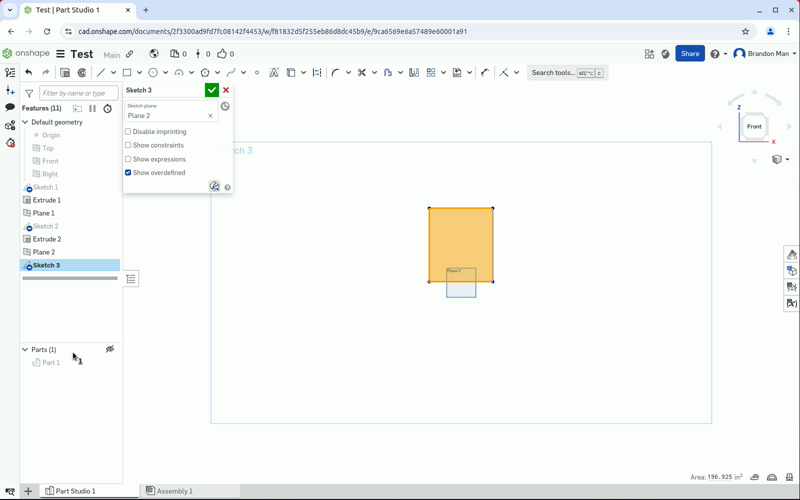
key(shift+y)
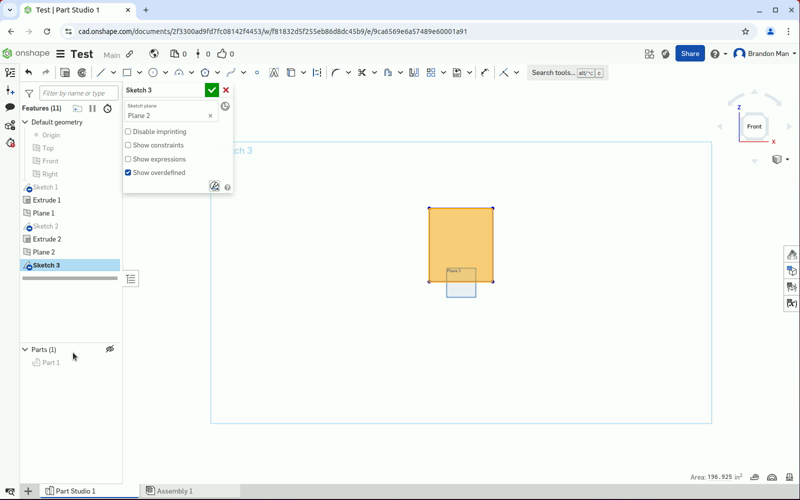
key(shift+e)
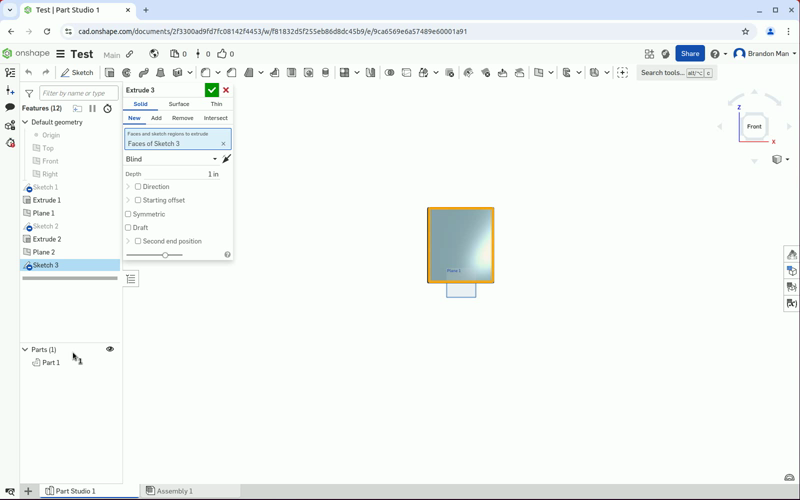
mouse_move(143, 106)
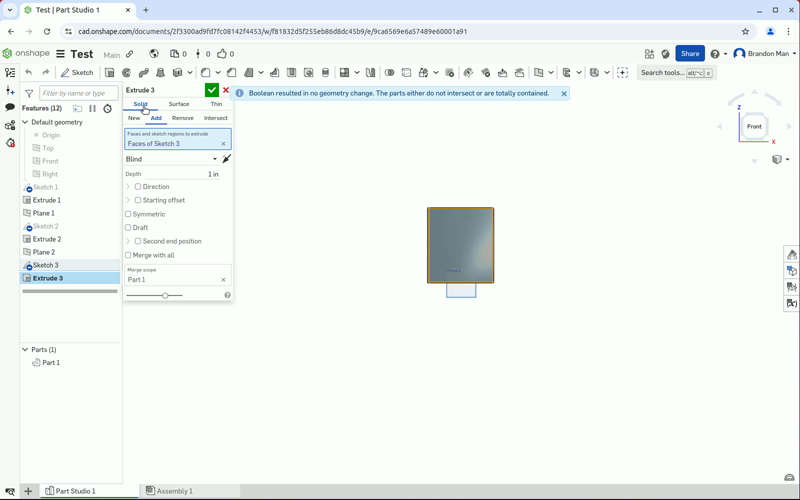
click(143, 106)
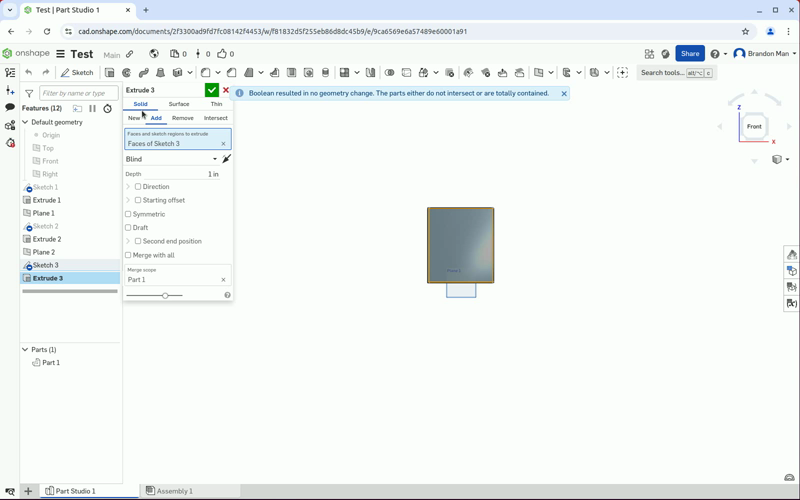
mouse_move(137, 120)
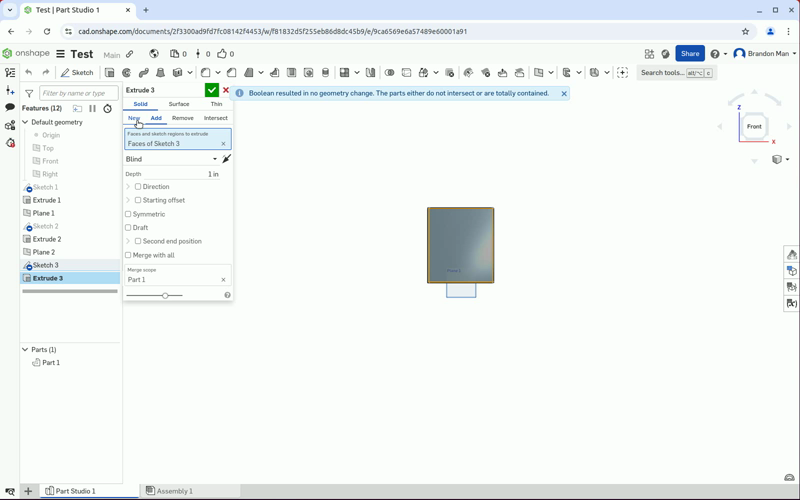
click(137, 120)
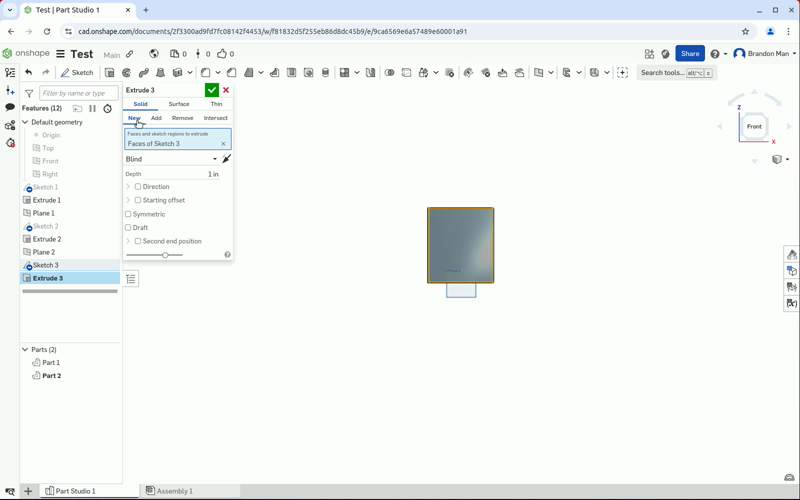
key(tab, 4)
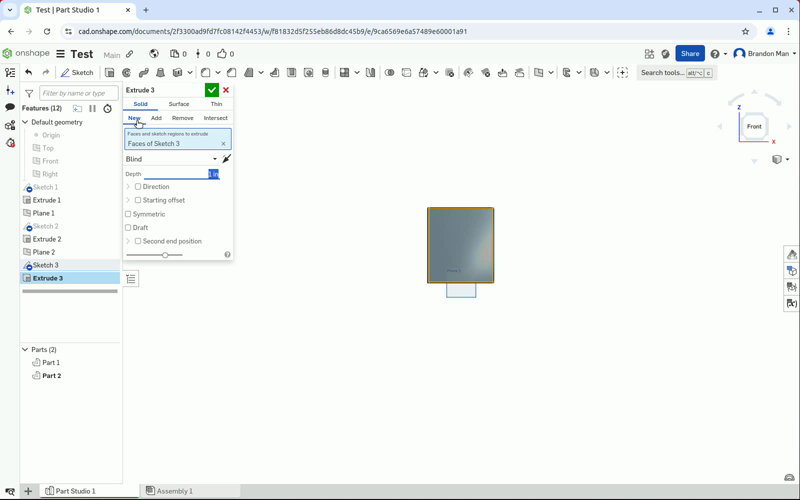
text(30.57)
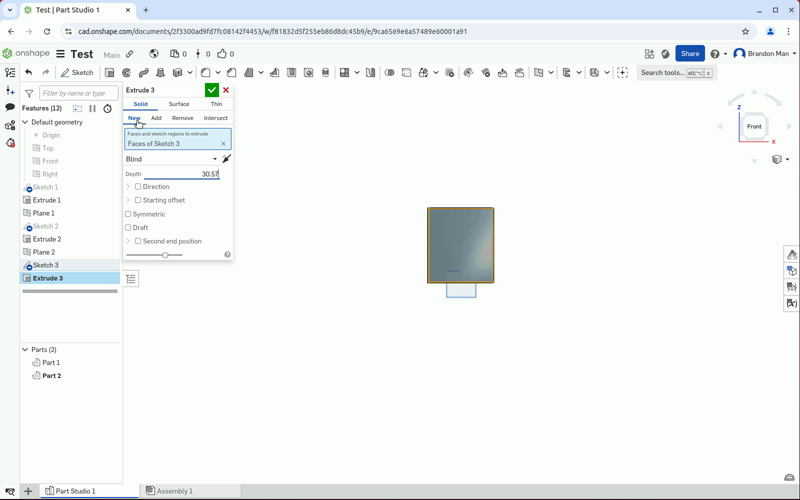
key(enter)
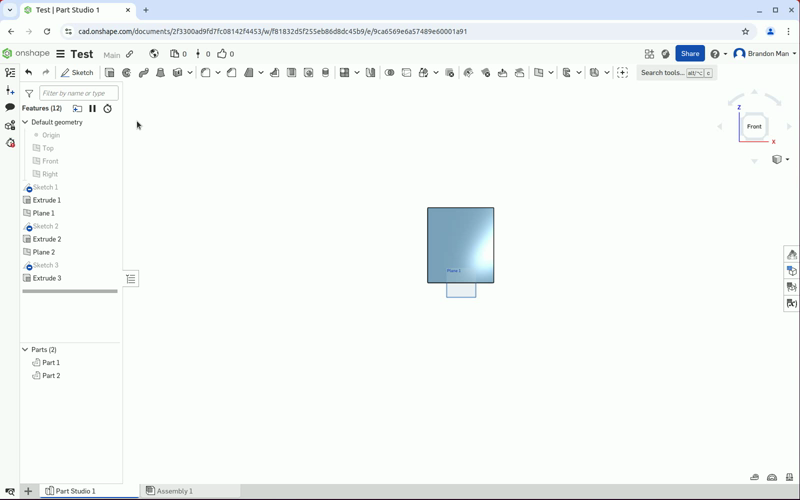
key(shift+h)
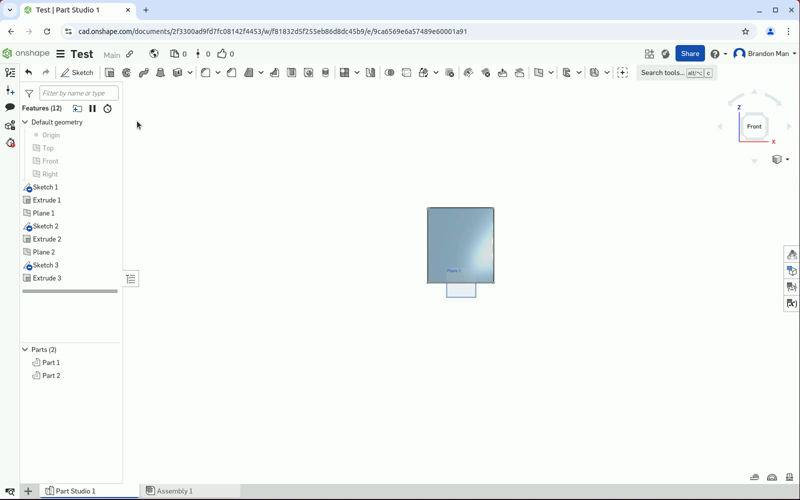
key(shift+h)
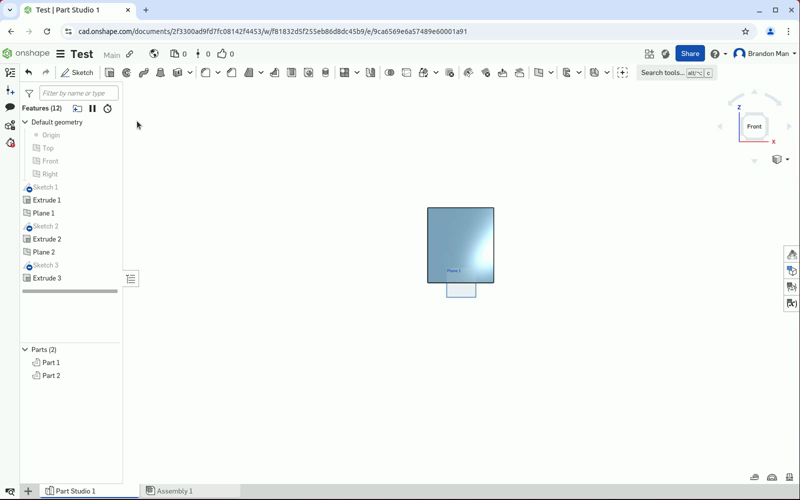
mouse_move(73, 189)
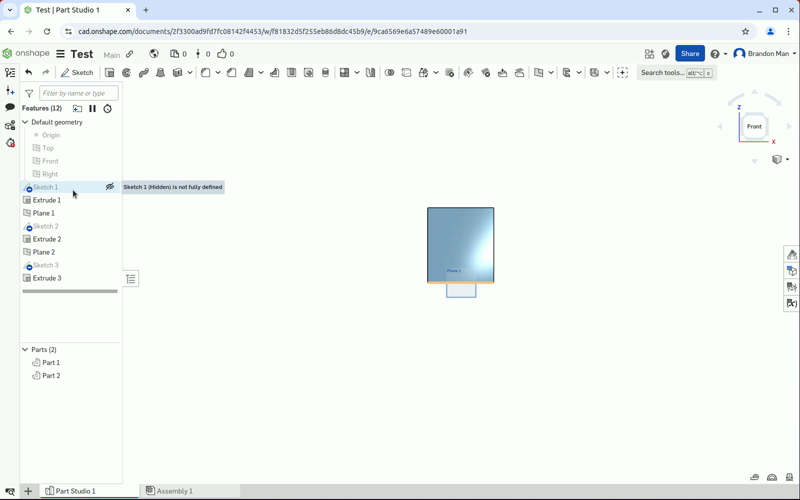
click(73, 189)
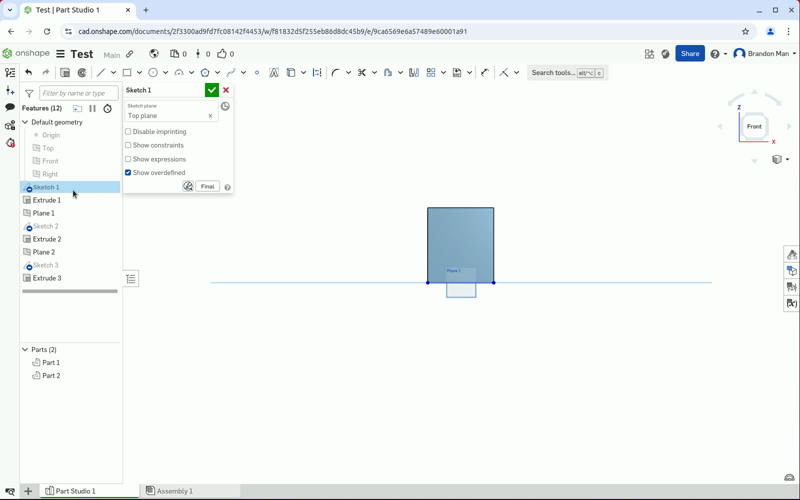
mouse_move(229, 92)
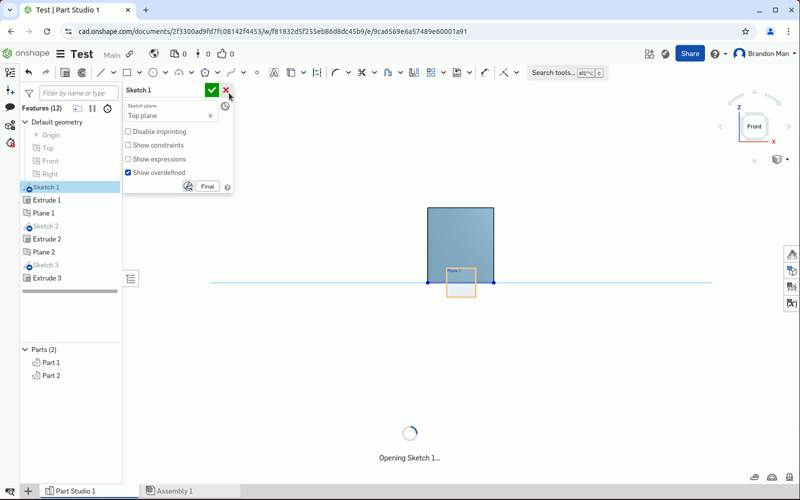
click(229, 92)
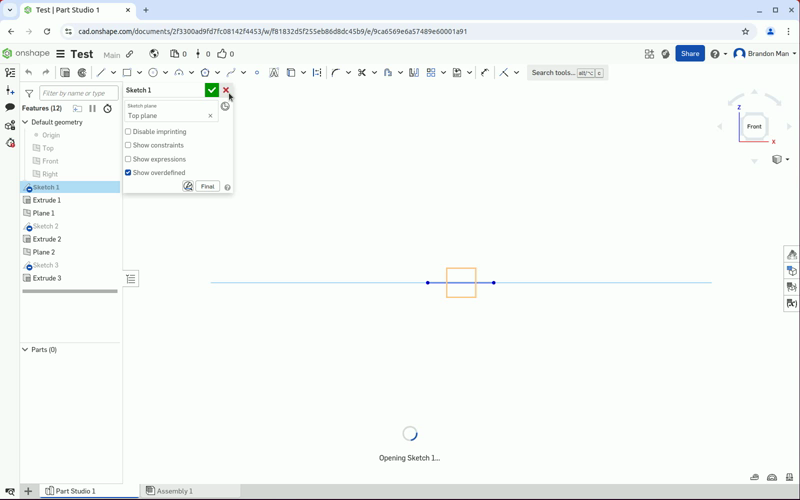
key(shift+s)
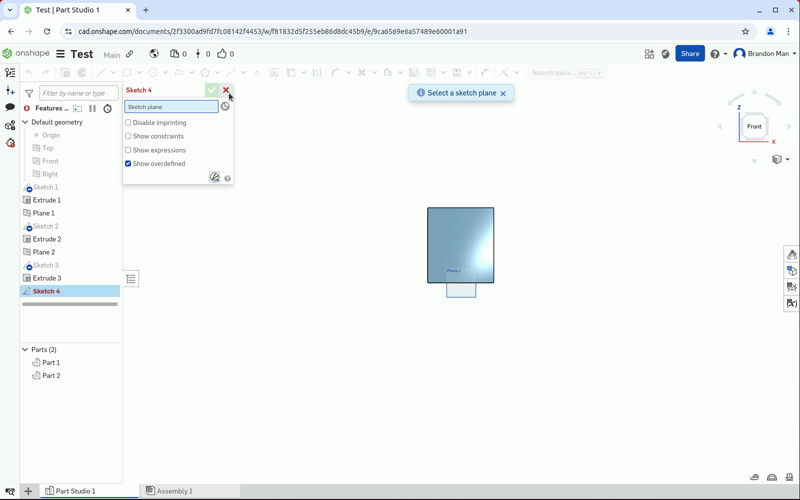
mouse_move(73, 215)
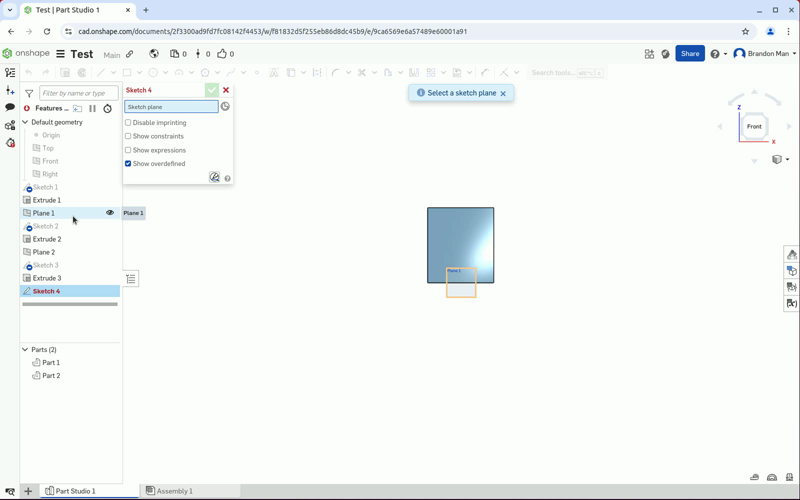
click(73, 215)
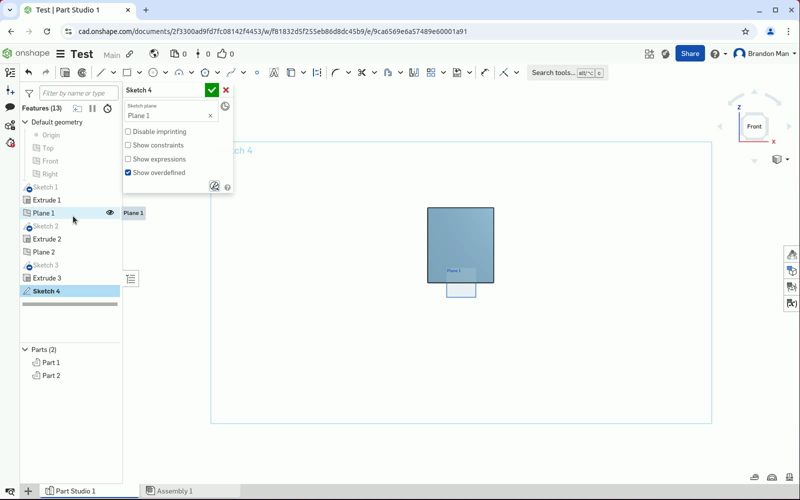
mouse_move(73, 352)
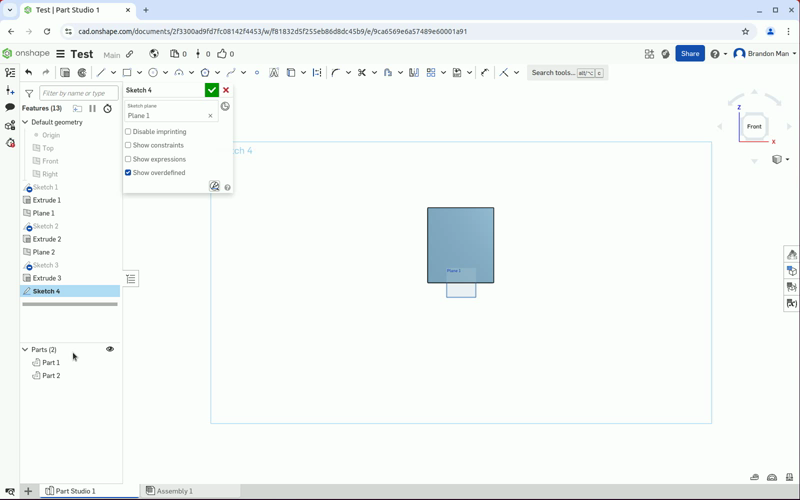
key(y)
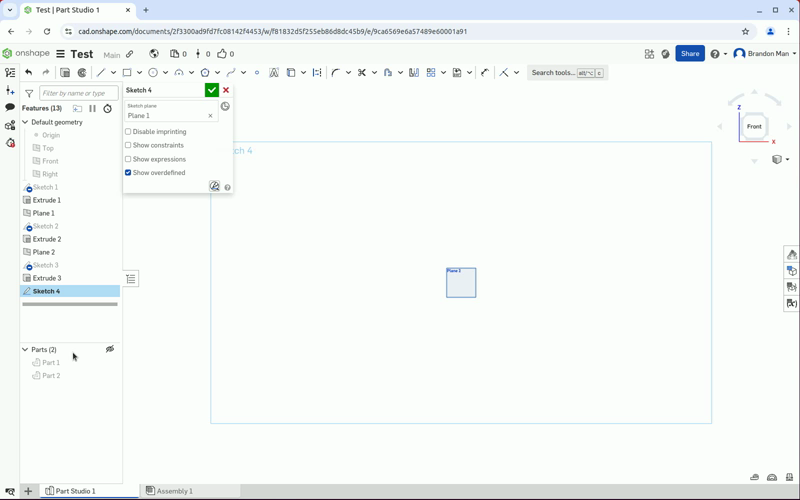
key(l)
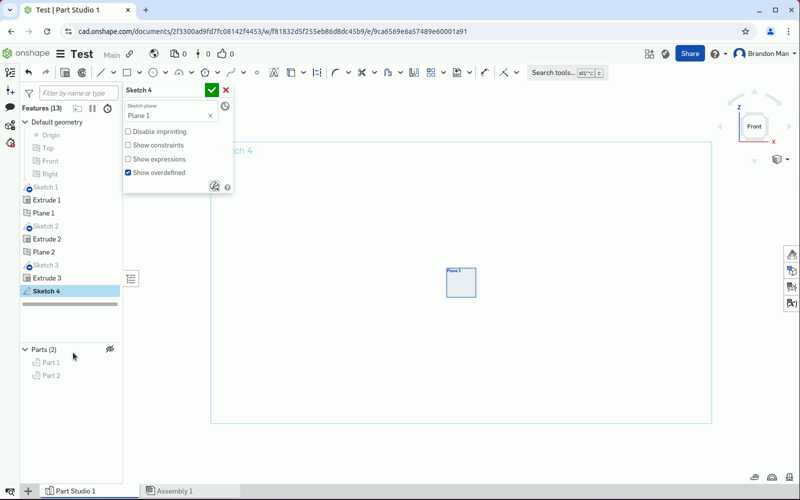
key_down(shift)
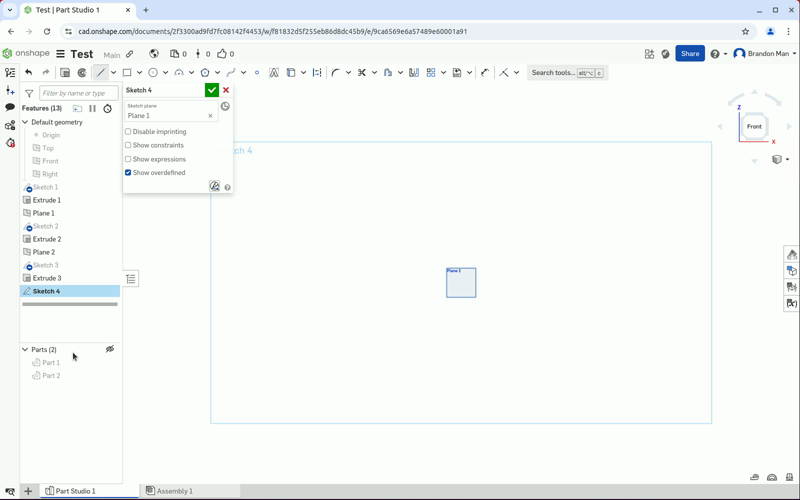
mouse_move(451, 237)
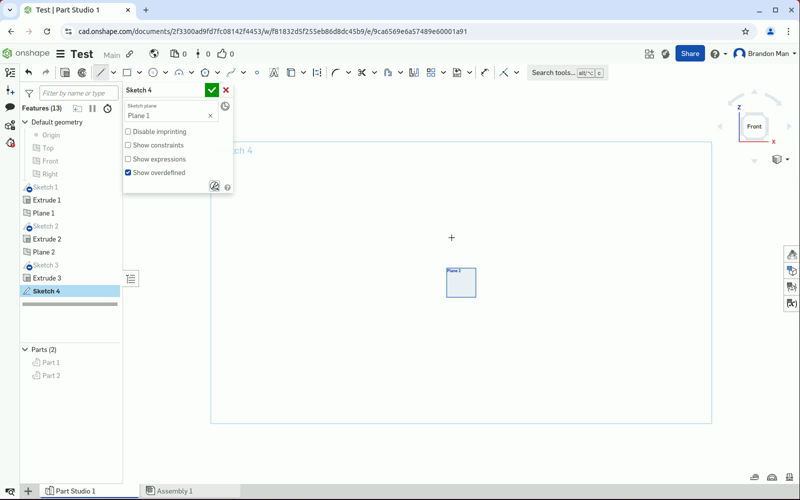
click(451, 237)
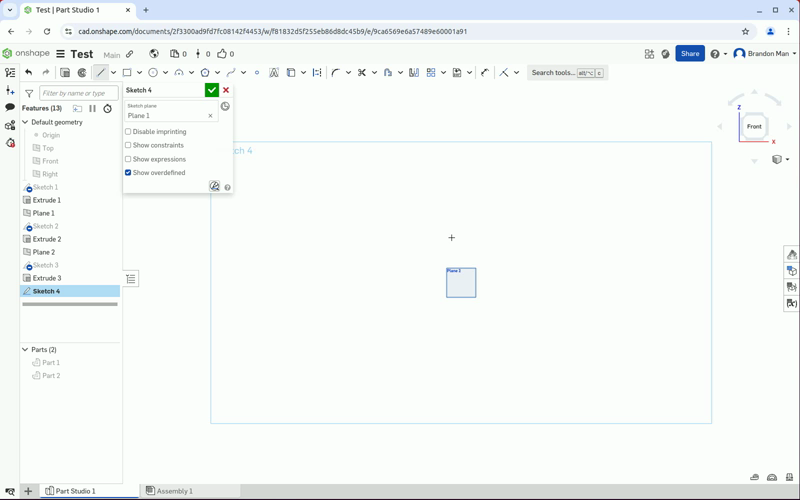
key_up(shift)
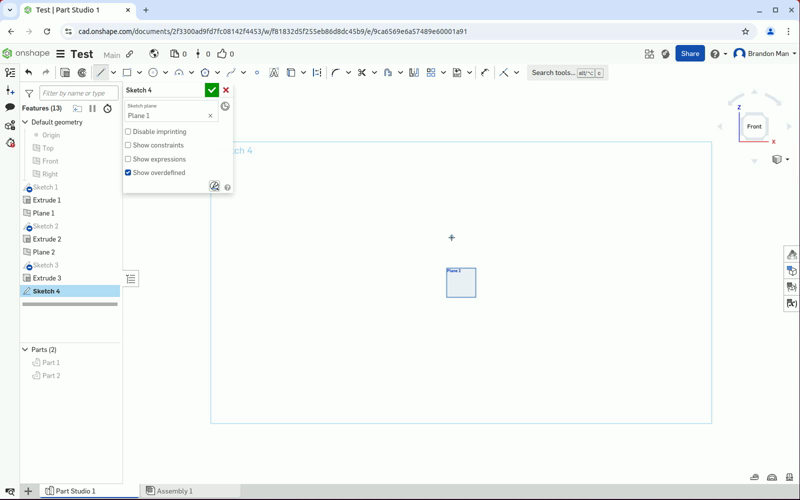
key_down(shift)
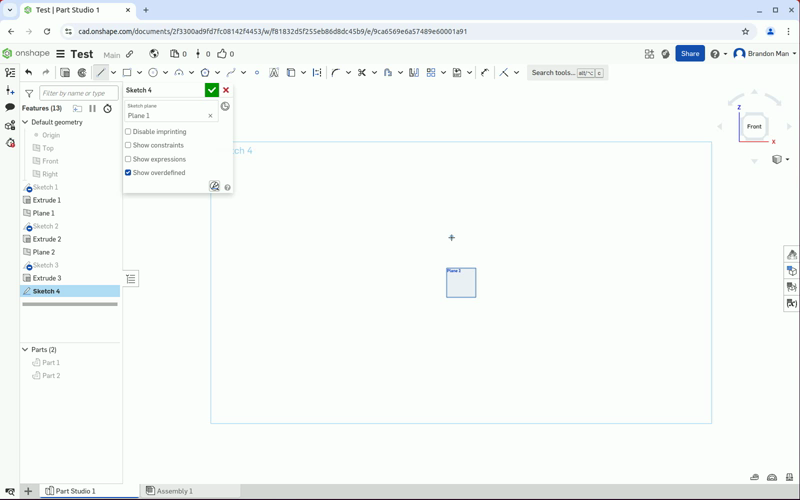
mouse_move(481, 237)
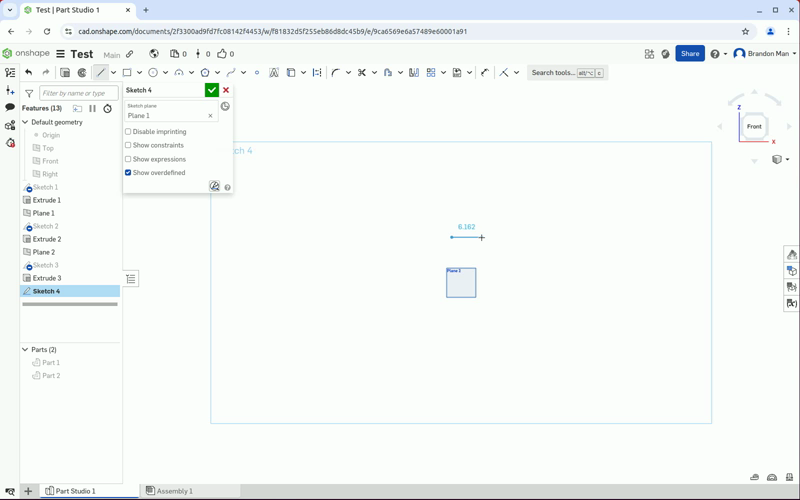
mouse_move(471, 237)
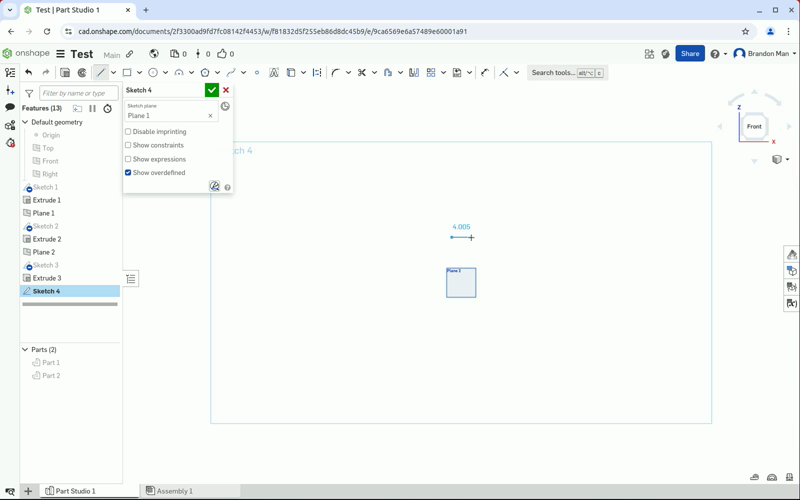
click(471, 237)
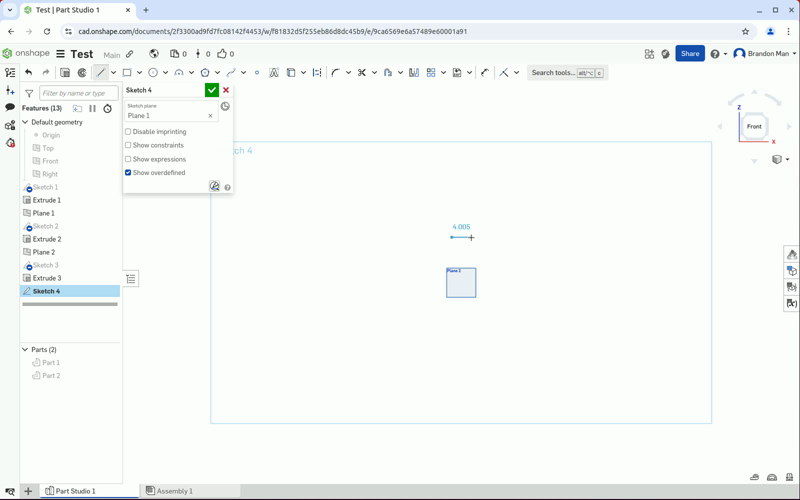
key_up(shift)
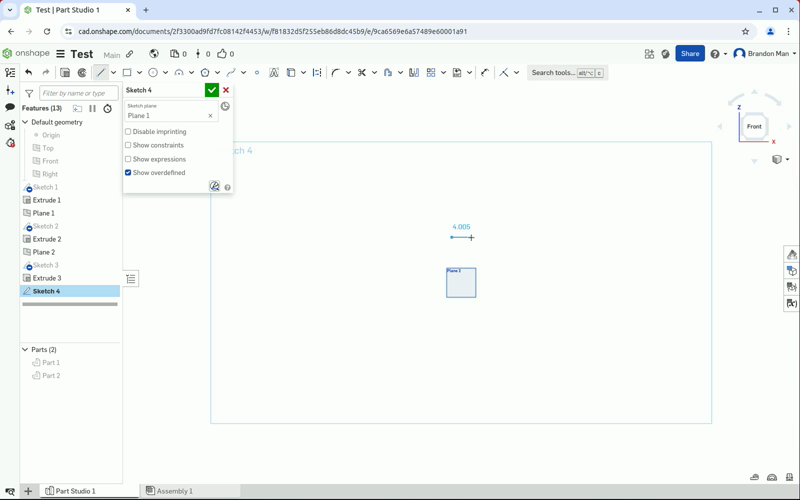
key_down(shift)
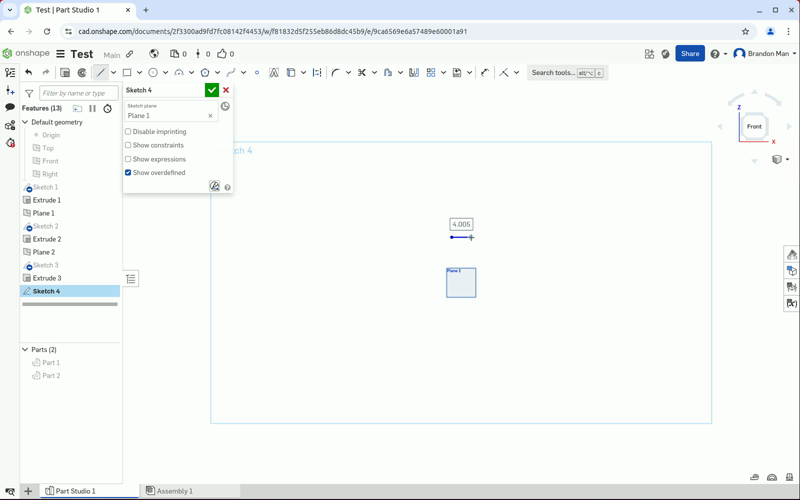
mouse_move(501, 237)
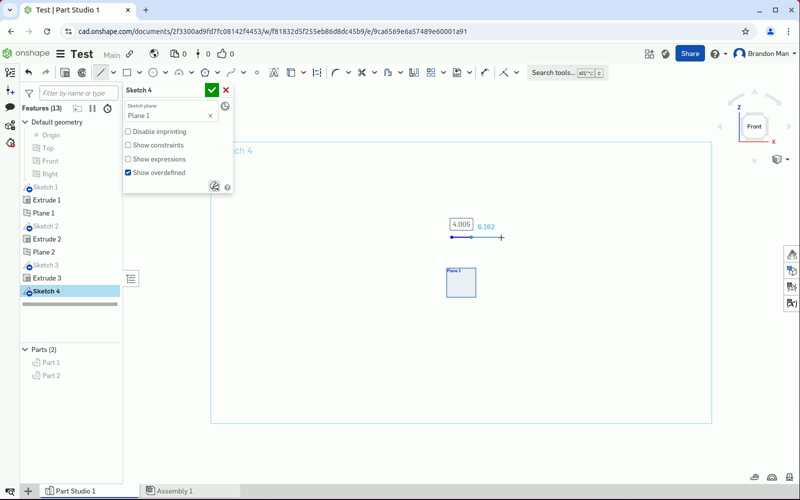
mouse_move(471, 217)
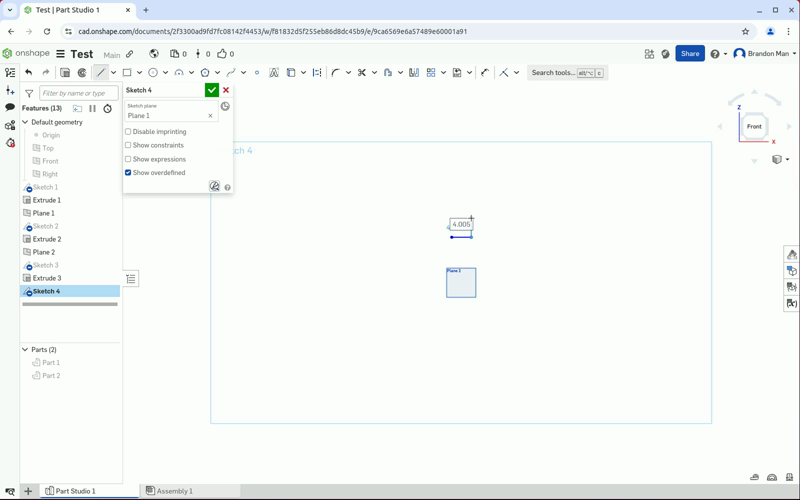
click(471, 217)
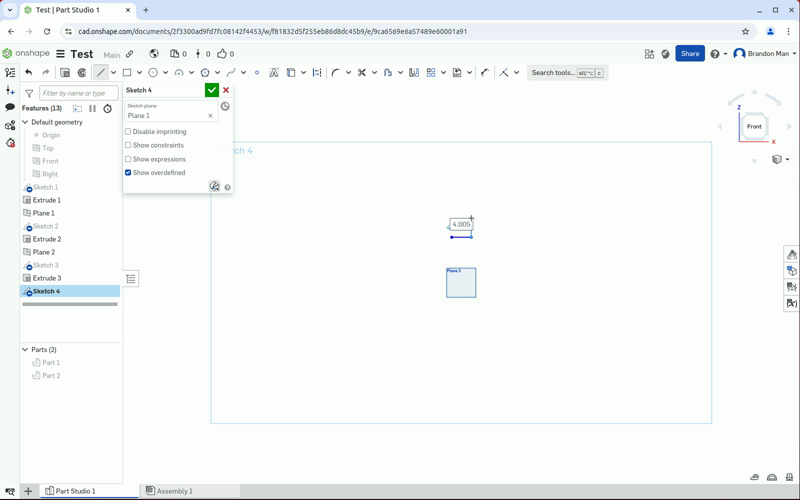
key_up(shift)
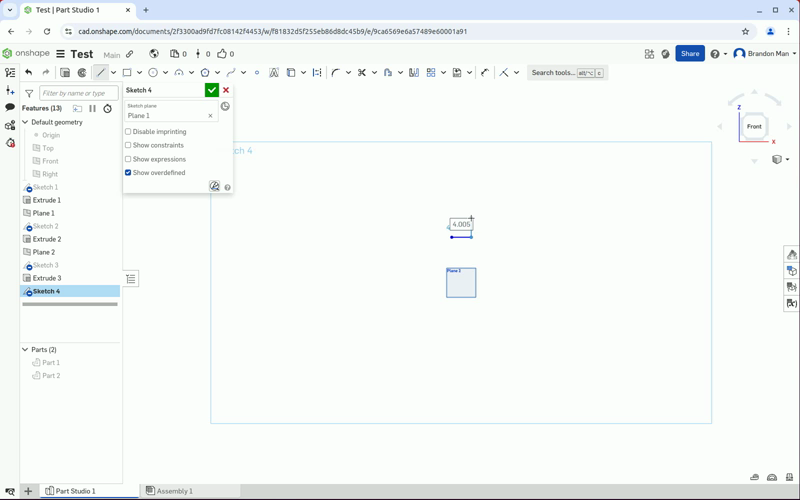
key_down(shift)
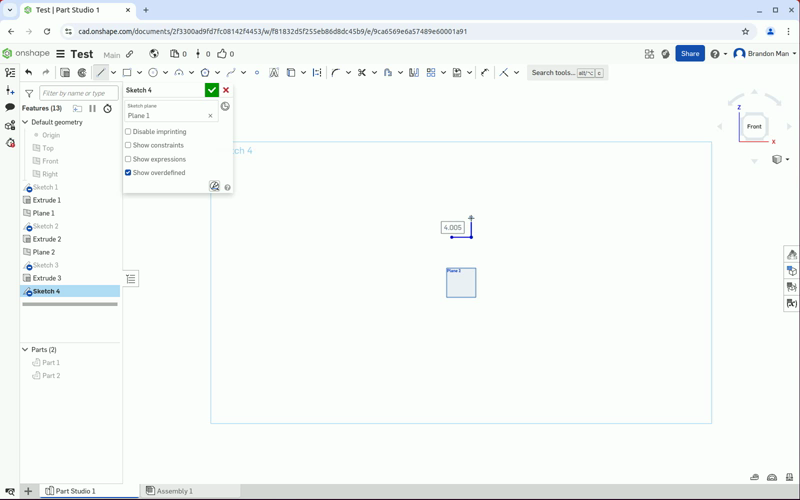
mouse_move(501, 217)
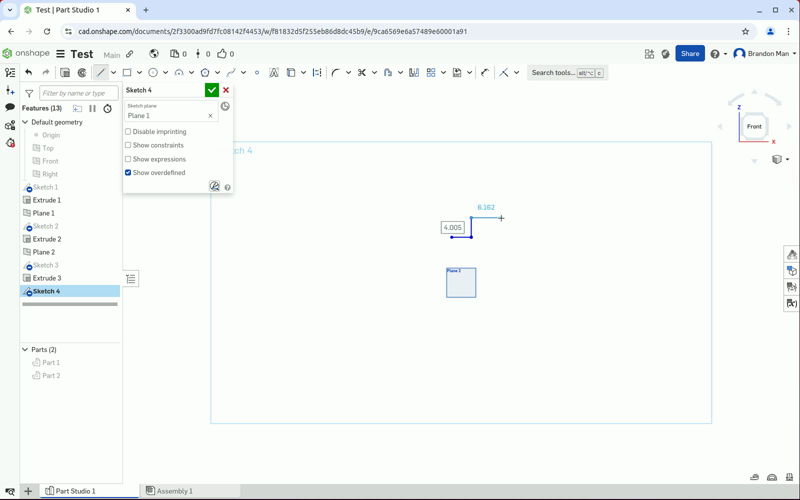
mouse_move(451, 217)
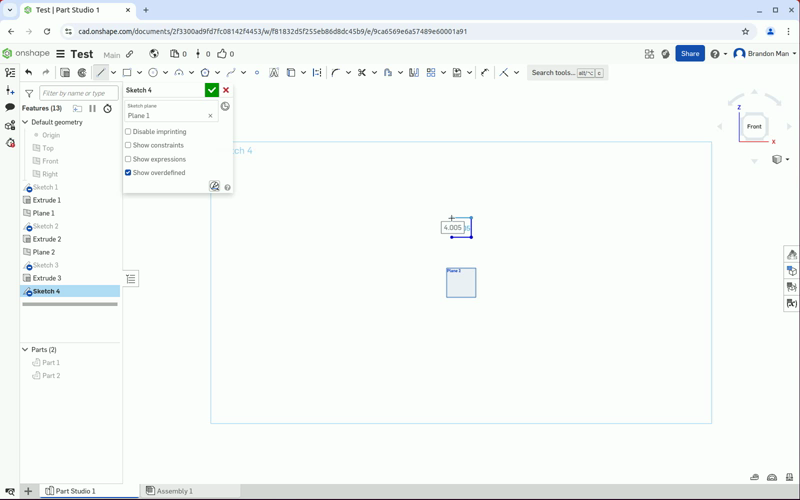
click(451, 217)
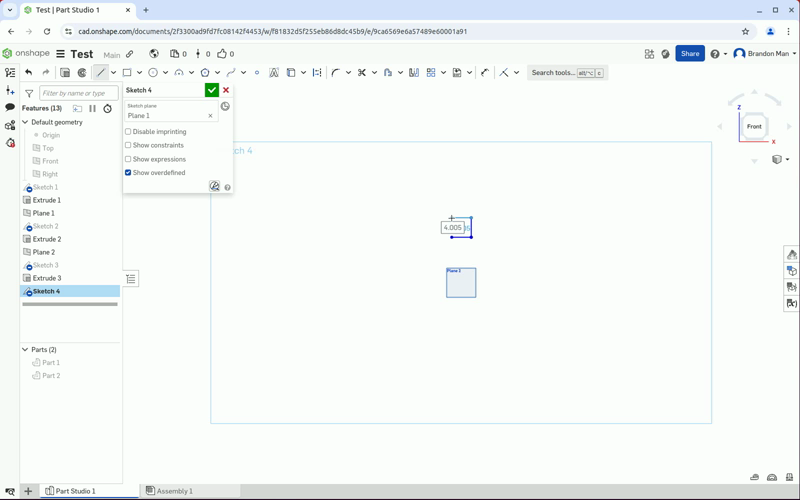
key_up(shift)
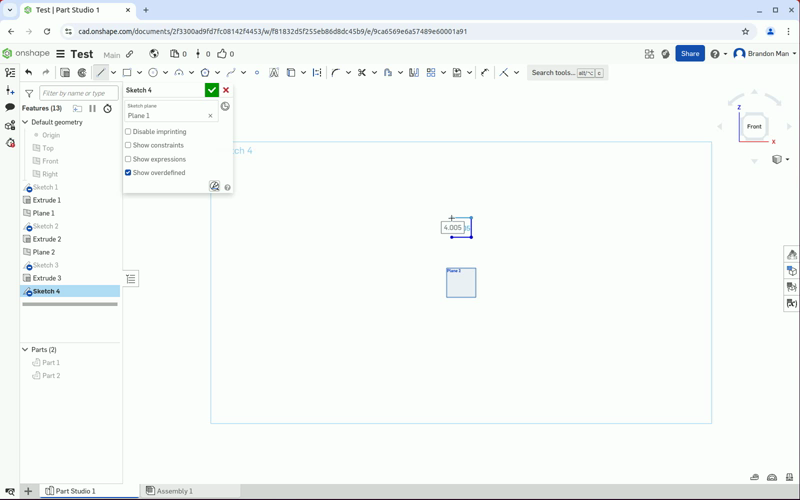
mouse_move(481, 217)
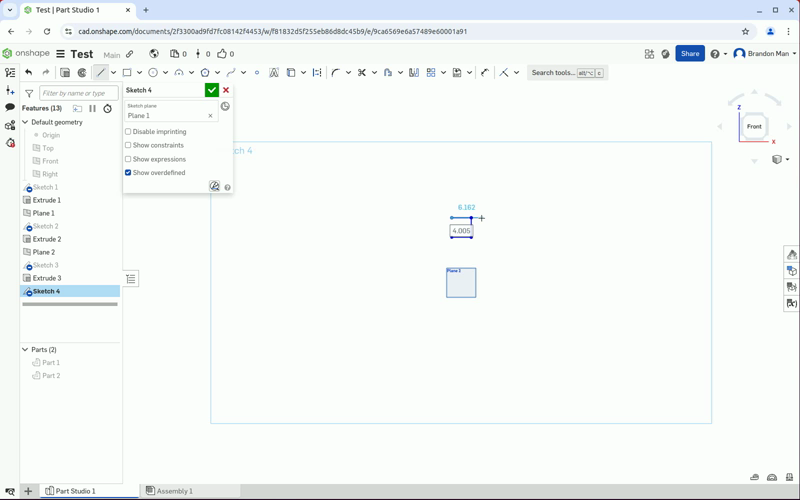
key_down(shift)
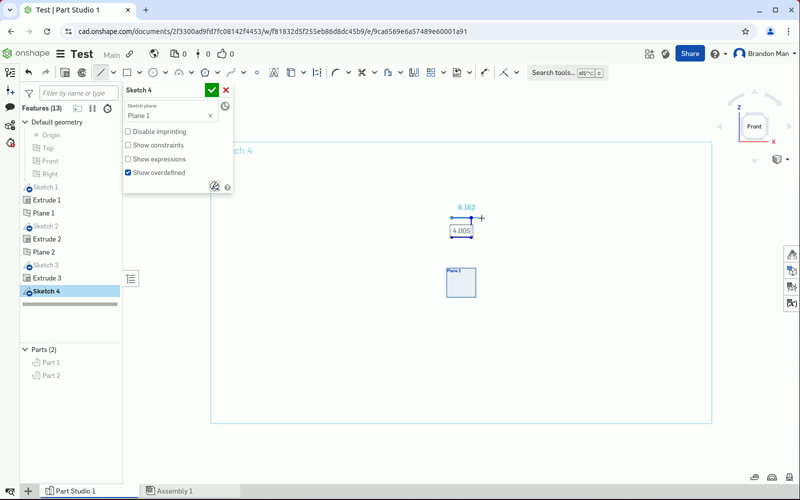
mouse_move(451, 237)
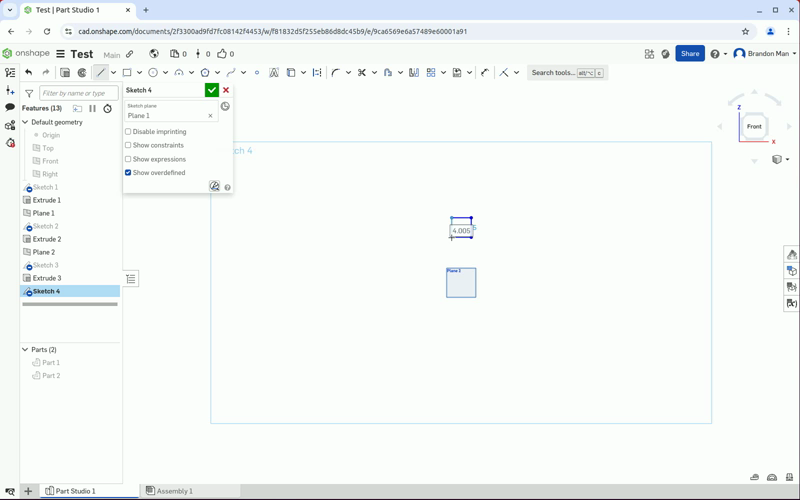
key_up(shift)
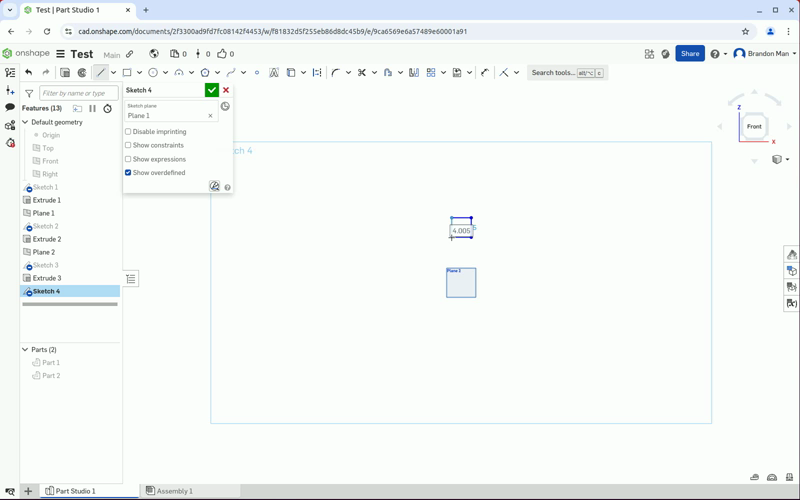
click(451, 237)
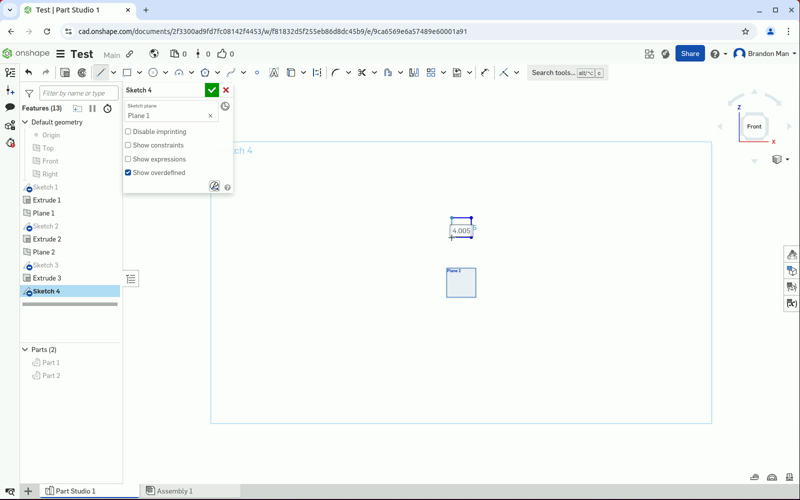
key(esc)
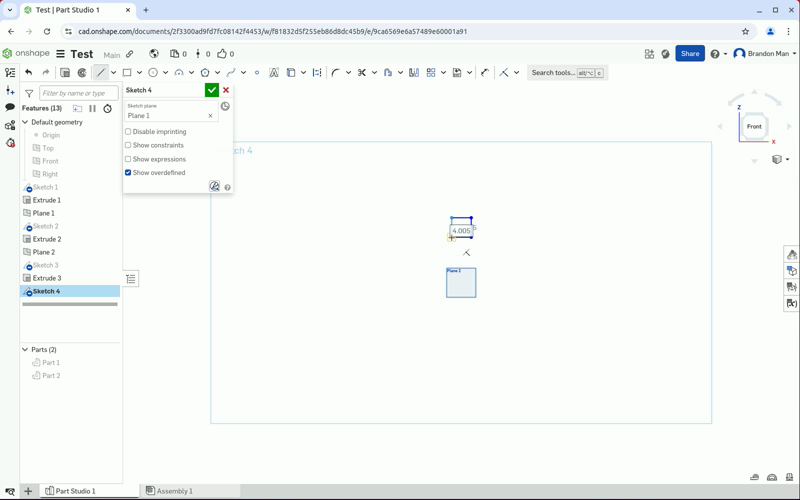
mouse_move(465, 221)
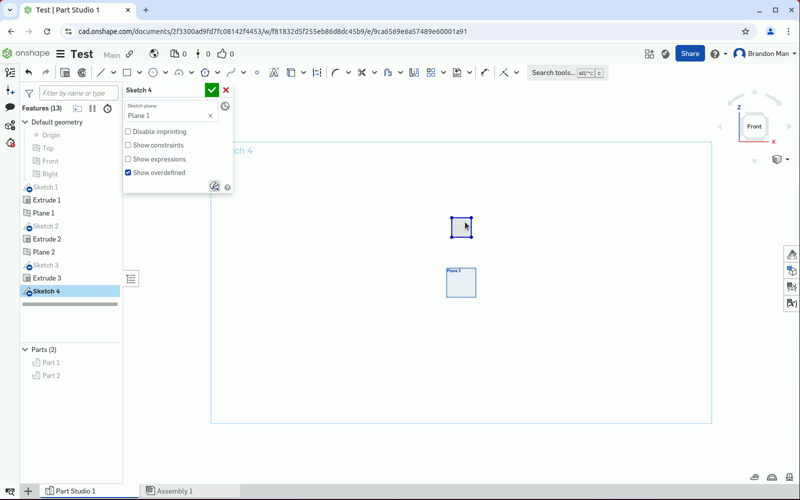
scroll(6)
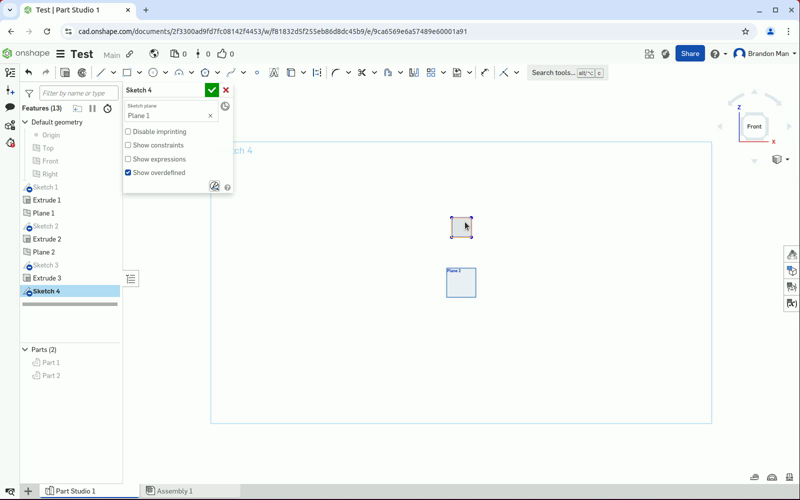
scroll(6)
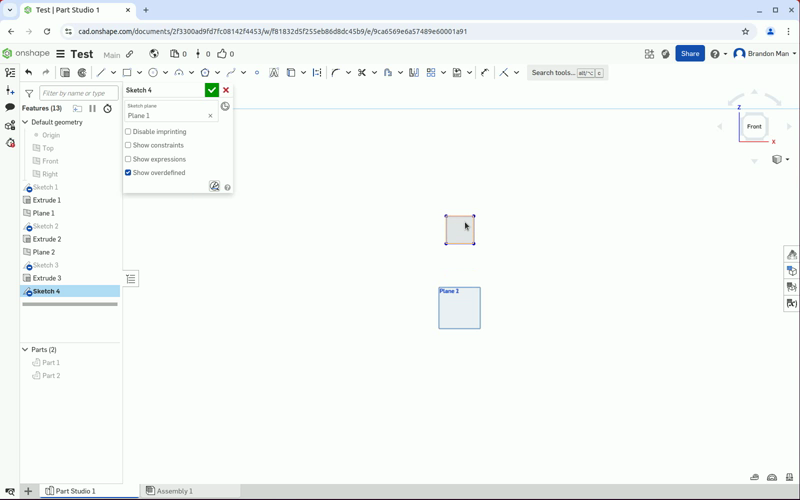
scroll(6)
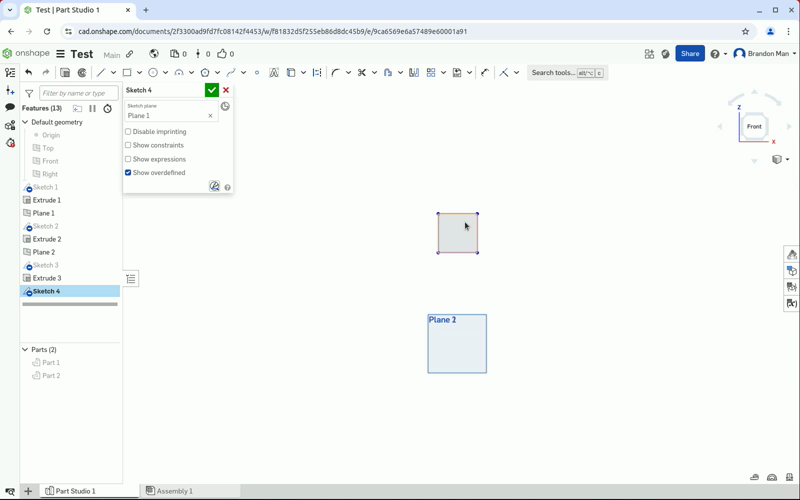
scroll(6)
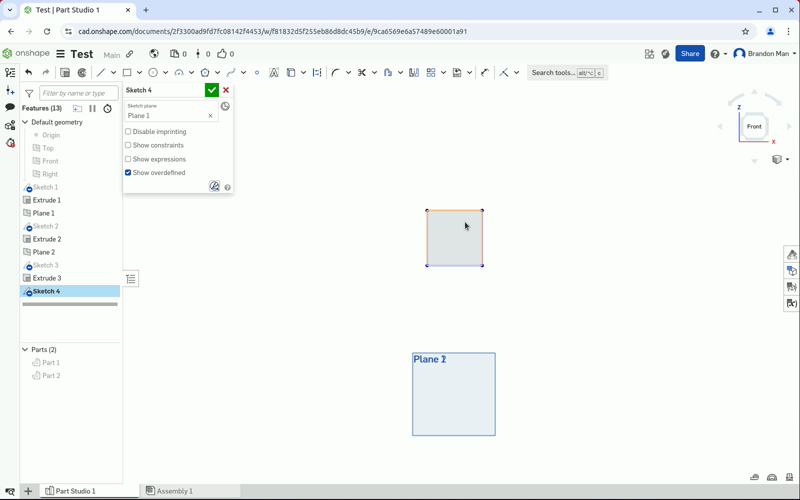
scroll(6)
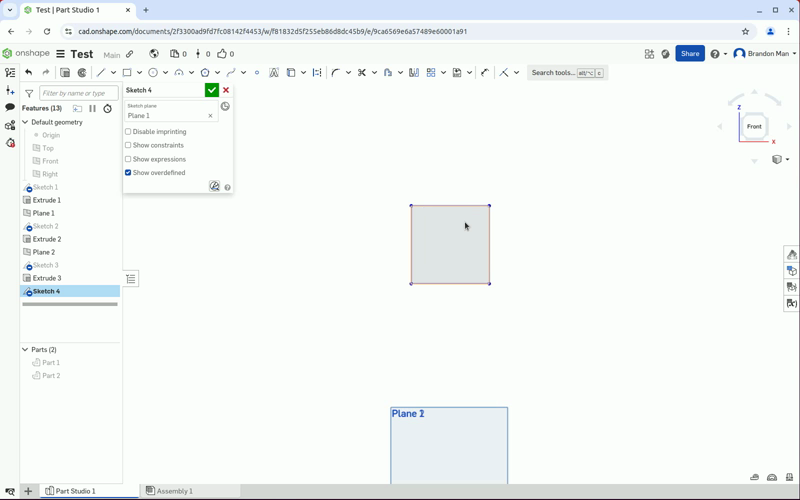
scroll(6)
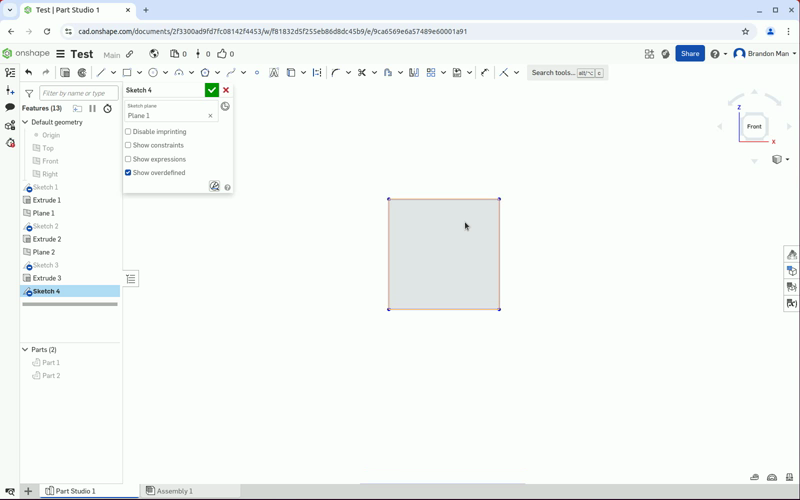
scroll(6)
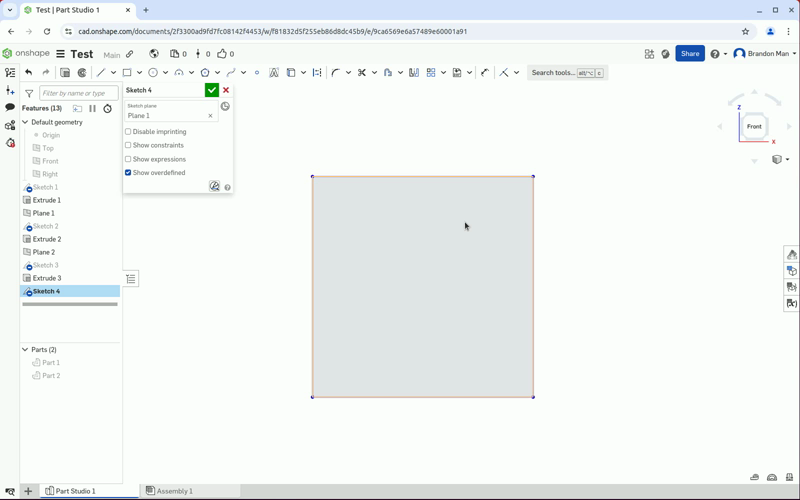
click(465, 221)
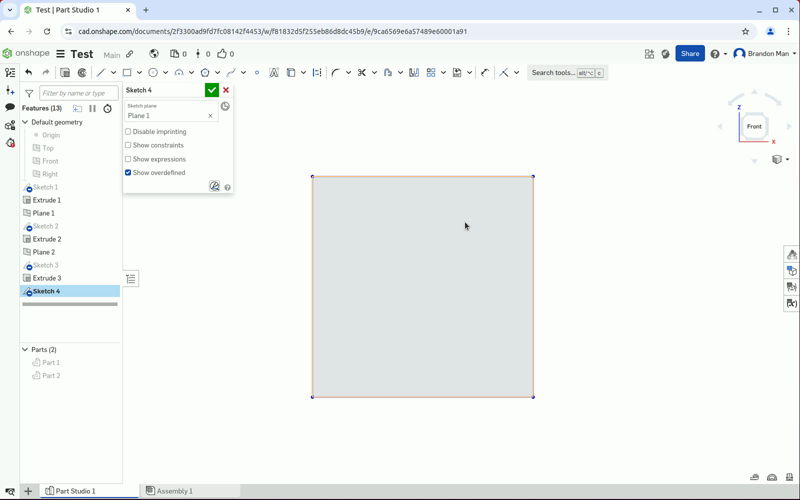
scroll(-6)
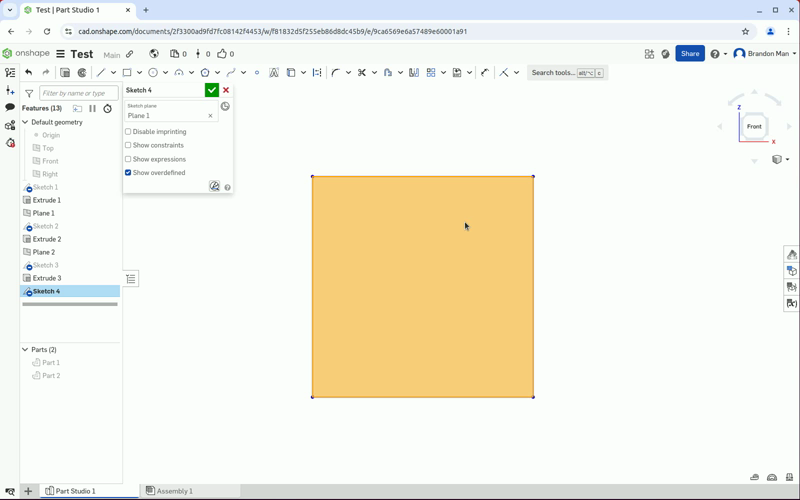
scroll(-6)
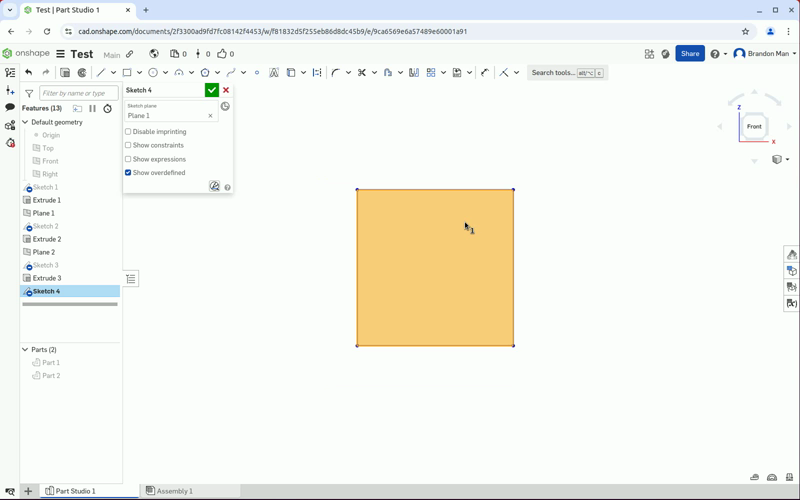
scroll(-6)
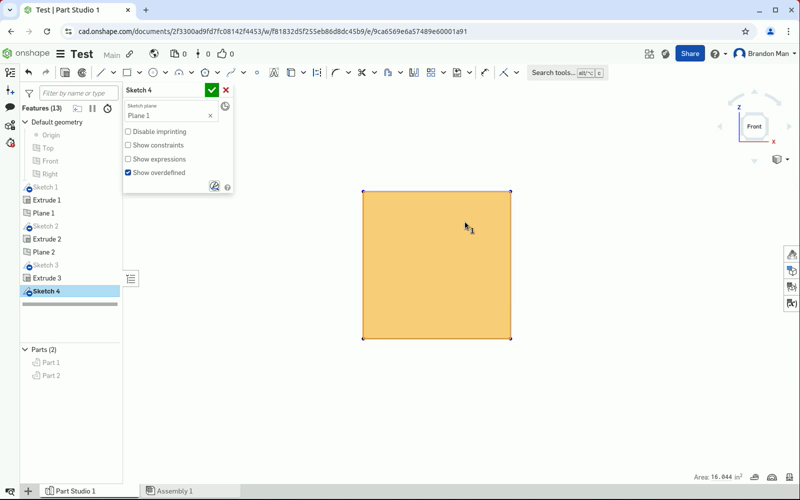
scroll(-6)
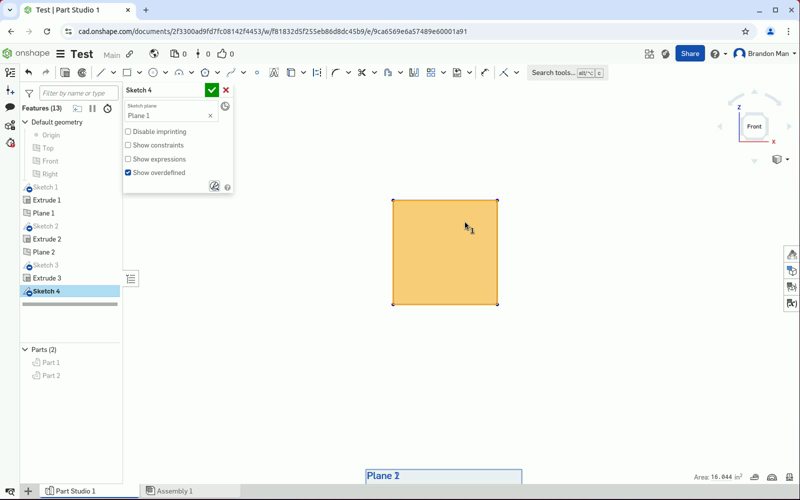
scroll(-6)
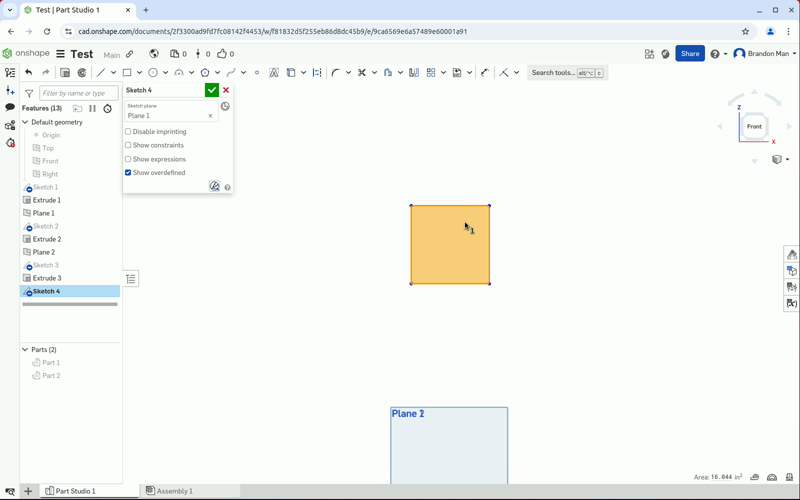
scroll(-6)
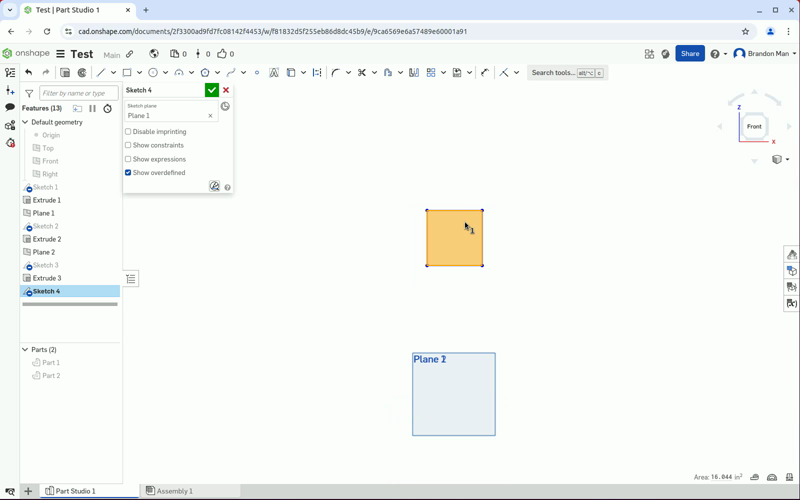
scroll(-6)
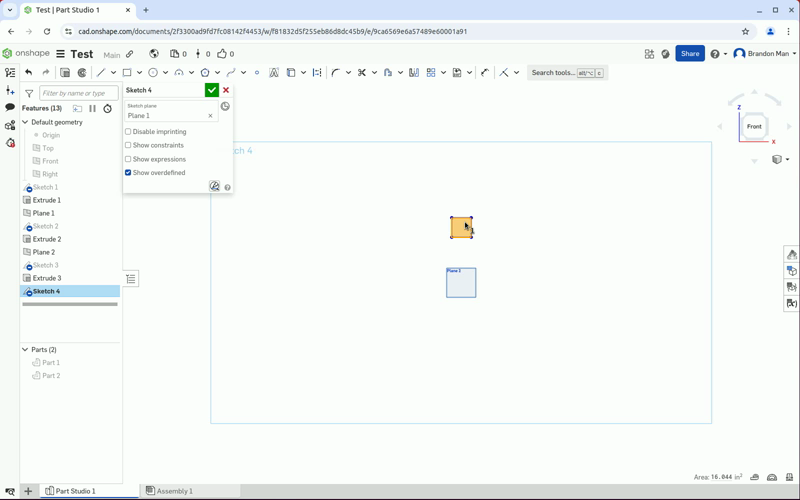
mouse_move(73, 352)
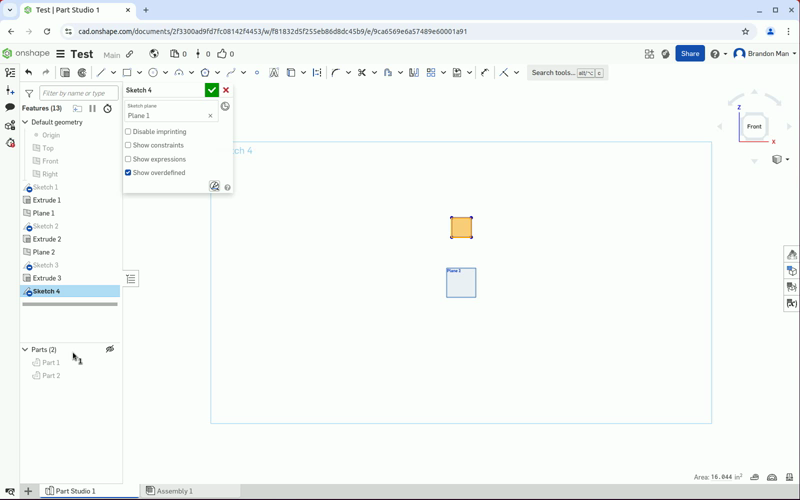
key(shift+y)
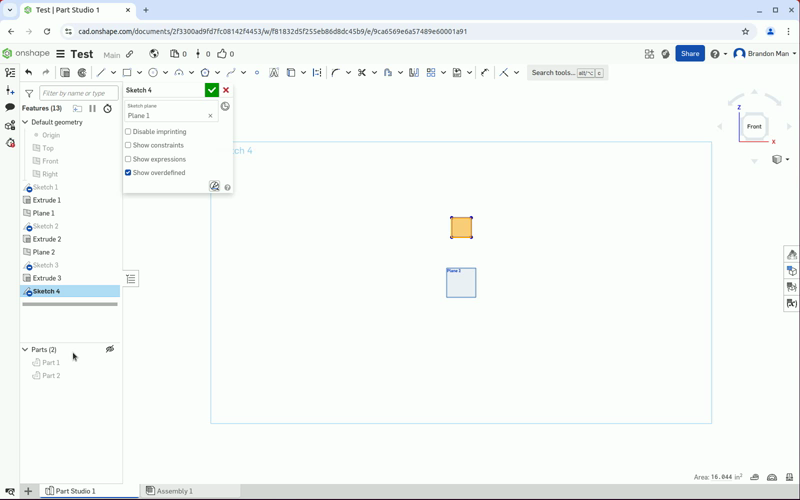
key(shift+e)
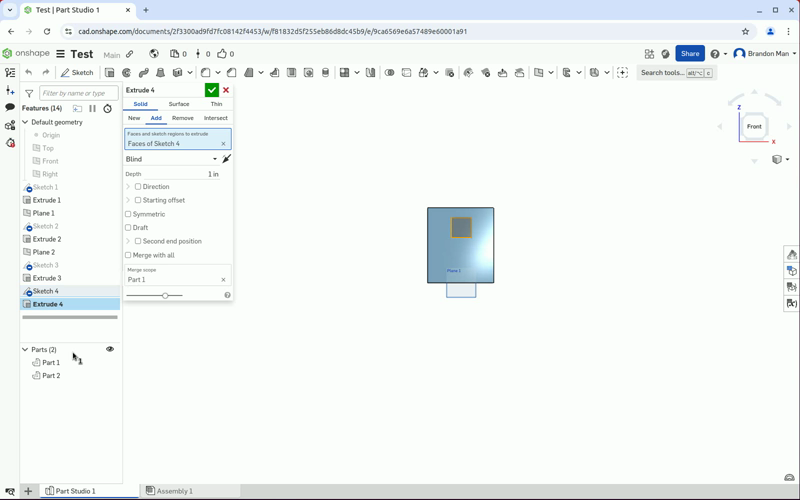
mouse_move(143, 106)
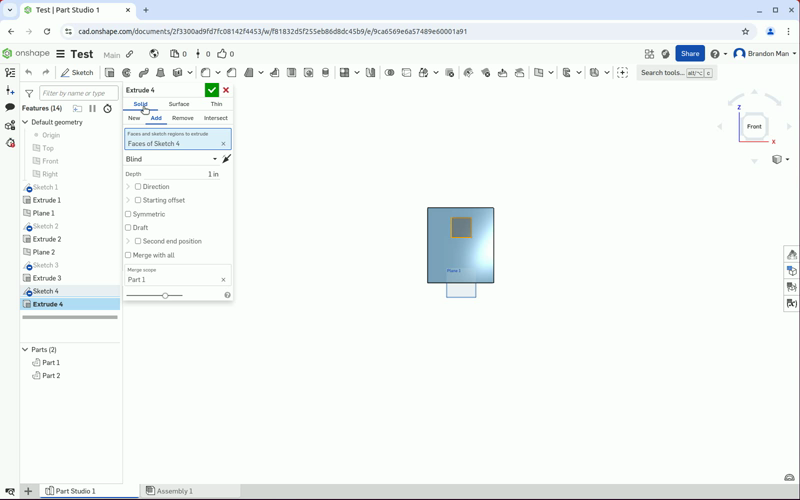
click(143, 106)
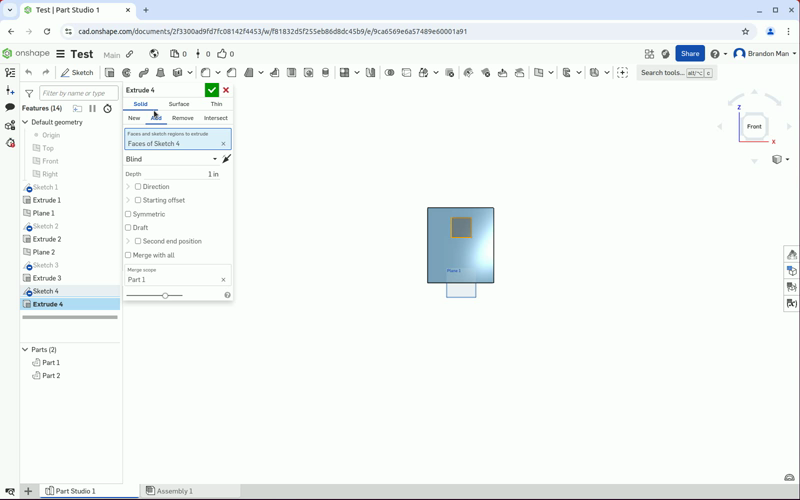
mouse_move(186, 120)
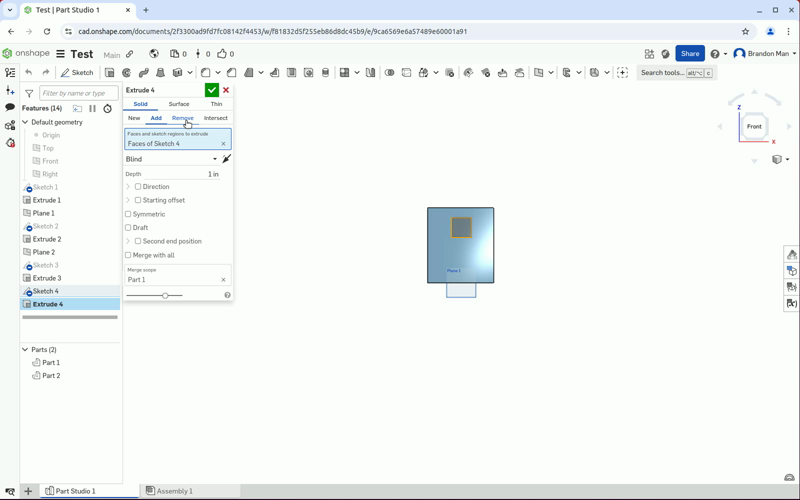
click(186, 120)
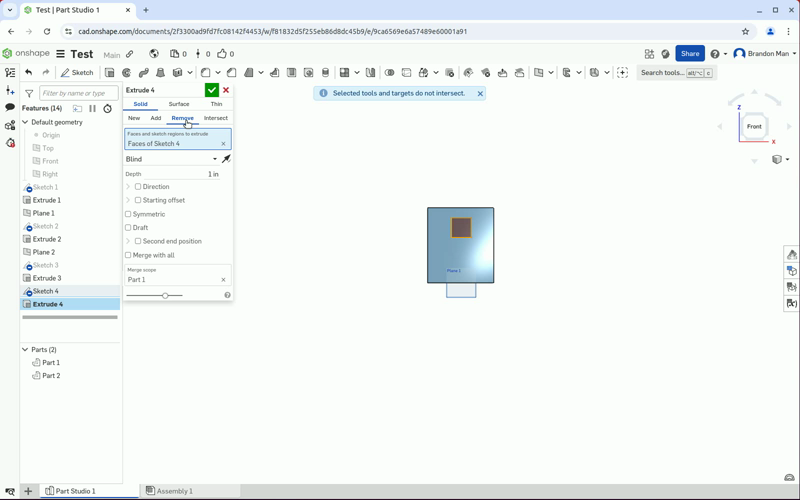
key(tab, 4)
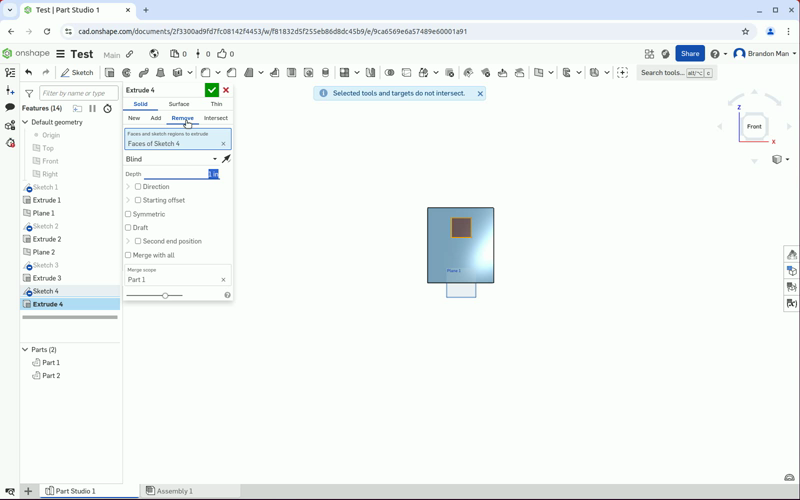
text(0.963)
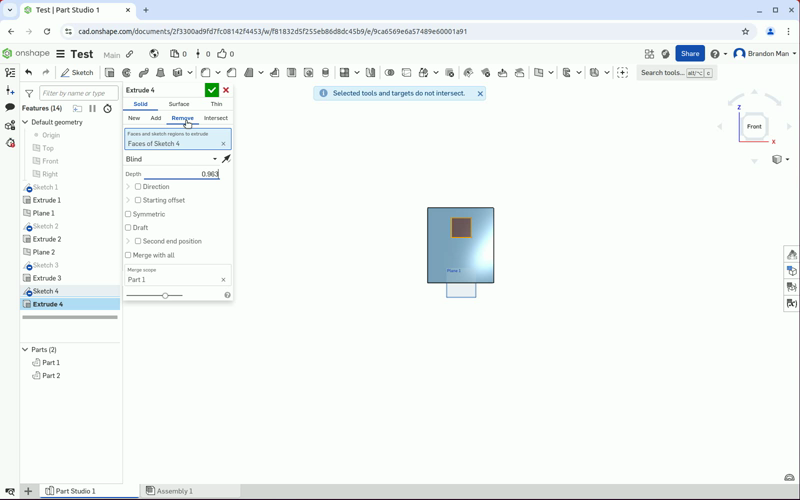
key(tab, 6)
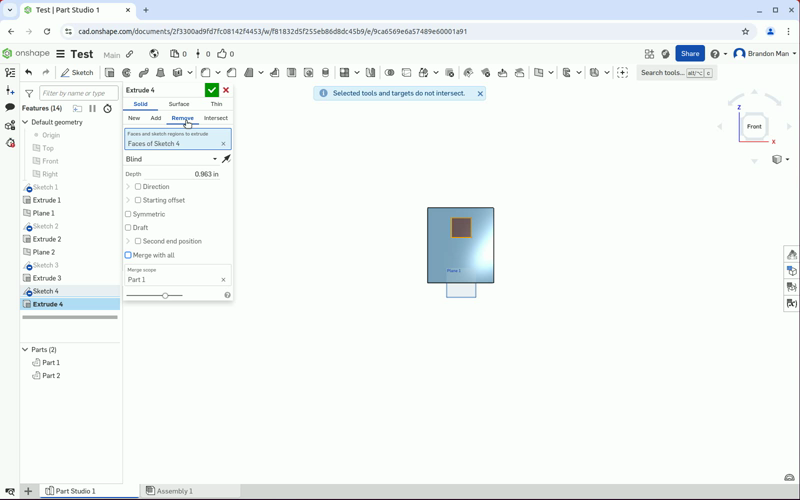
key(space)
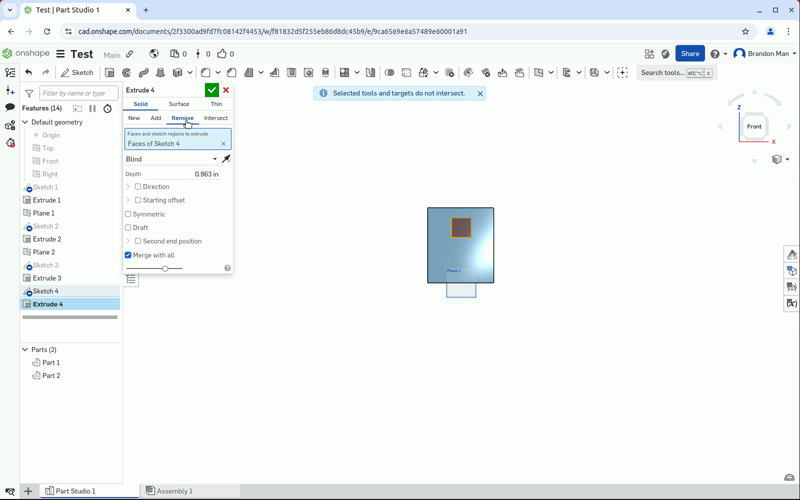
key(enter)
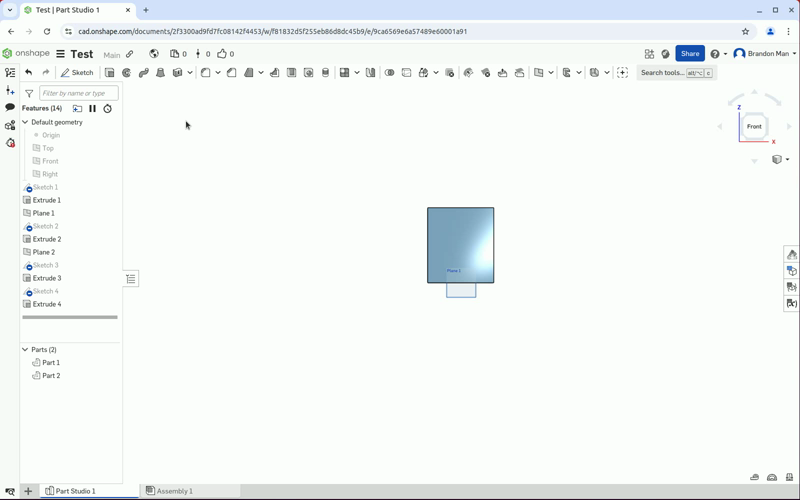
key(shift+h)
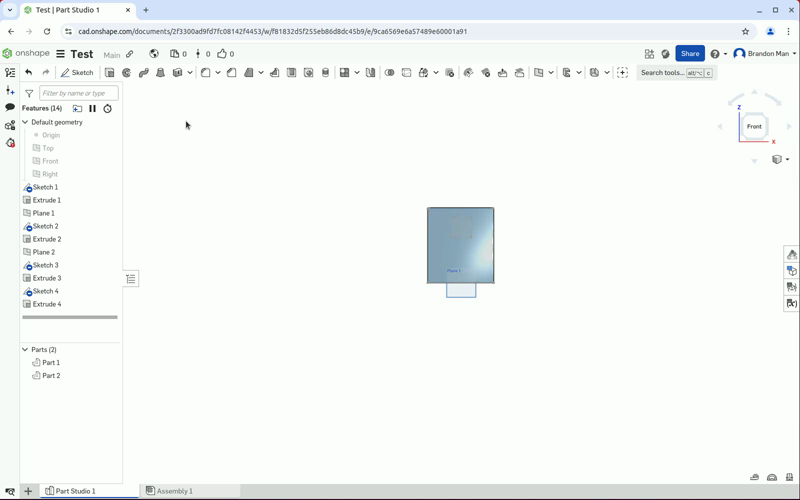
key(shift+h)
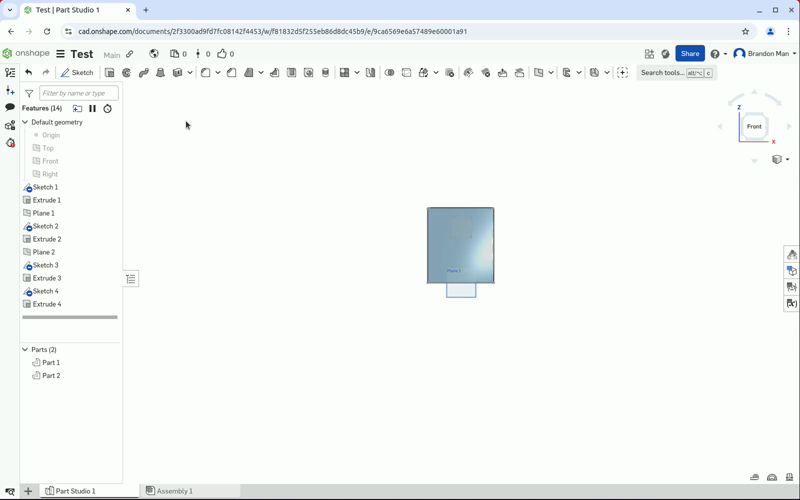
key(shift+7)
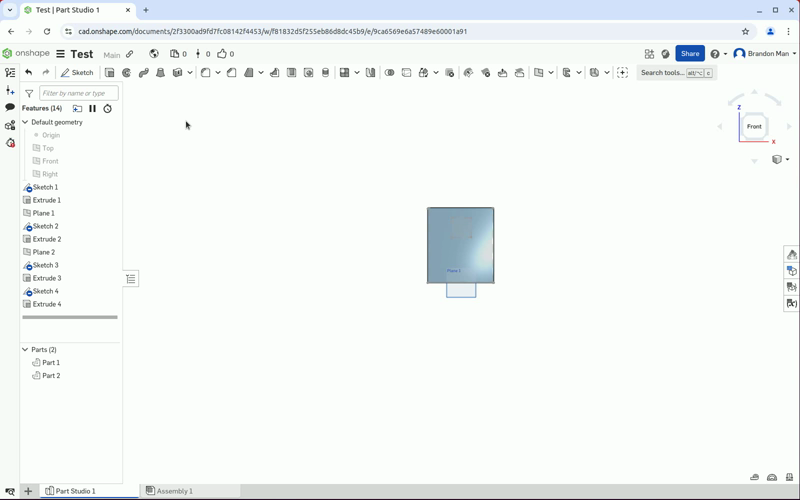
key(left, 2)
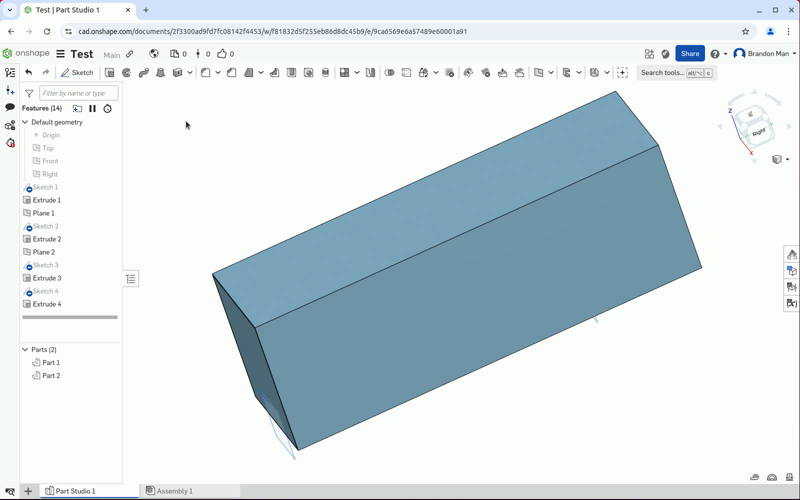
key(down, 2)
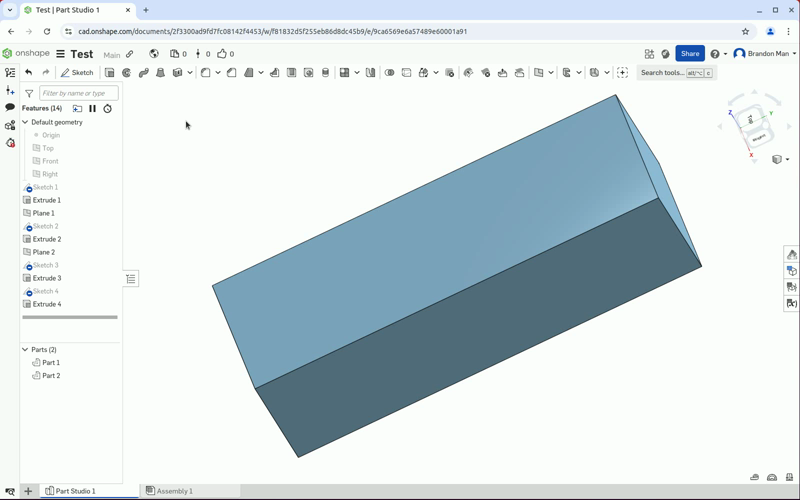
key(up, 2)
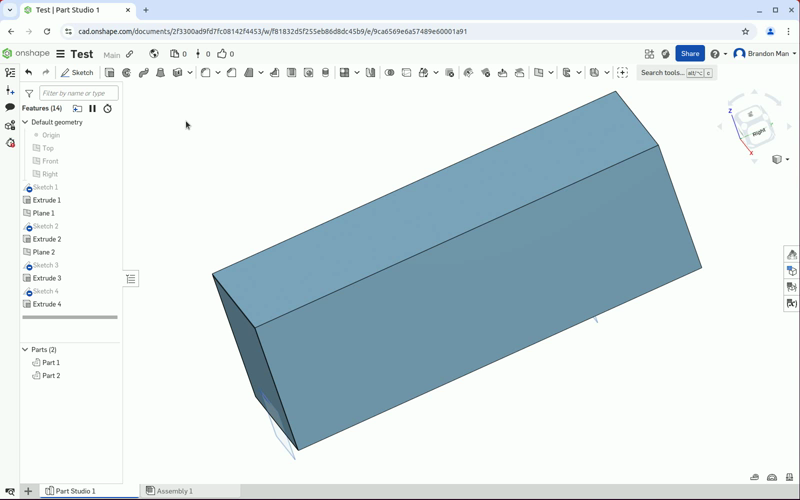
key(right, 2)
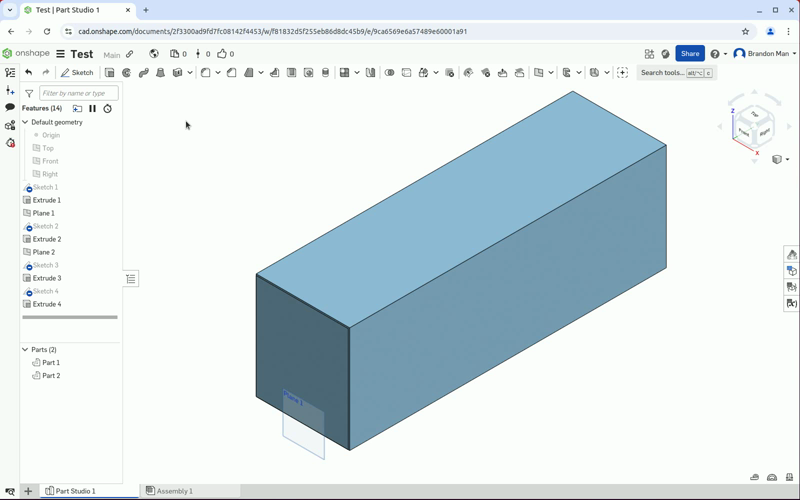
mouse_move(73, 189)
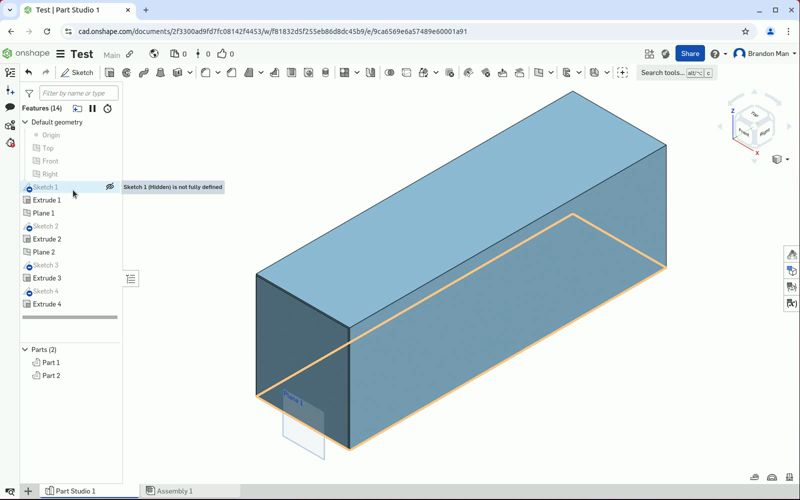
click(73, 189)